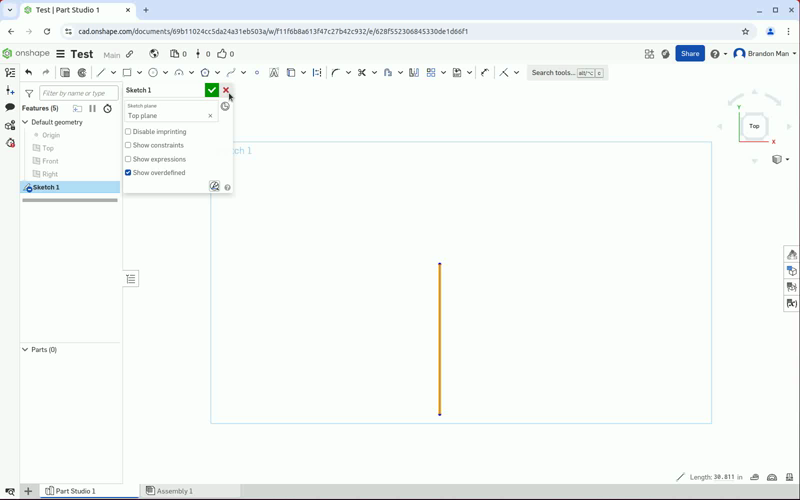
key(shift+h)
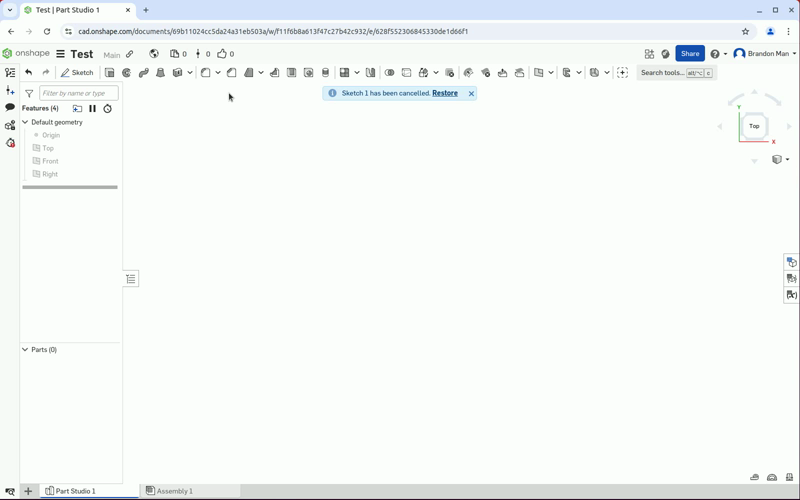
mouse_move(73, 352)
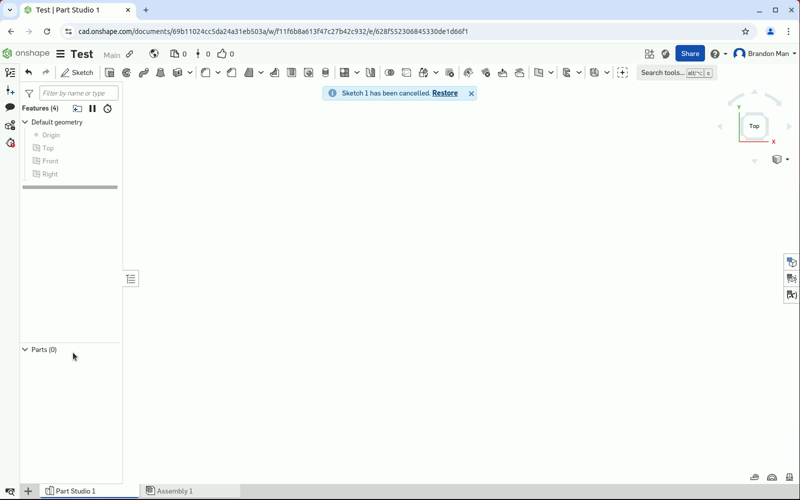
key(y)
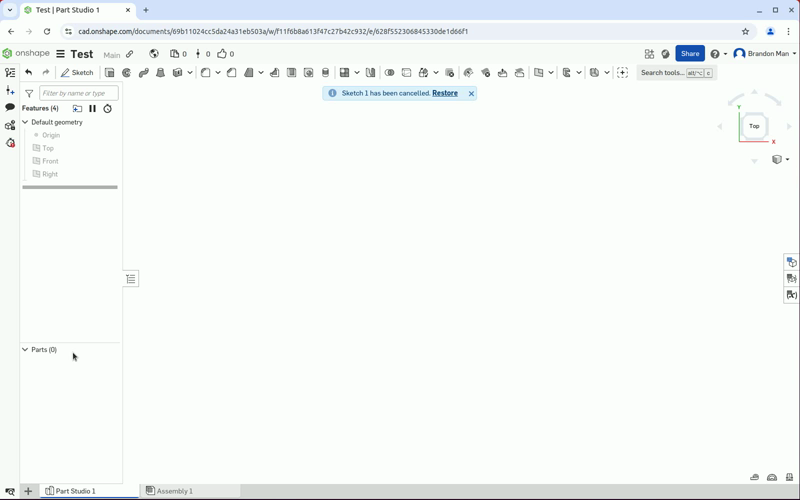
key(shift+p)
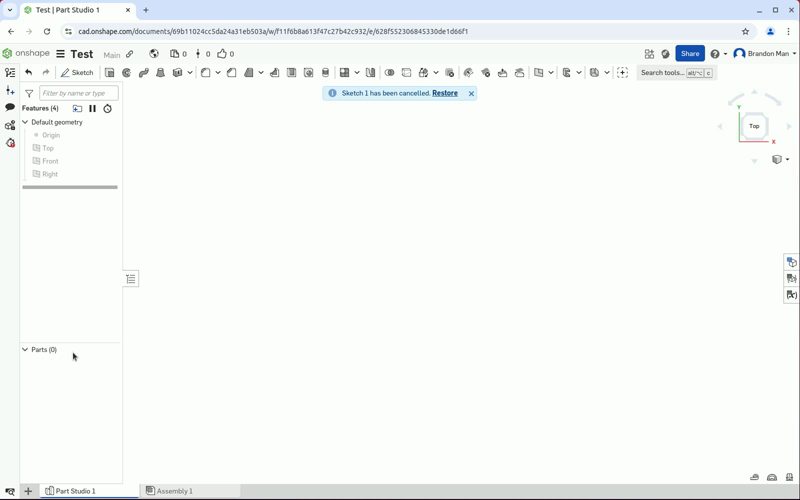
key(space)
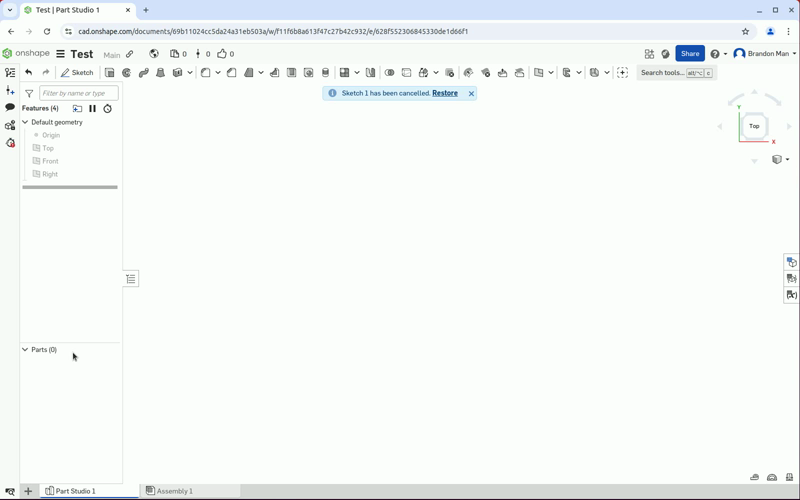
key_down(shift)
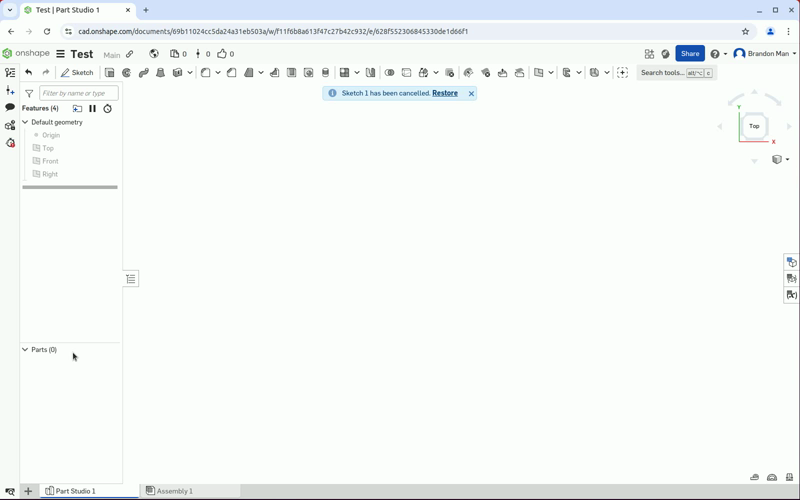
key(up)
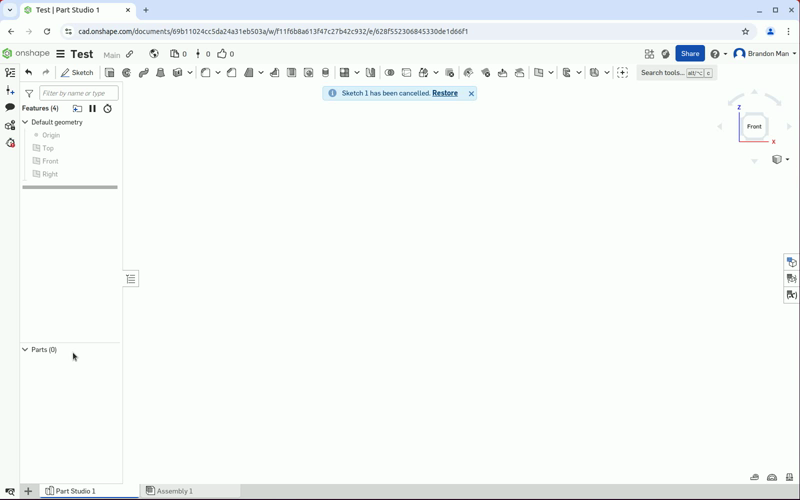
key_up(shift)
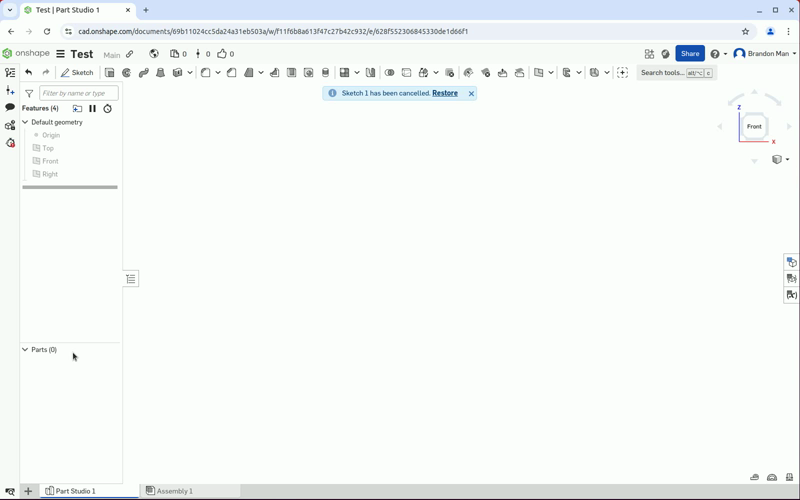
key(space)
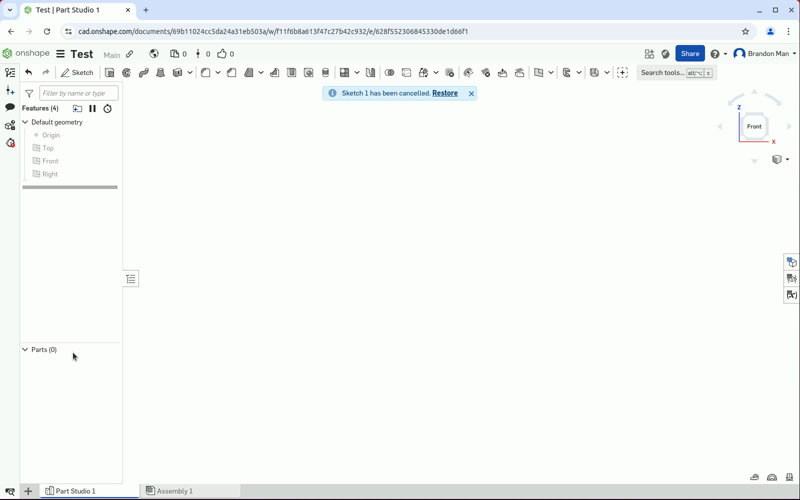
key_down(shift)
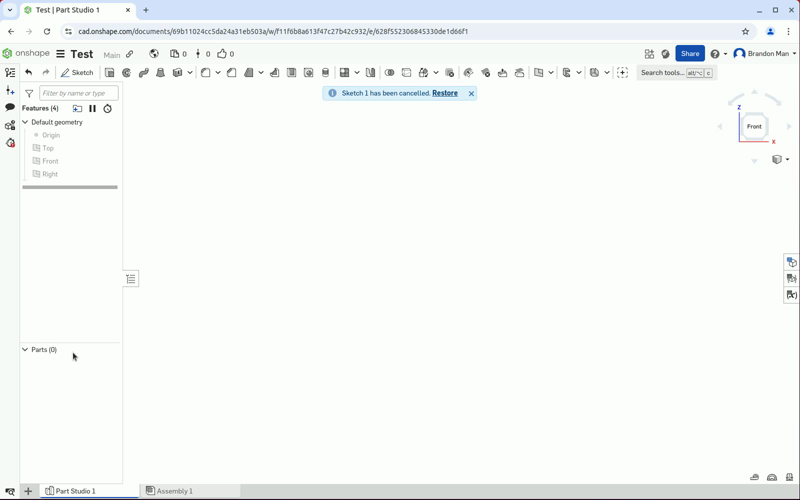
key(left)
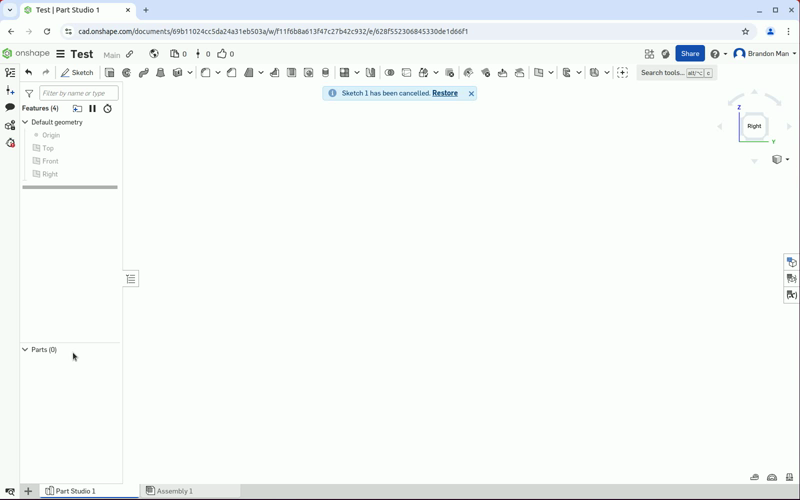
key_up(shift)
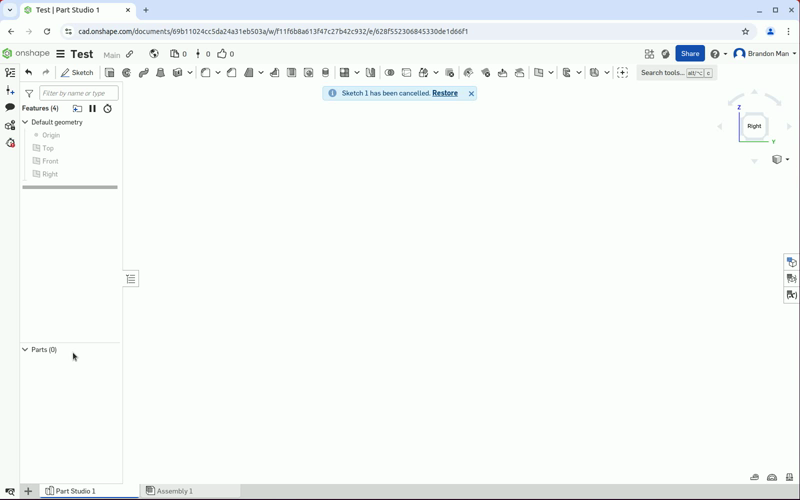
mouse_move(73, 352)
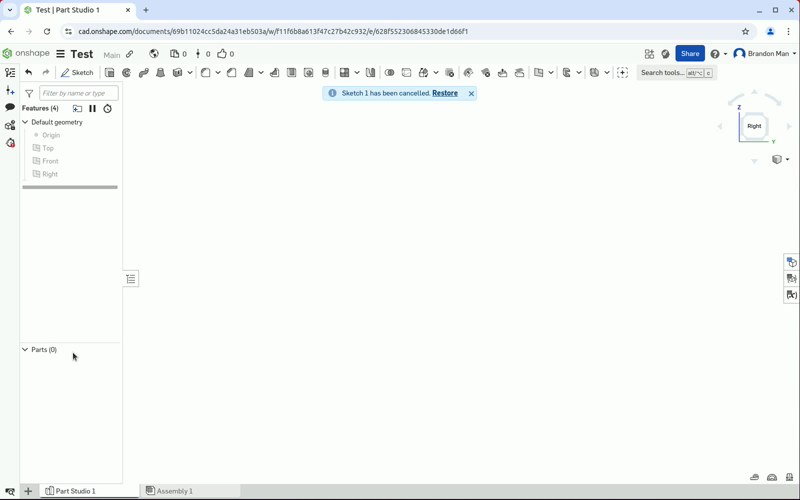
key(shift+y)
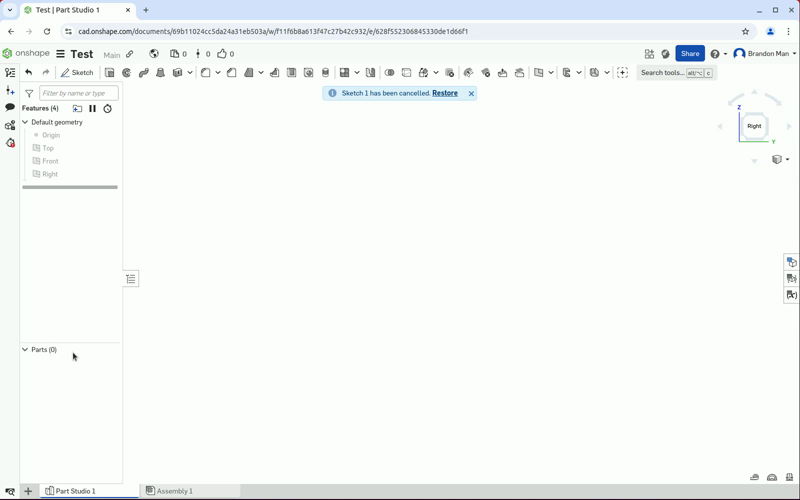
key(shift+s)
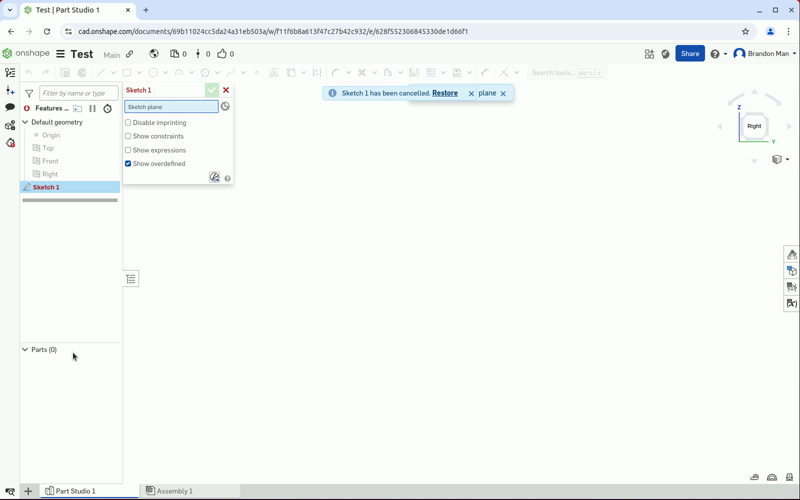
mouse_move(73, 176)
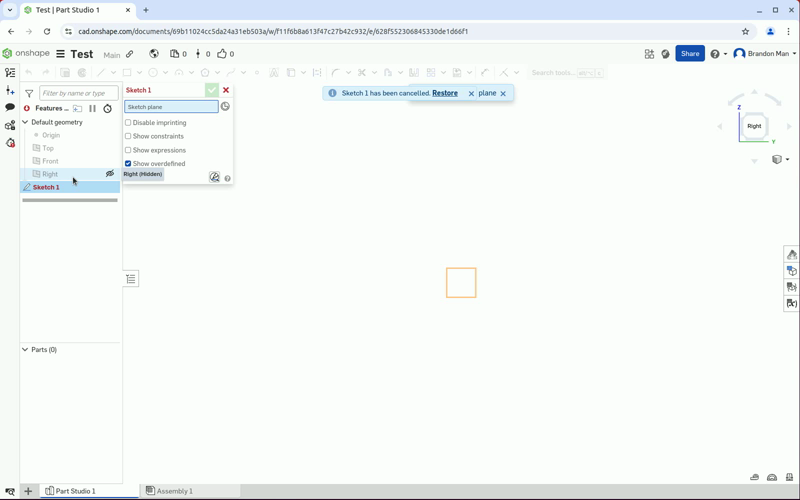
click(73, 176)
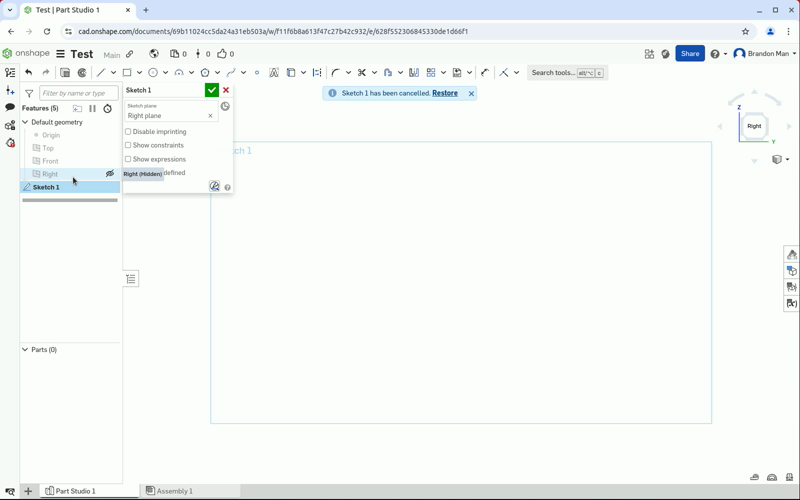
mouse_move(73, 352)
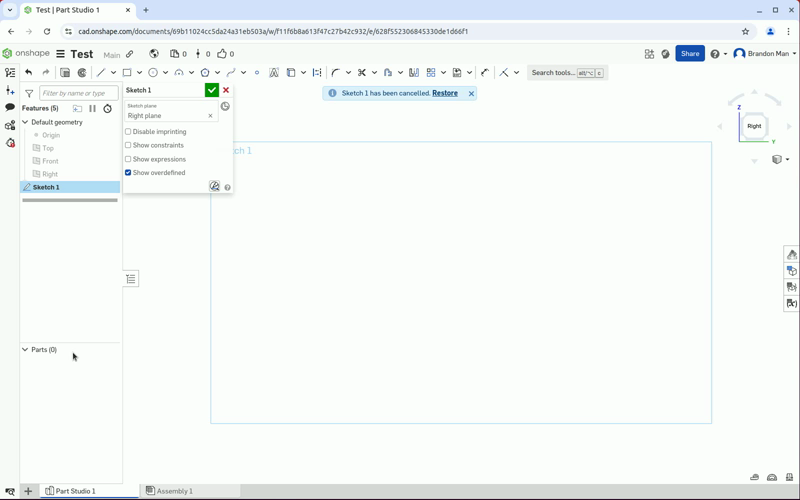
key(y)
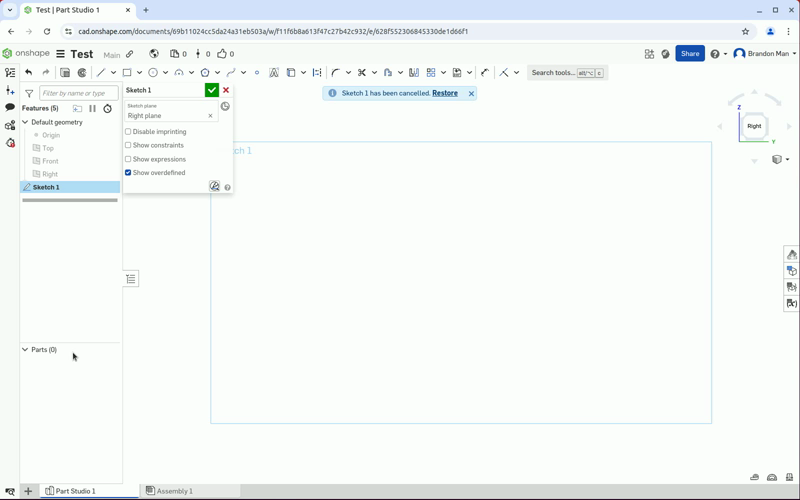
key(l)
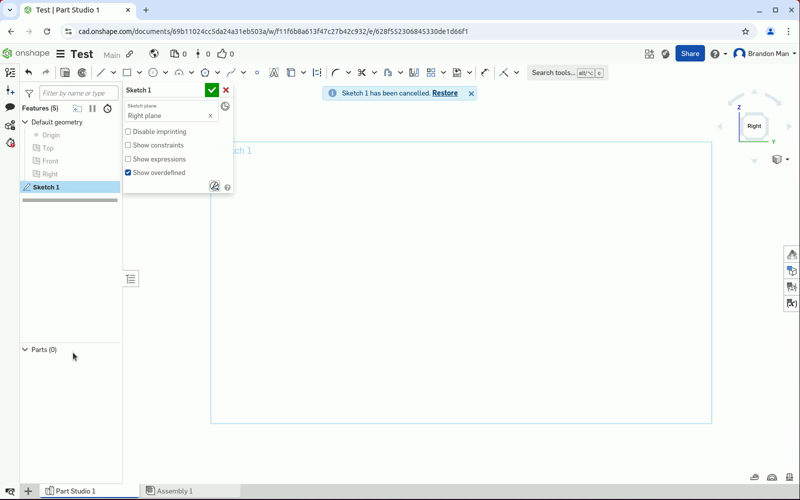
key_down(shift)
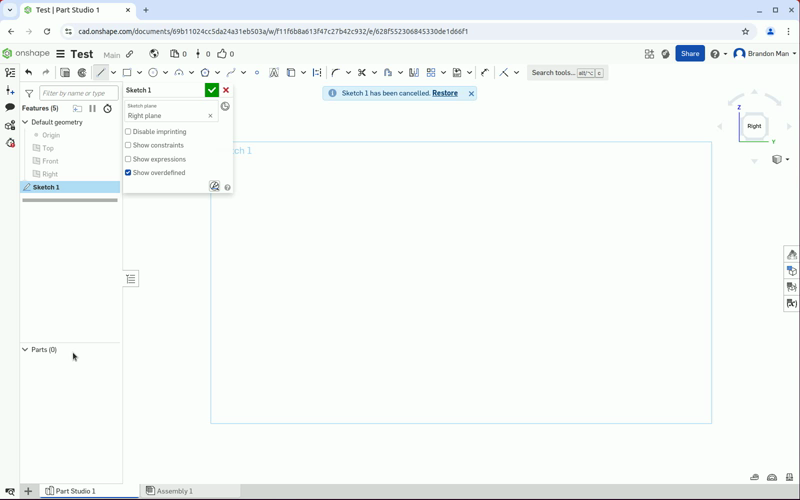
mouse_move(457, 282)
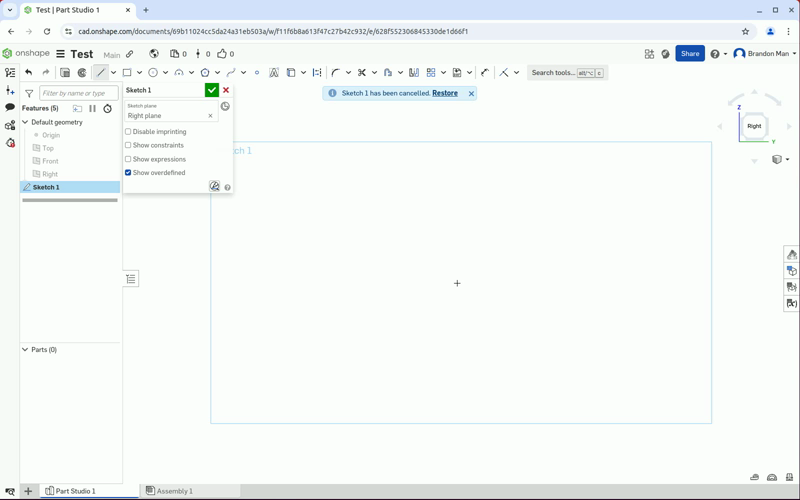
click(457, 282)
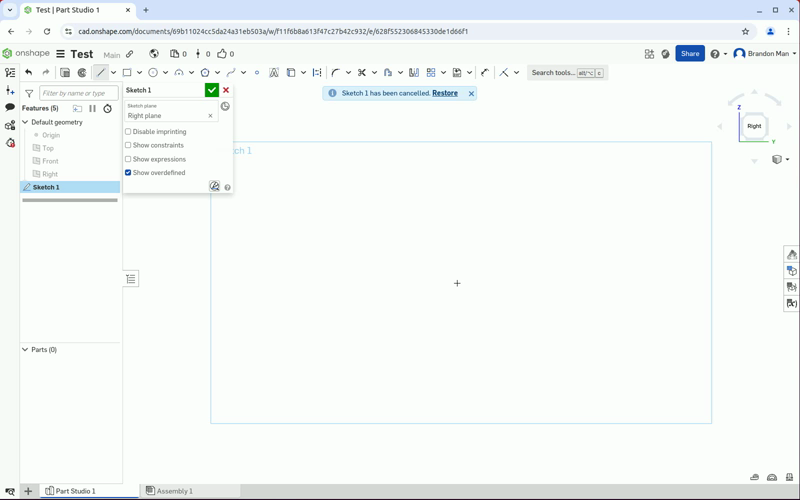
key_up(shift)
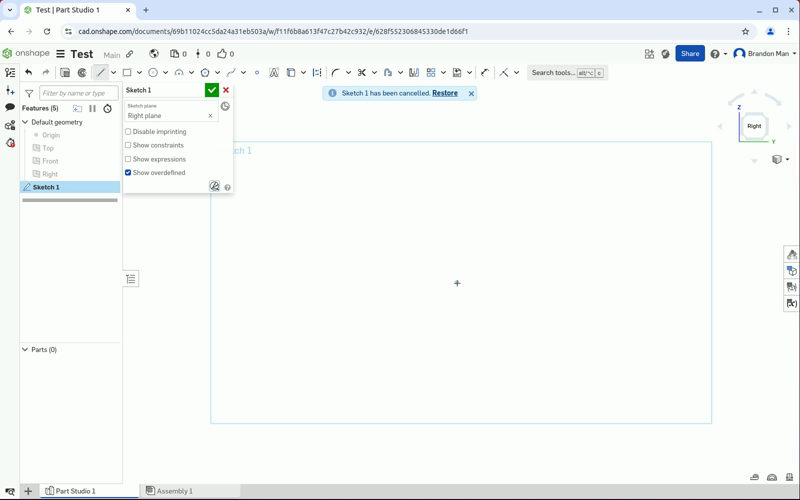
key_down(shift)
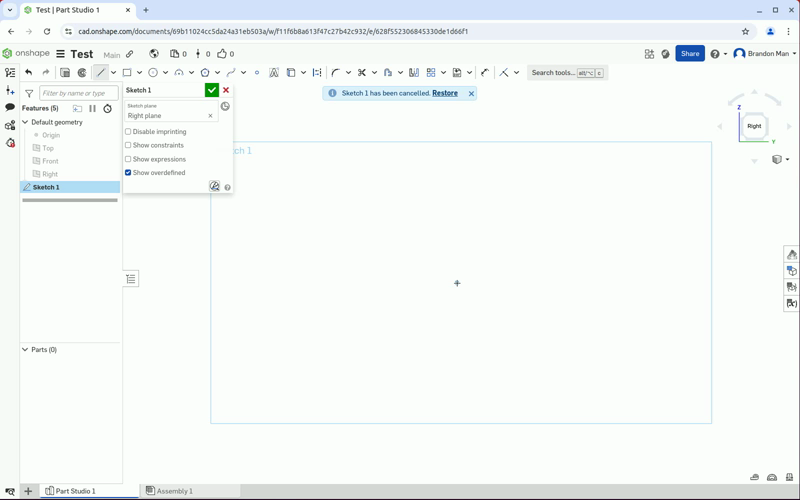
mouse_move(487, 282)
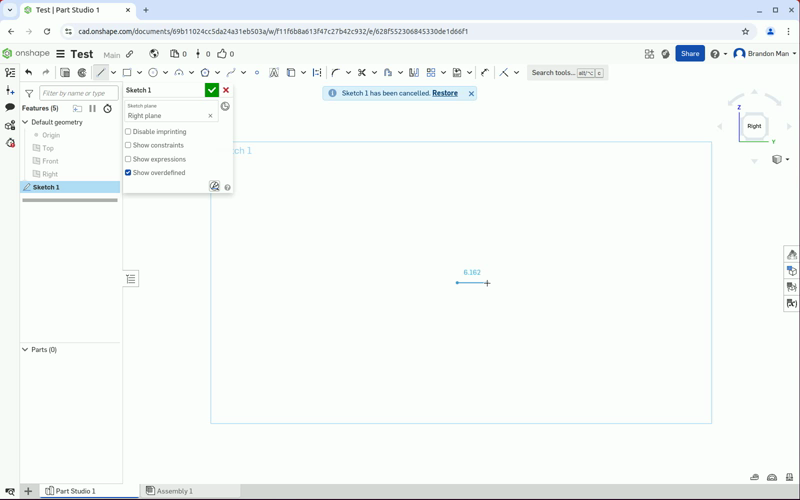
mouse_move(461, 282)
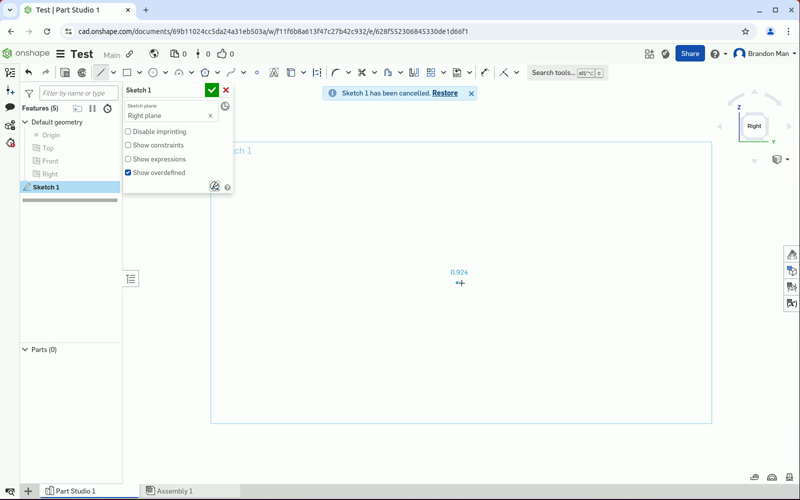
scroll(6)
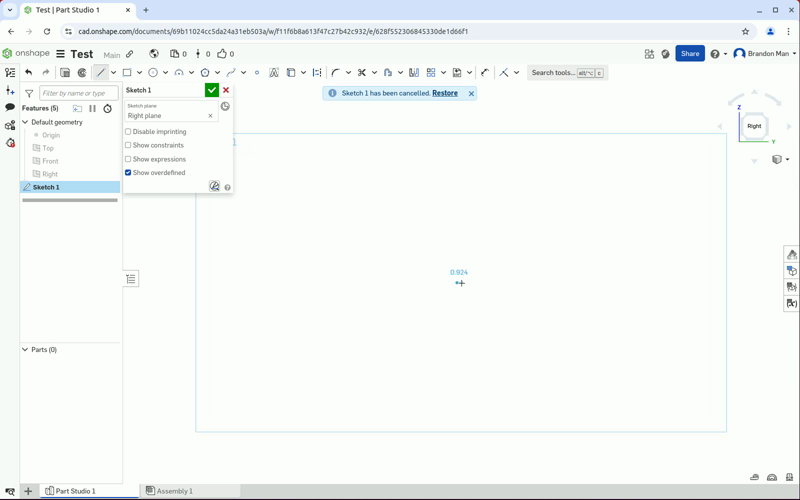
scroll(6)
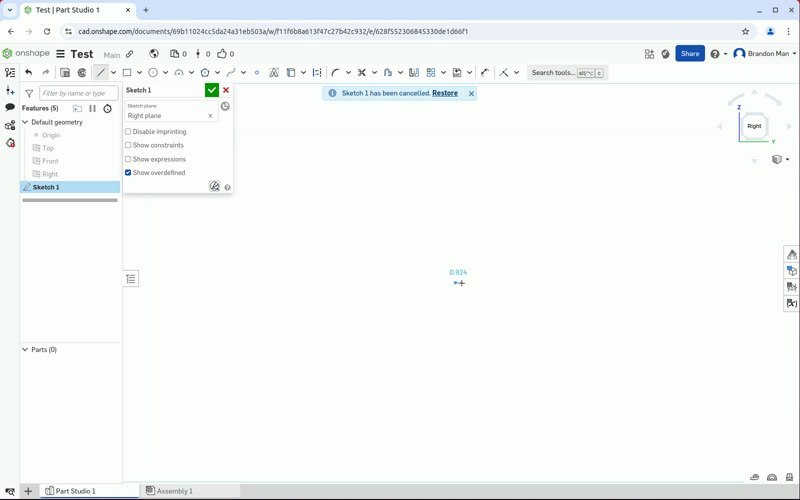
scroll(6)
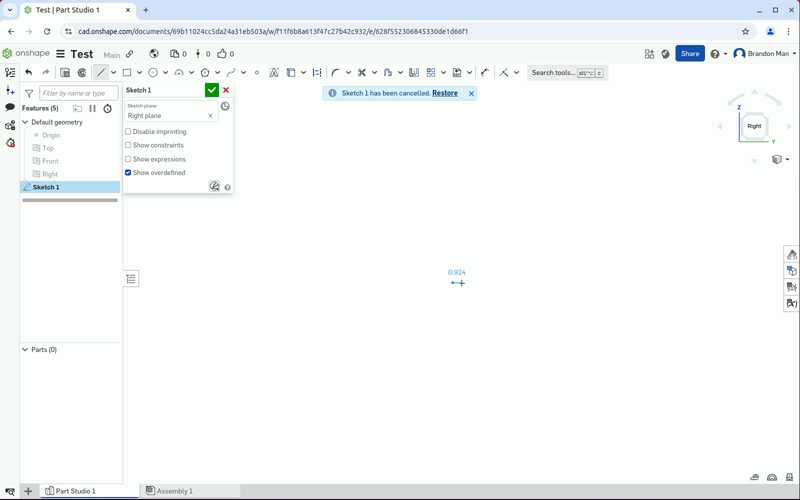
scroll(6)
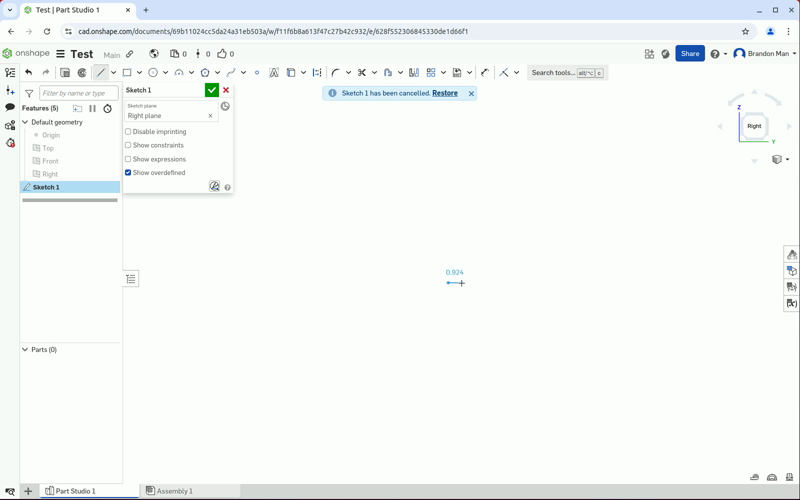
scroll(6)
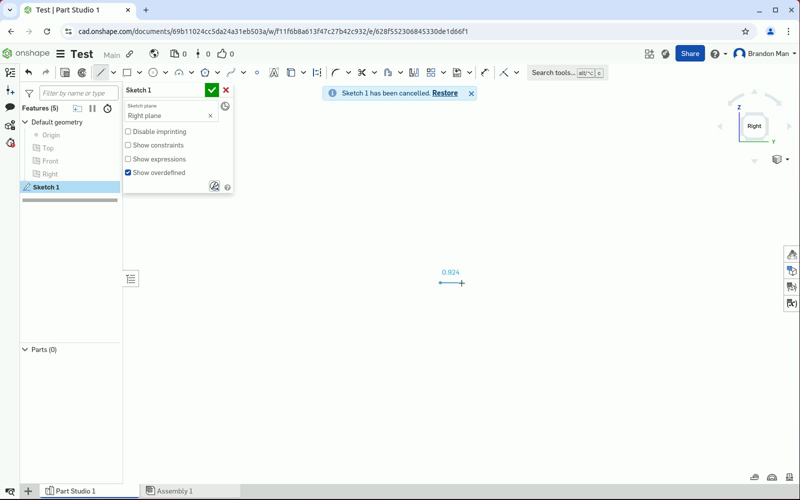
scroll(6)
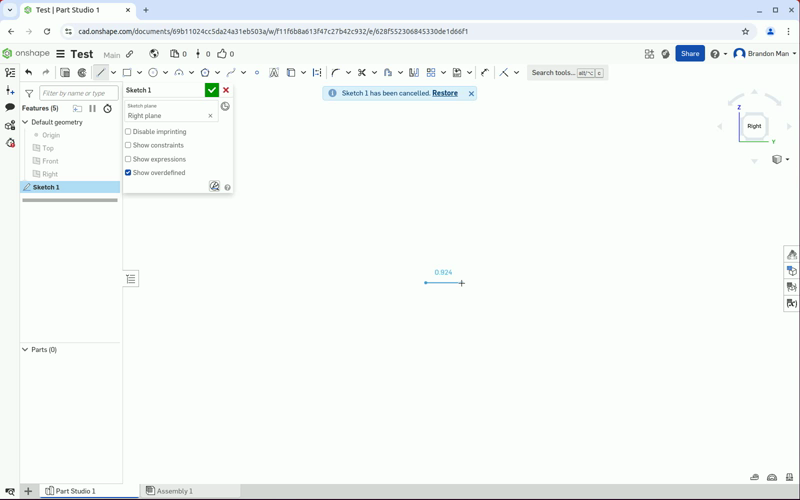
scroll(6)
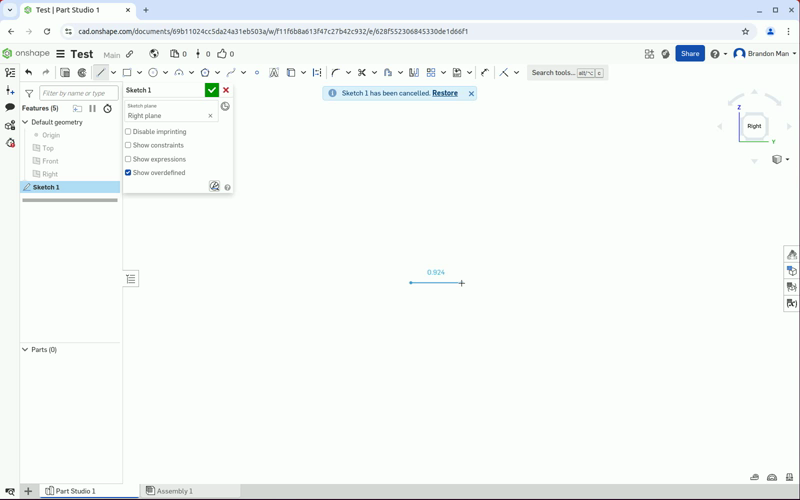
click(461, 282)
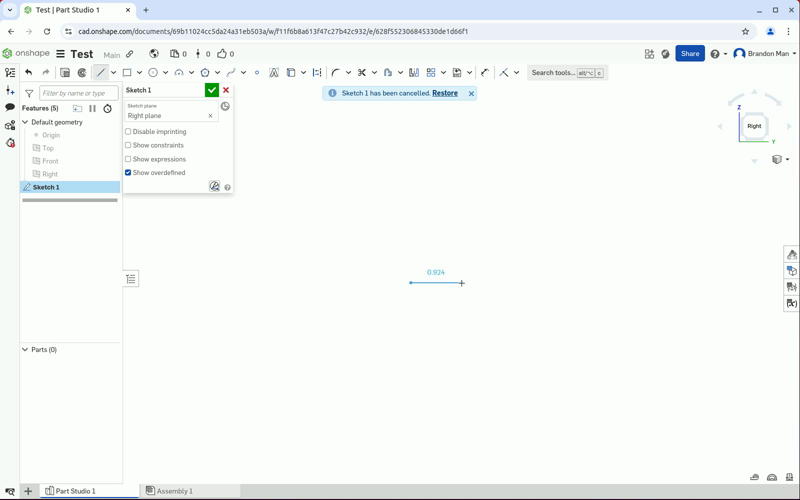
scroll(-6)
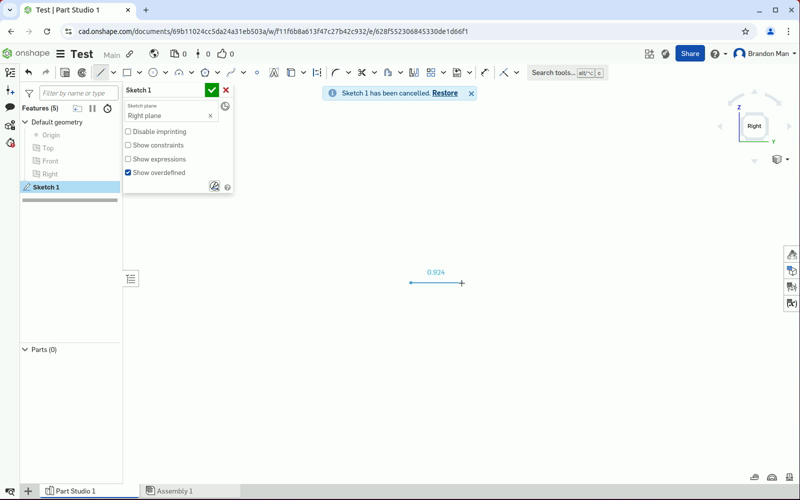
scroll(-6)
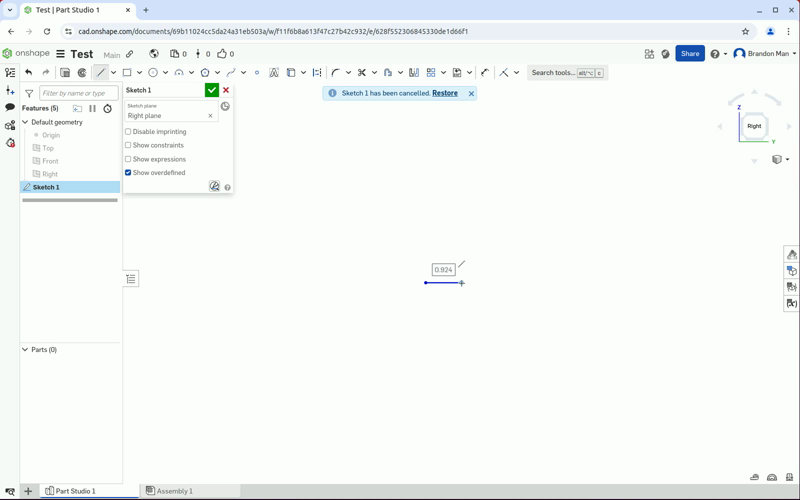
scroll(-6)
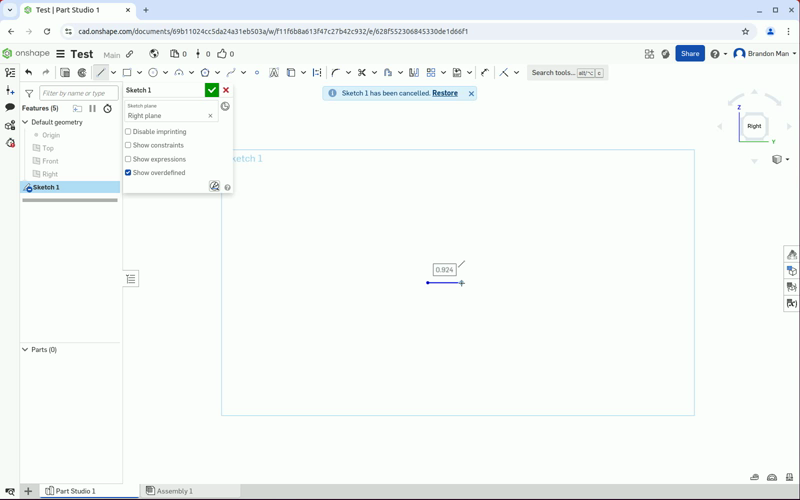
scroll(-6)
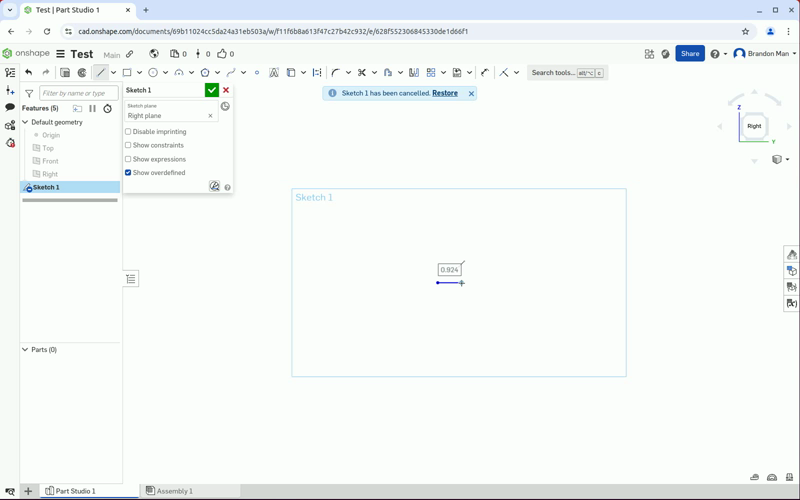
scroll(-6)
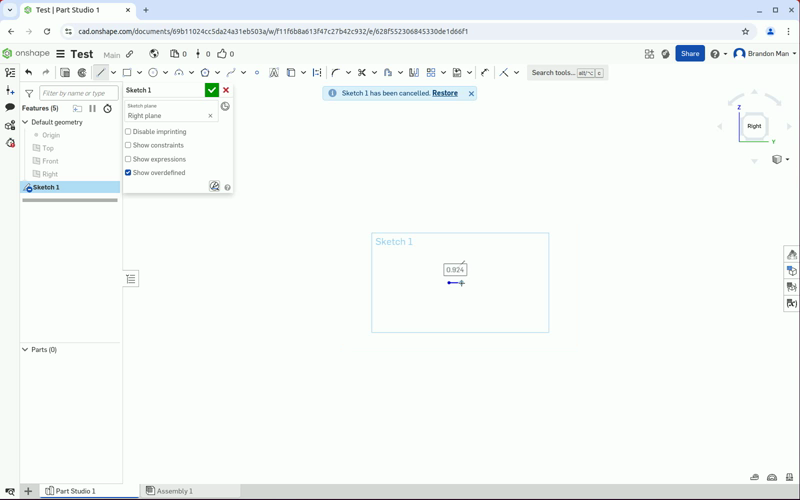
scroll(-6)
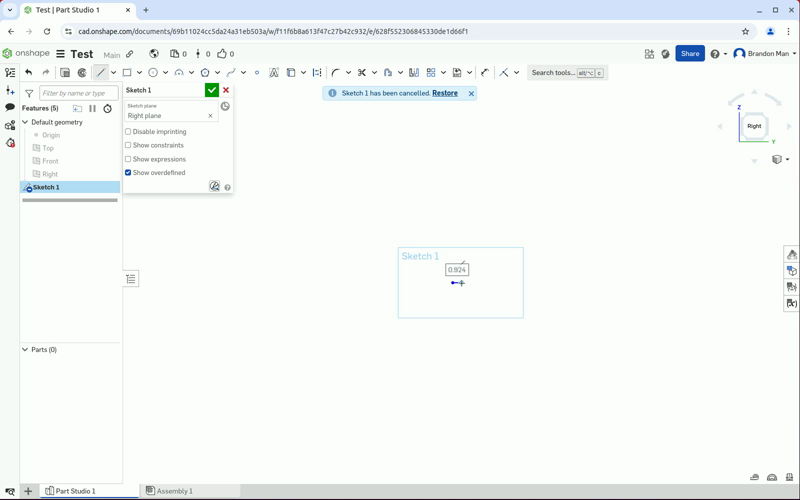
scroll(-6)
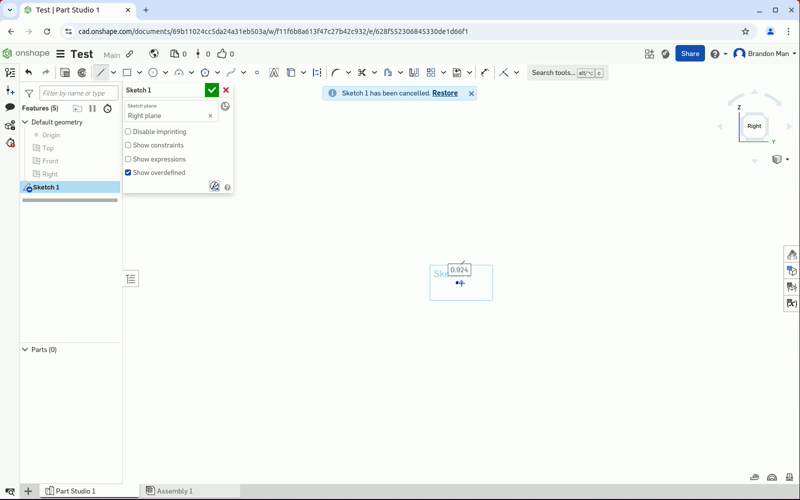
key_up(shift)
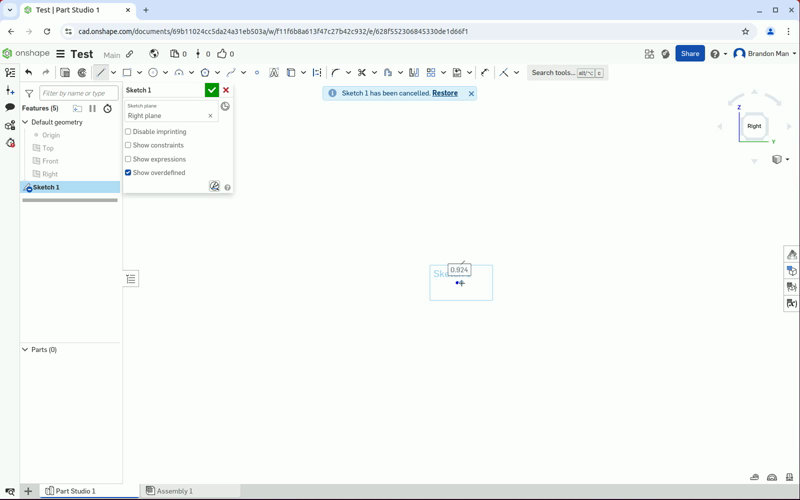
key_down(shift)
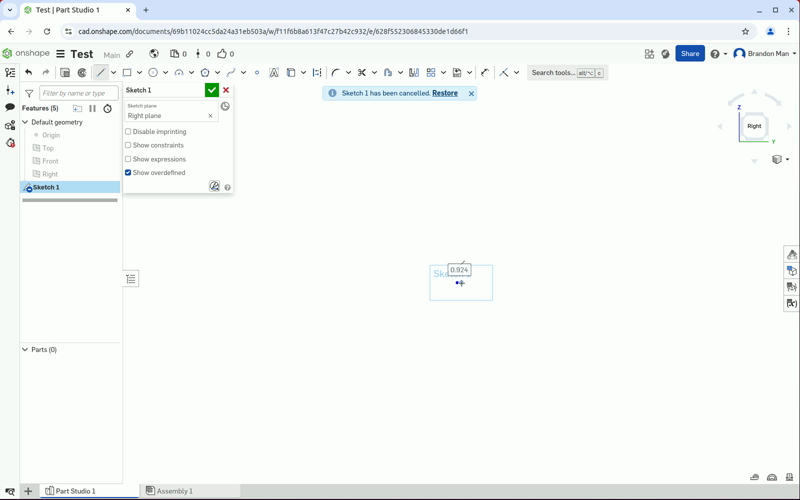
mouse_move(492, 282)
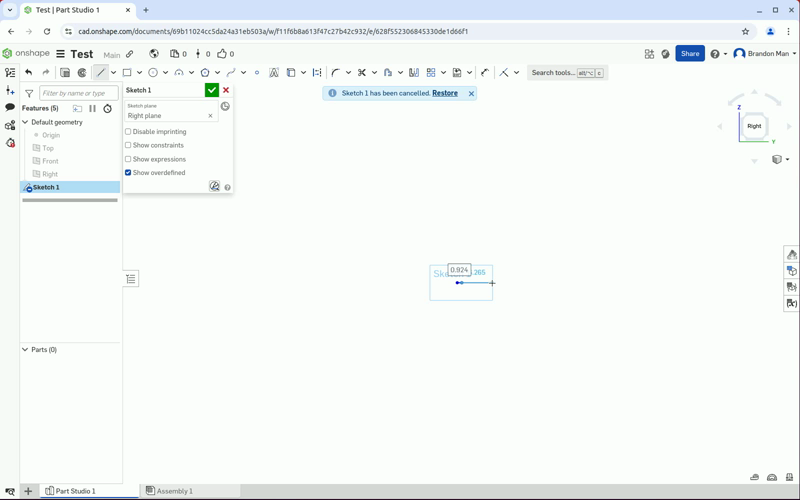
mouse_move(461, 278)
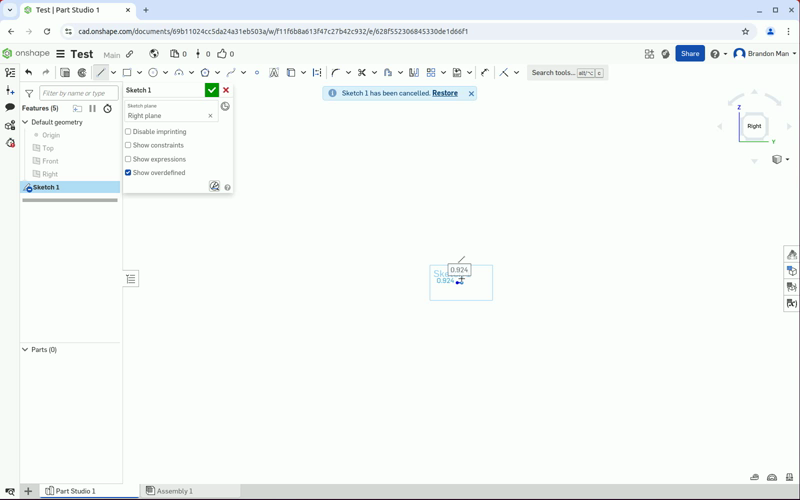
scroll(6)
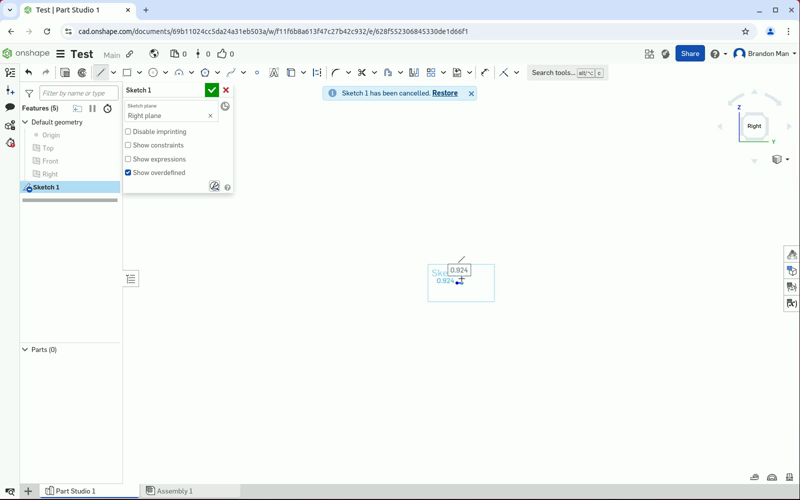
scroll(6)
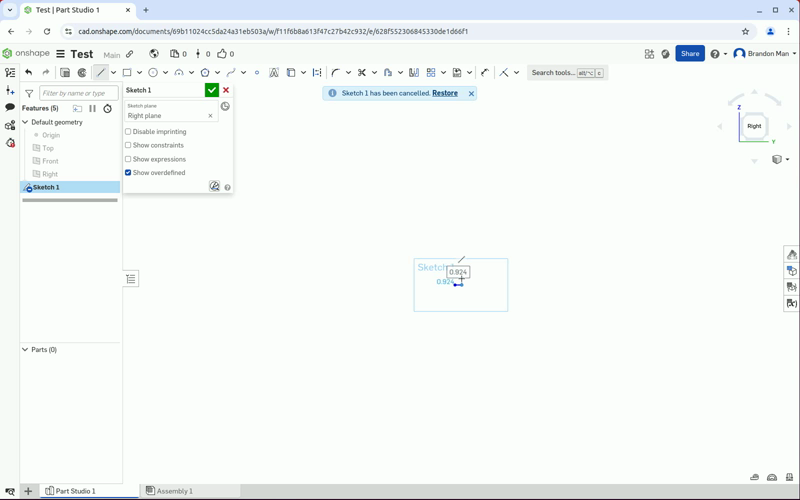
scroll(6)
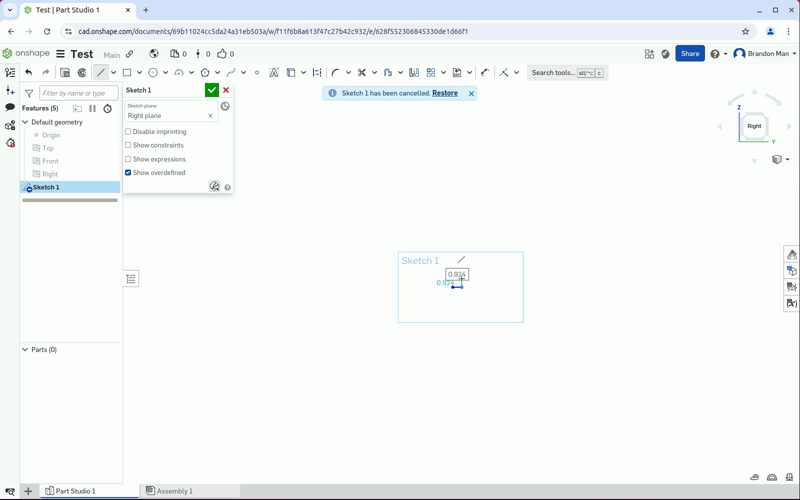
scroll(6)
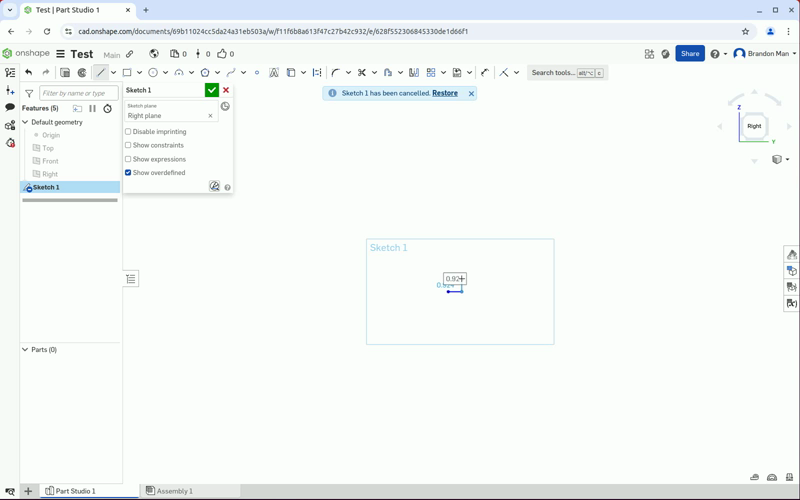
scroll(6)
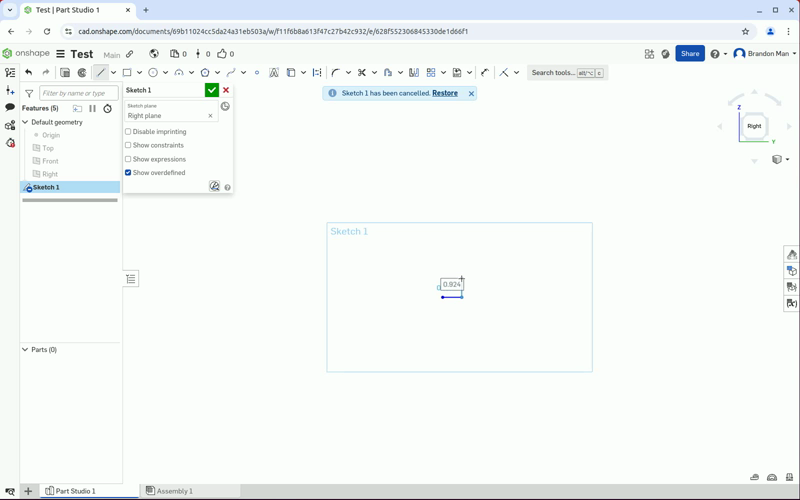
scroll(6)
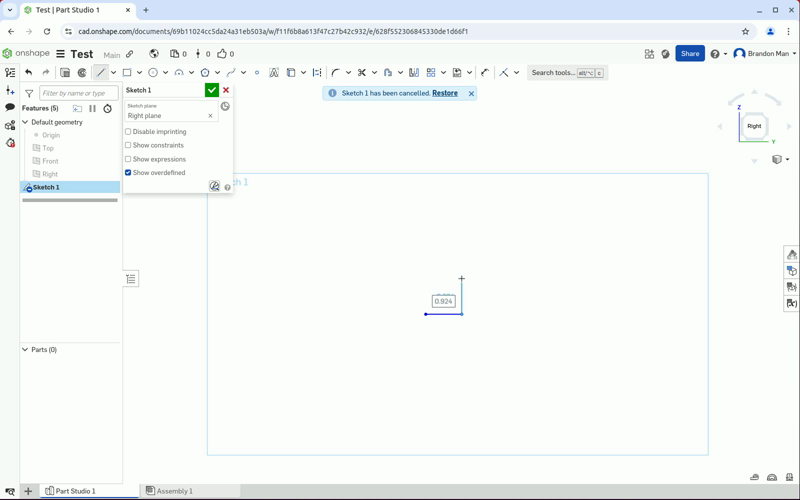
scroll(6)
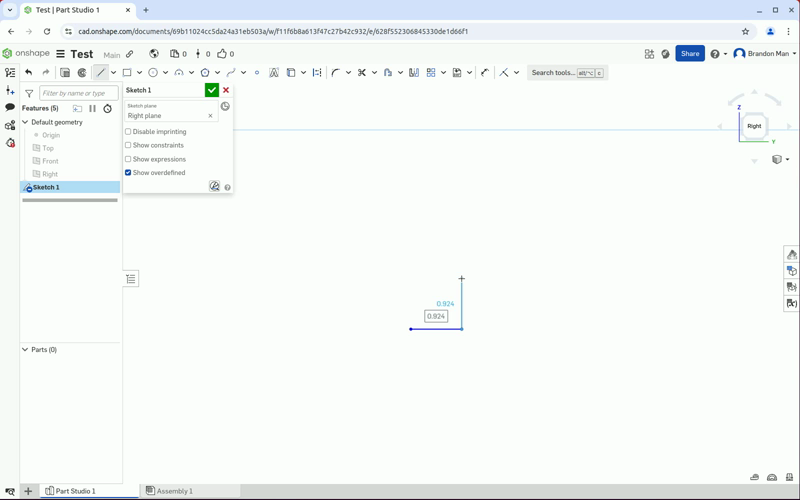
click(461, 278)
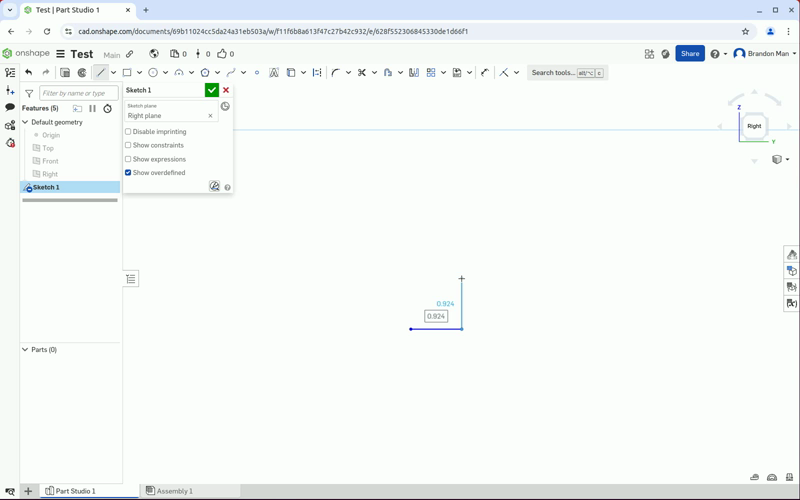
scroll(-6)
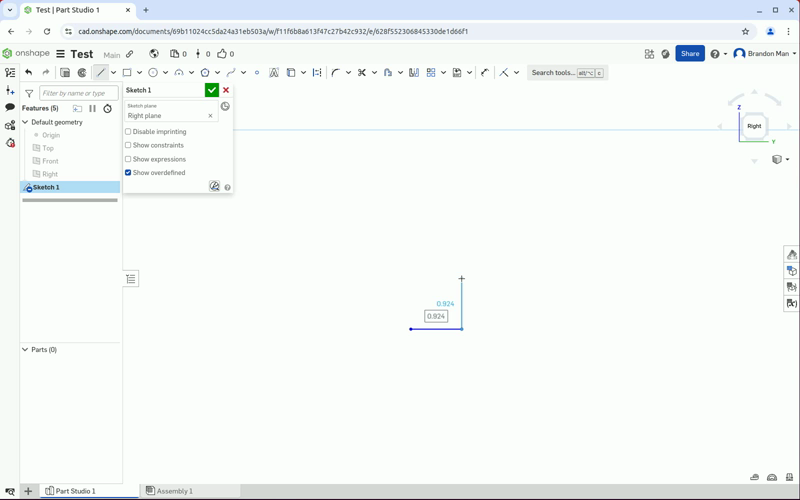
scroll(-6)
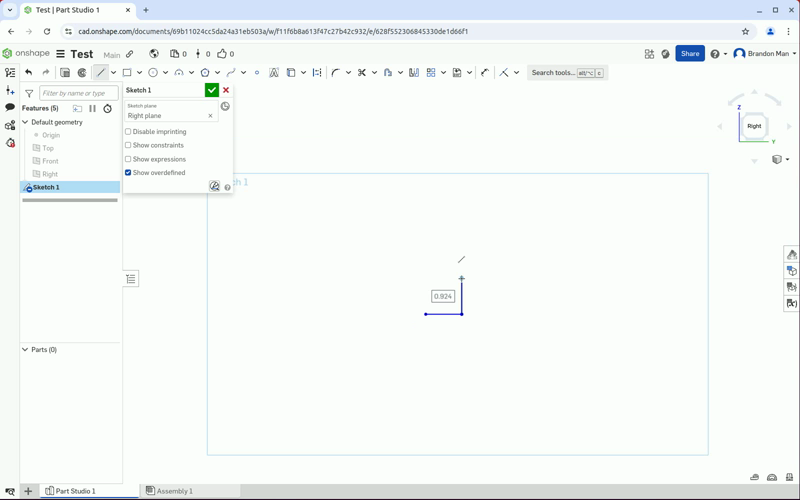
scroll(-6)
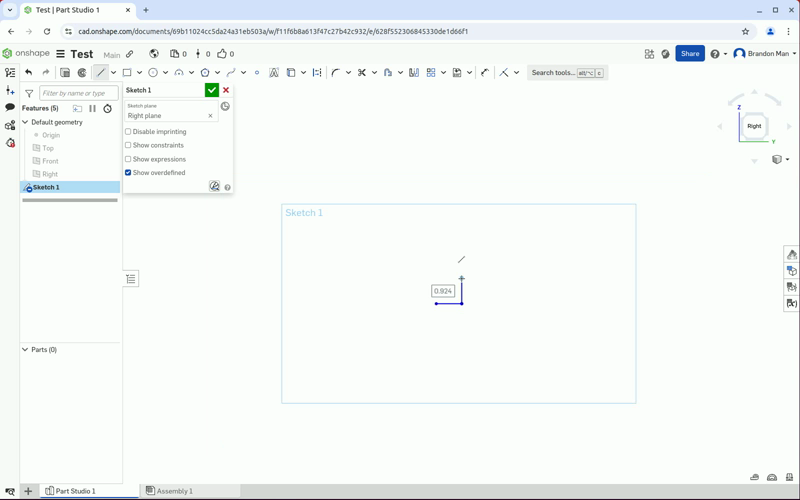
scroll(-6)
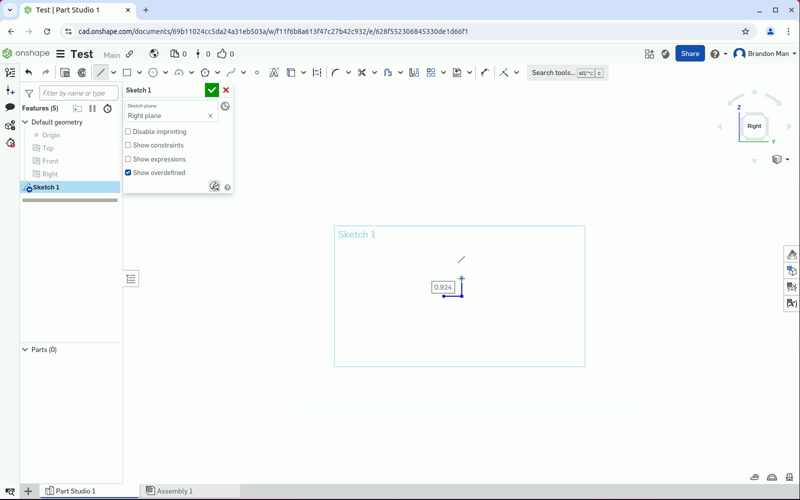
scroll(-6)
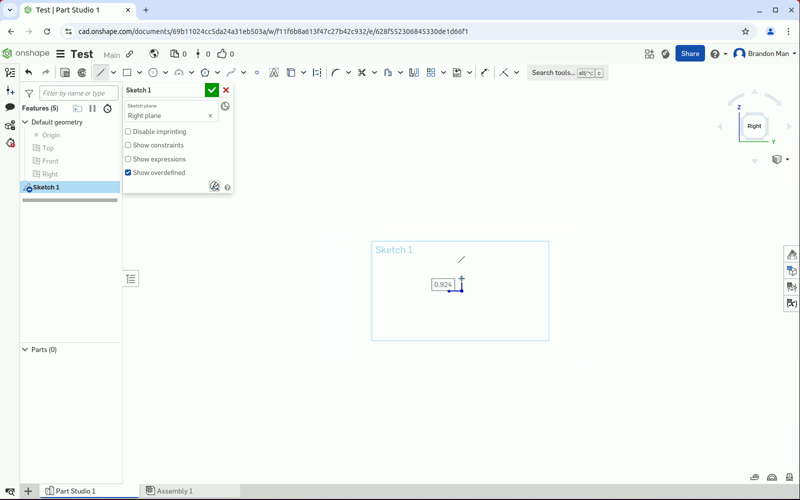
scroll(-6)
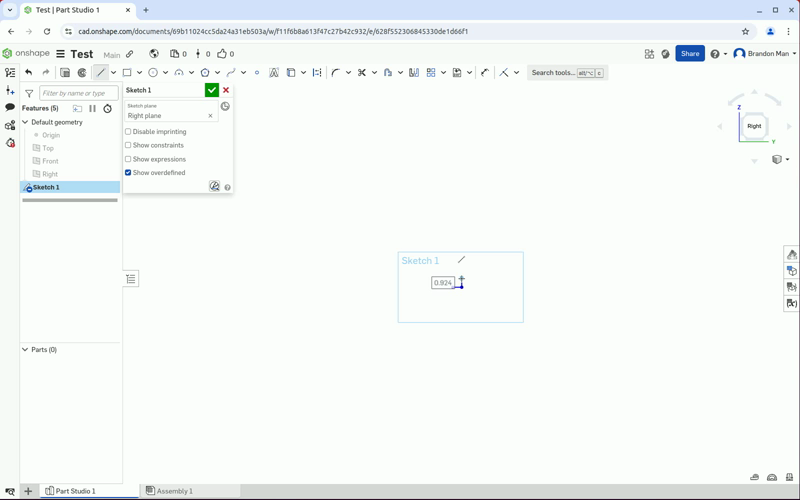
scroll(-6)
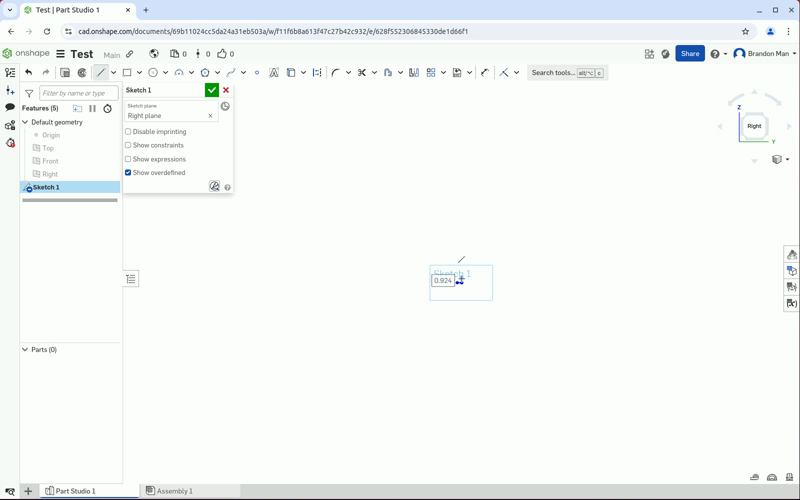
key_up(shift)
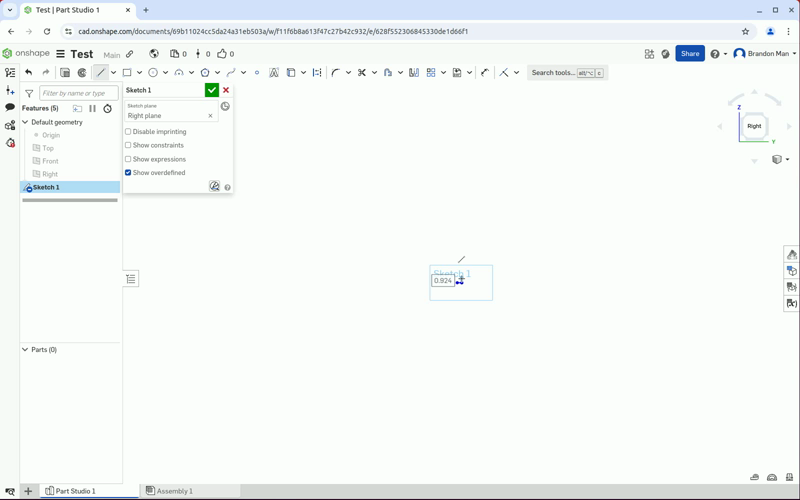
key_down(shift)
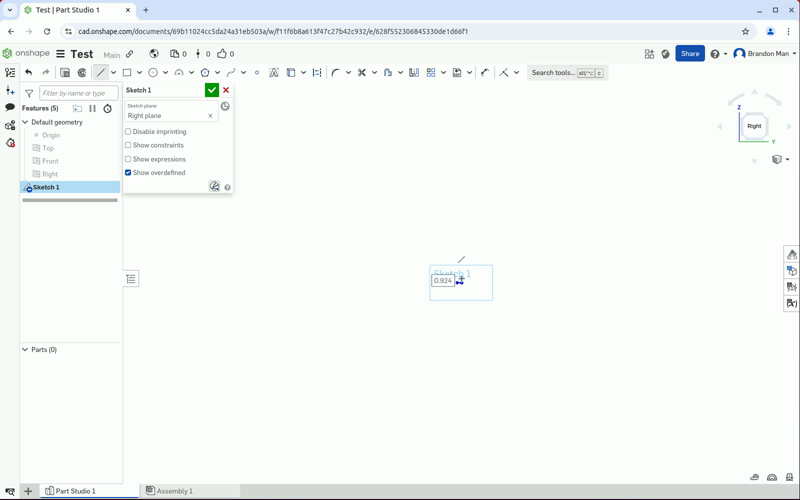
mouse_move(492, 278)
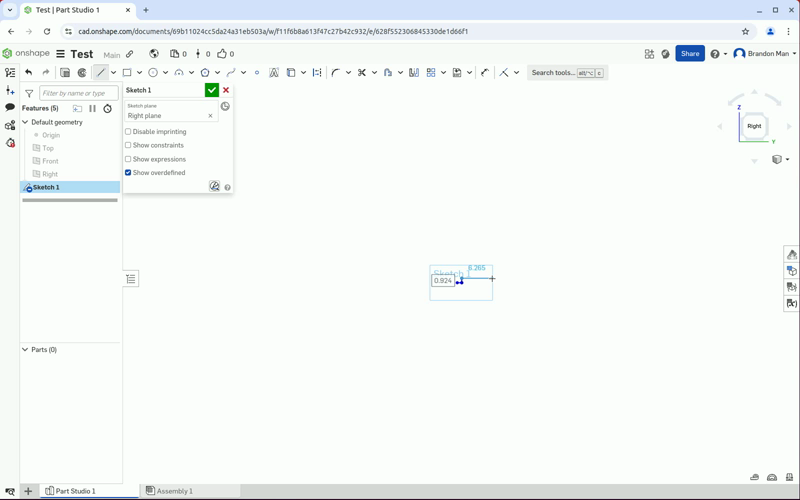
mouse_move(457, 278)
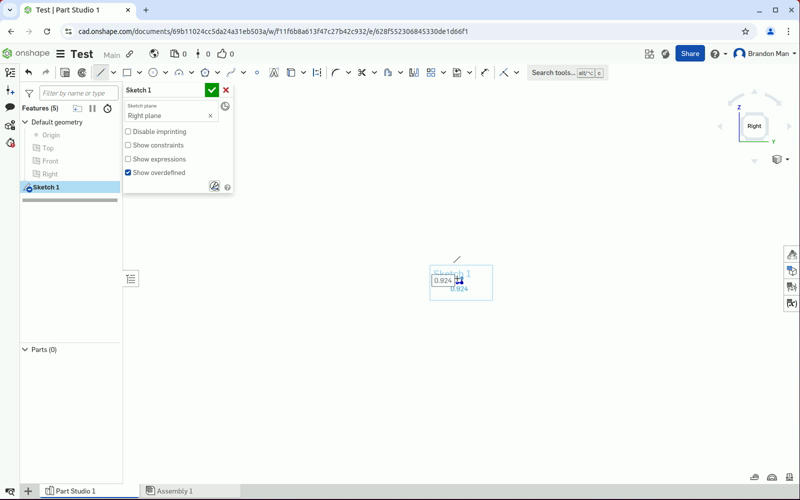
scroll(6)
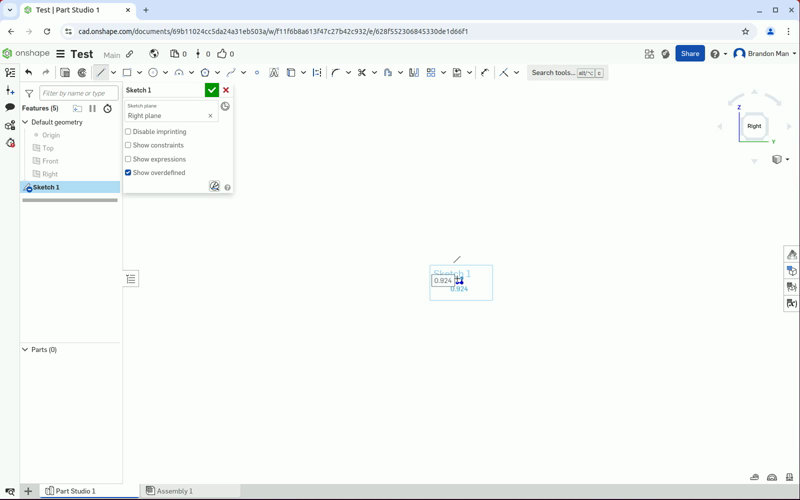
scroll(6)
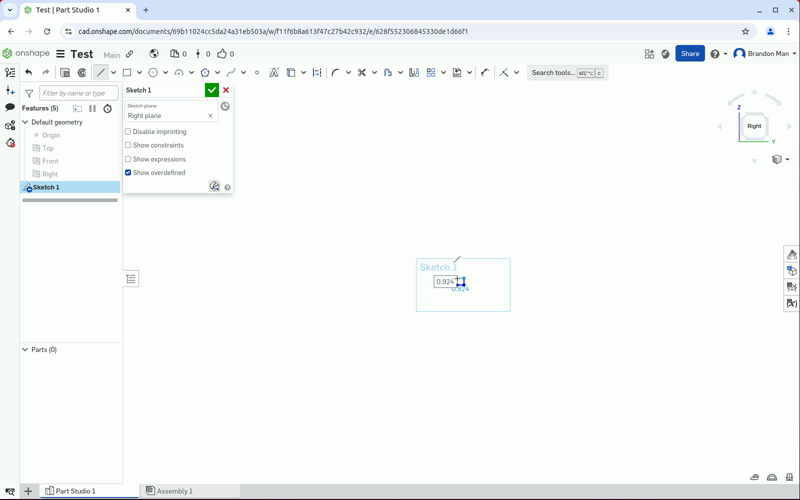
scroll(6)
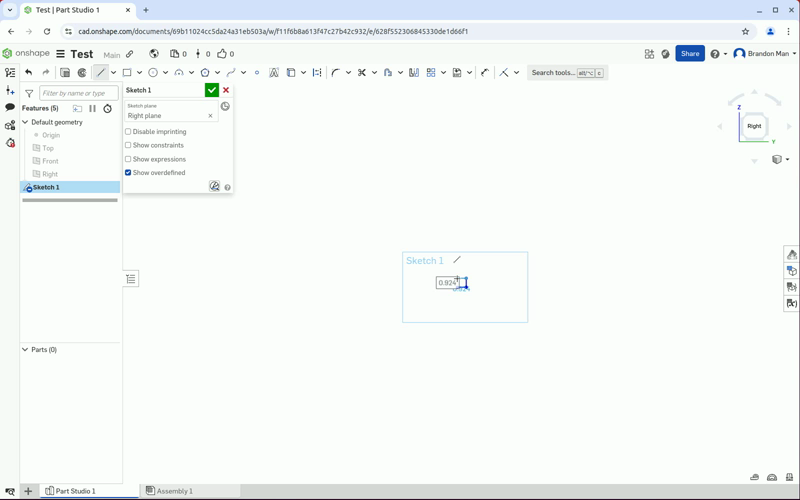
scroll(6)
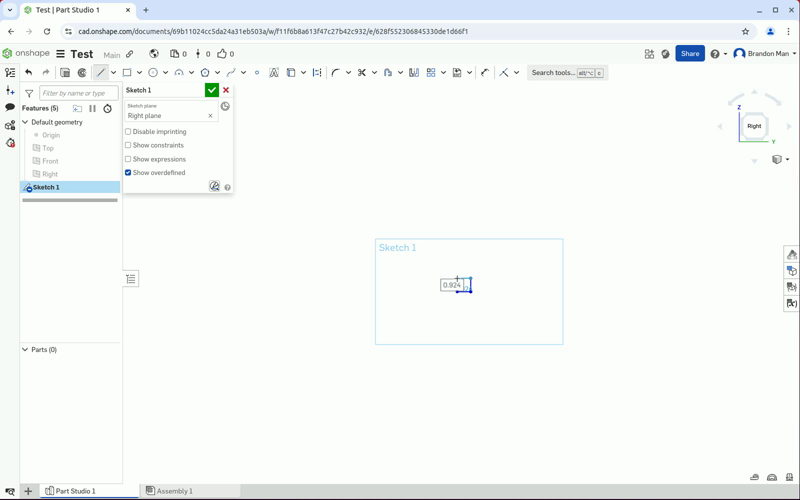
scroll(6)
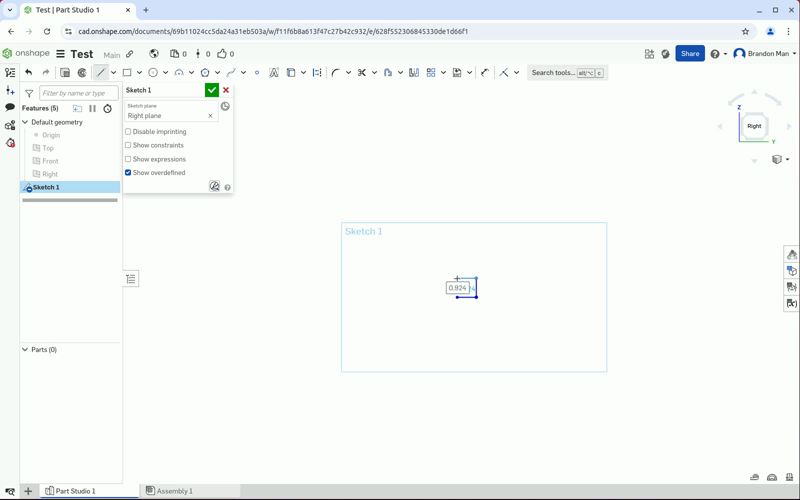
scroll(6)
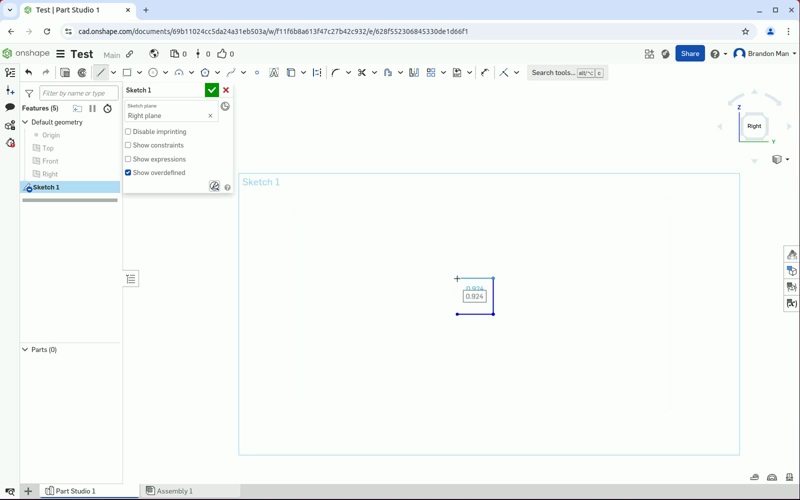
scroll(6)
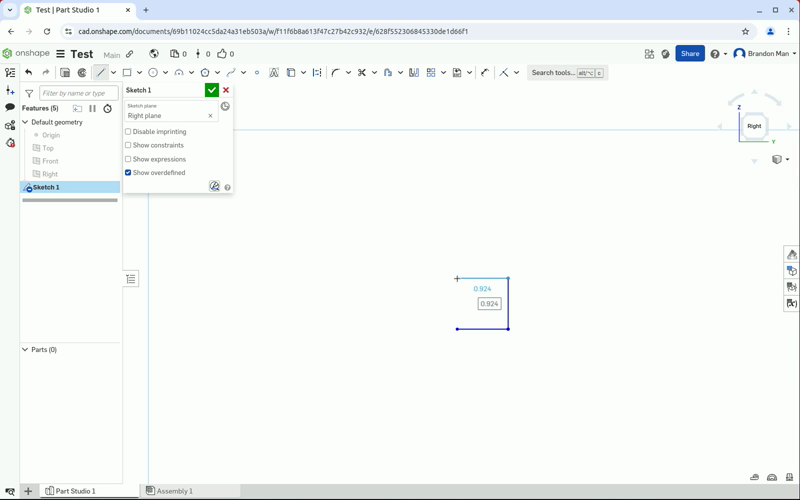
click(457, 278)
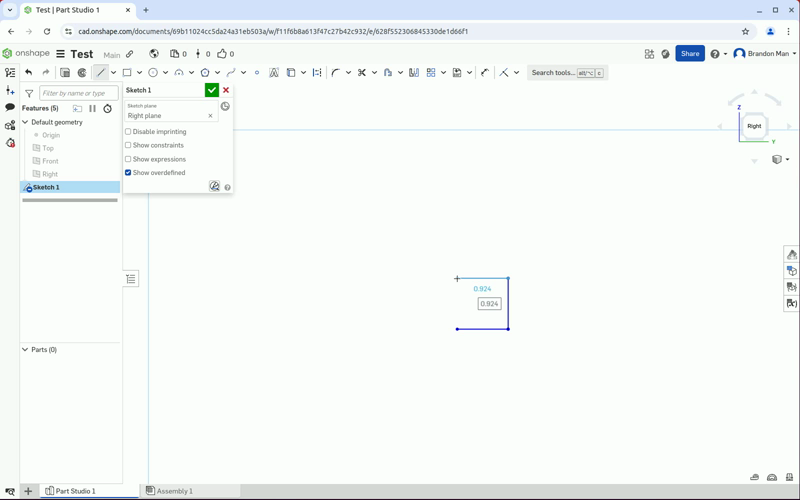
scroll(-6)
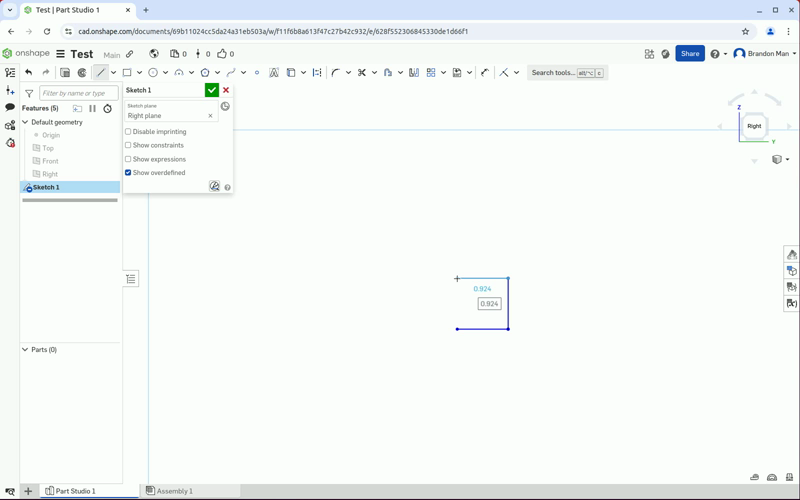
scroll(-6)
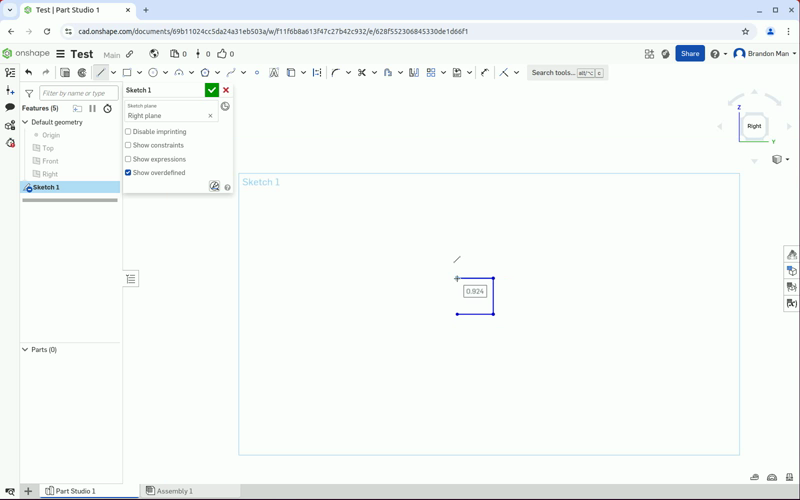
scroll(-6)
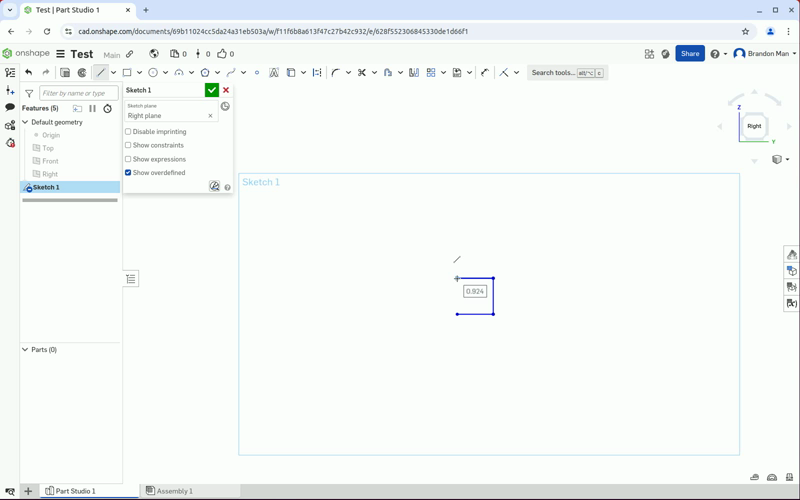
scroll(-6)
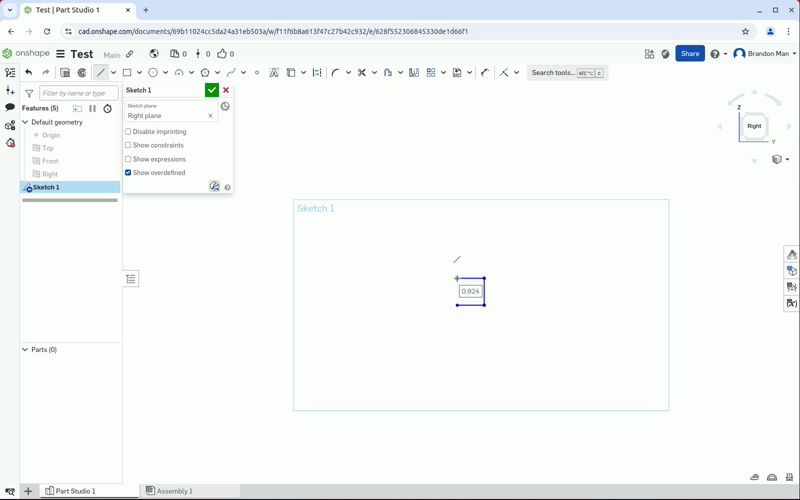
scroll(-6)
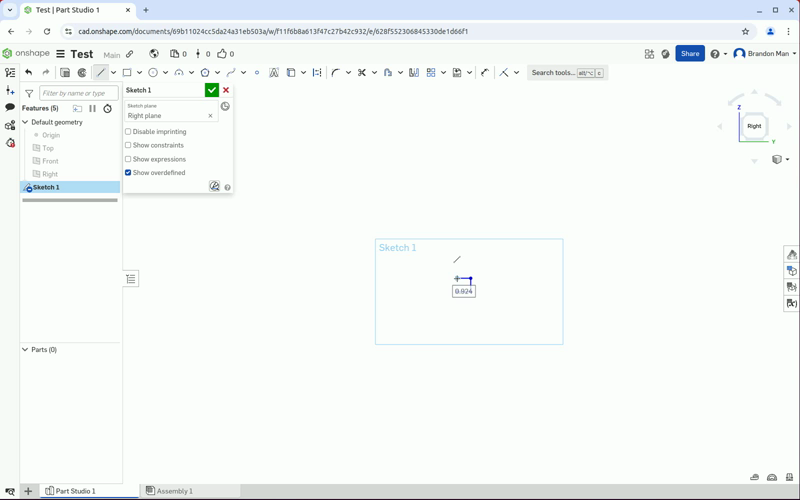
scroll(-6)
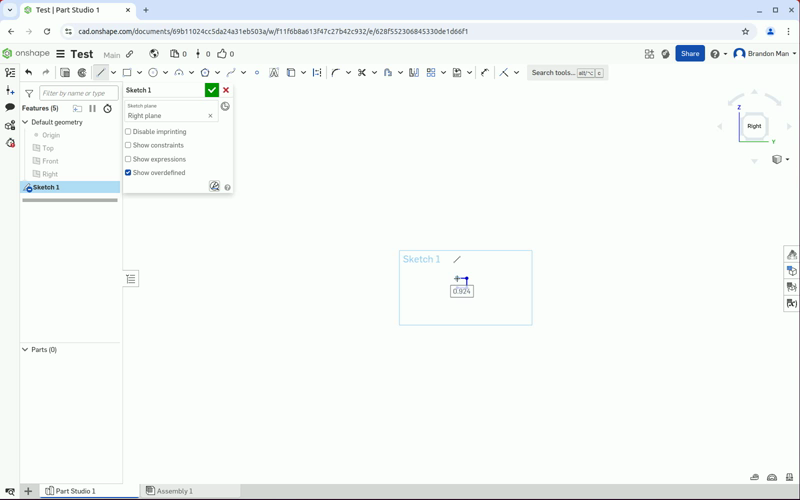
scroll(-6)
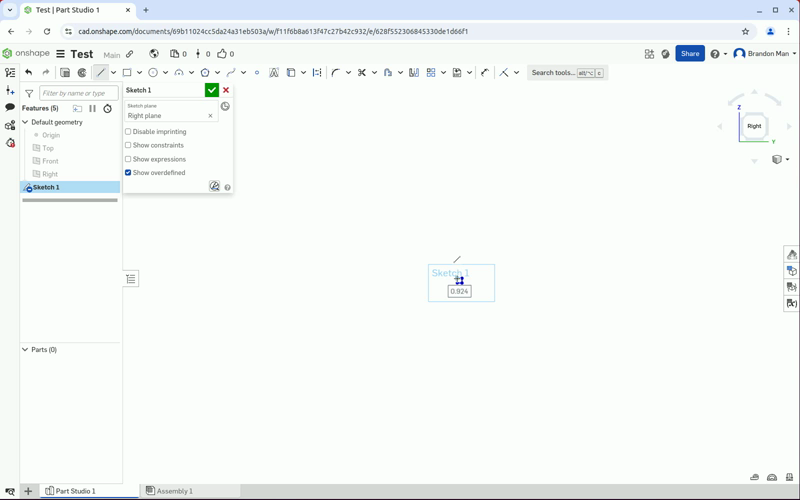
key_up(shift)
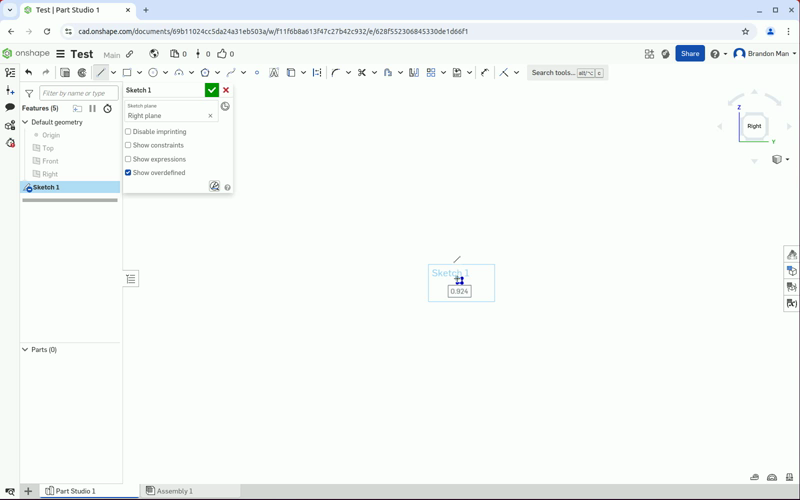
mouse_move(487, 278)
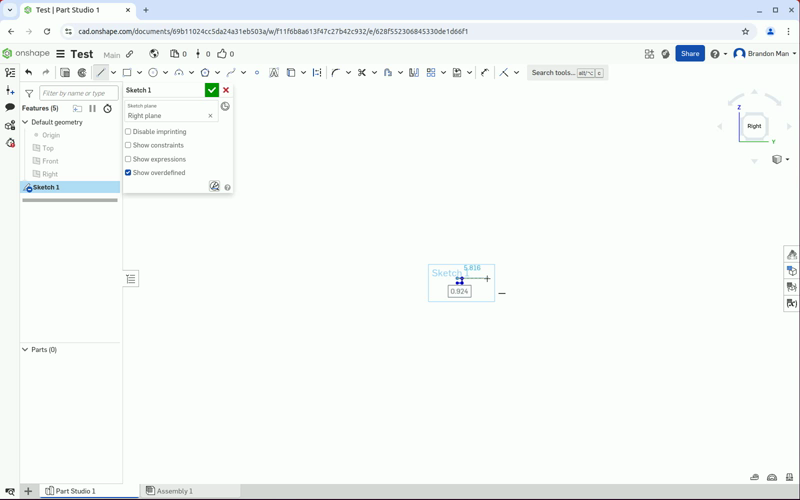
key_down(shift)
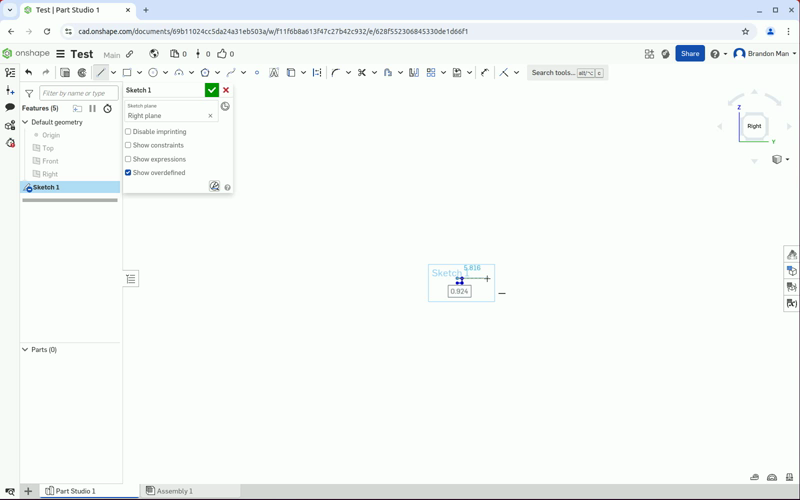
mouse_move(457, 282)
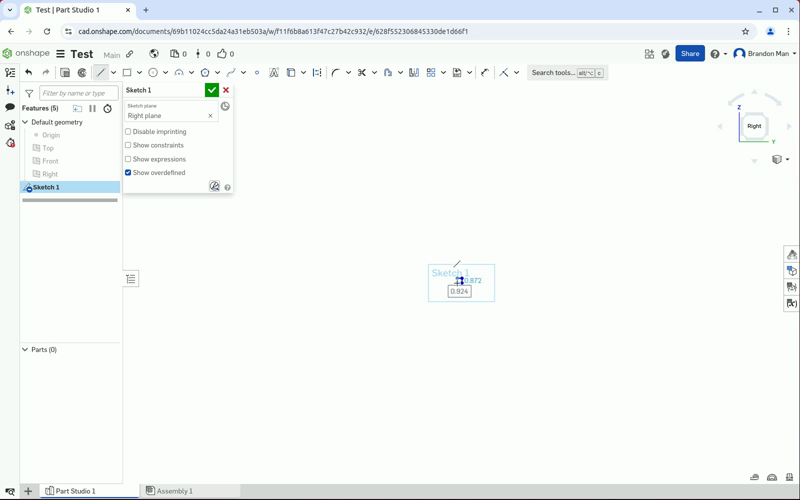
scroll(6)
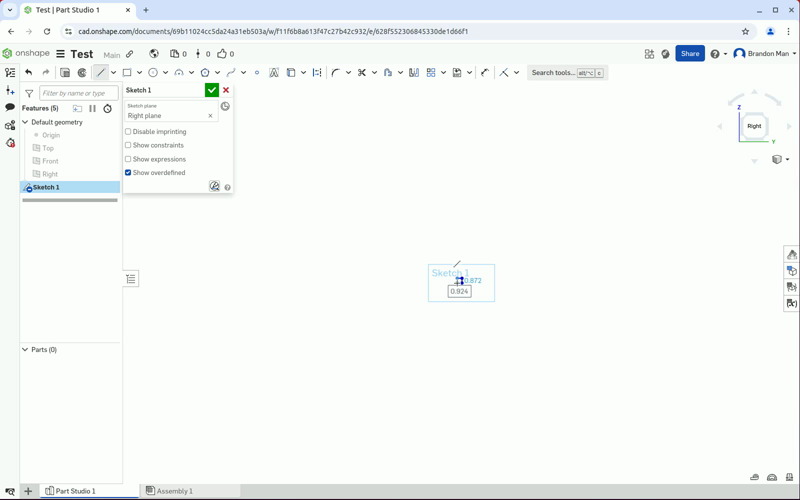
scroll(6)
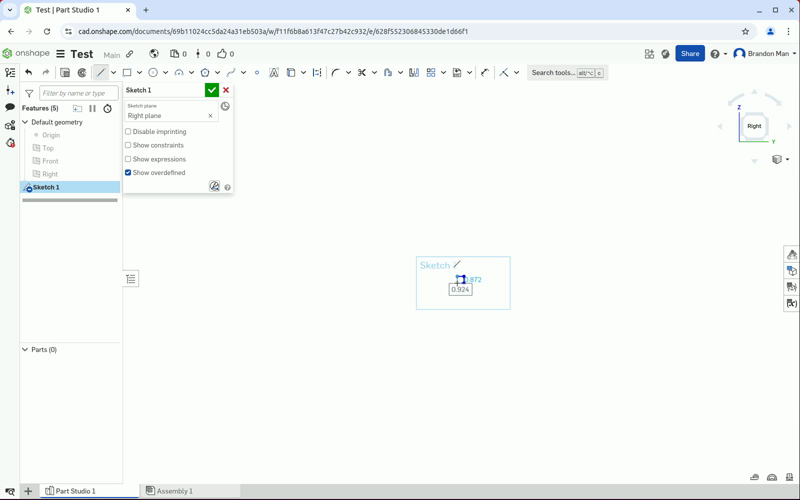
scroll(6)
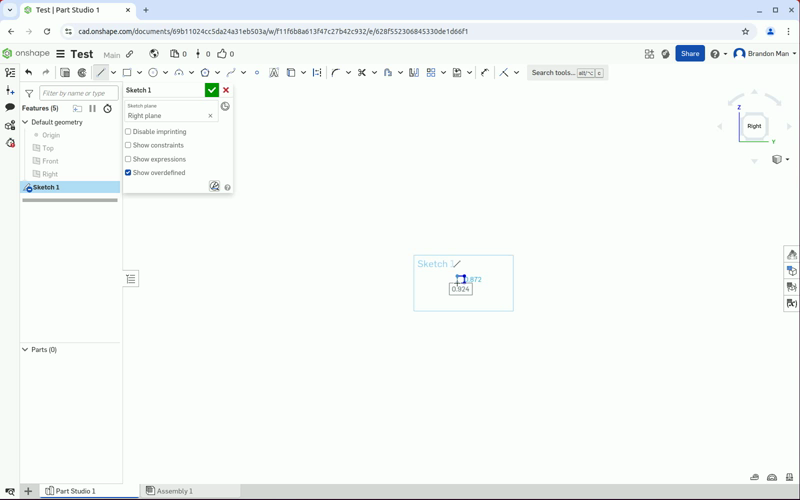
scroll(6)
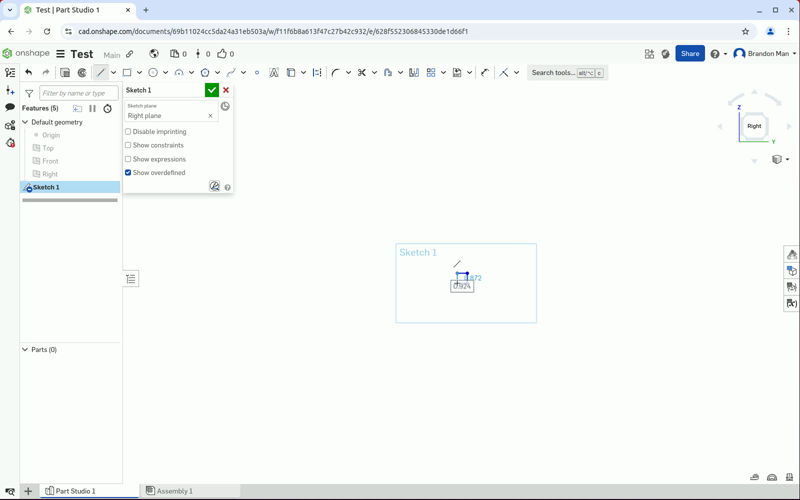
scroll(6)
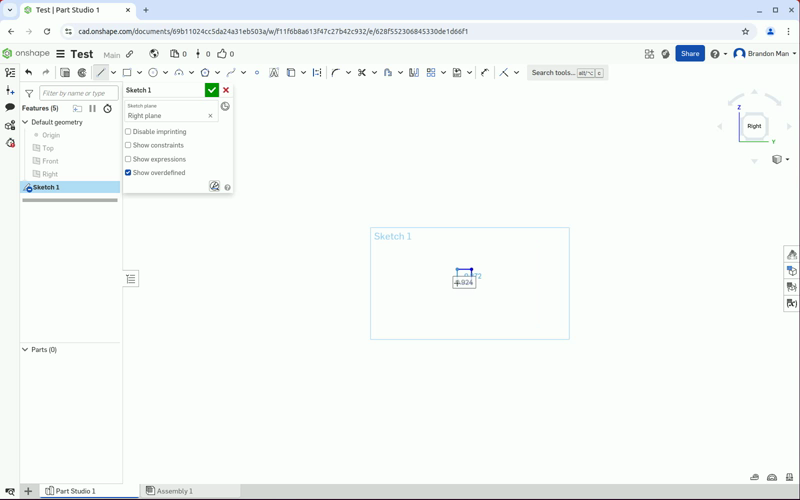
scroll(6)
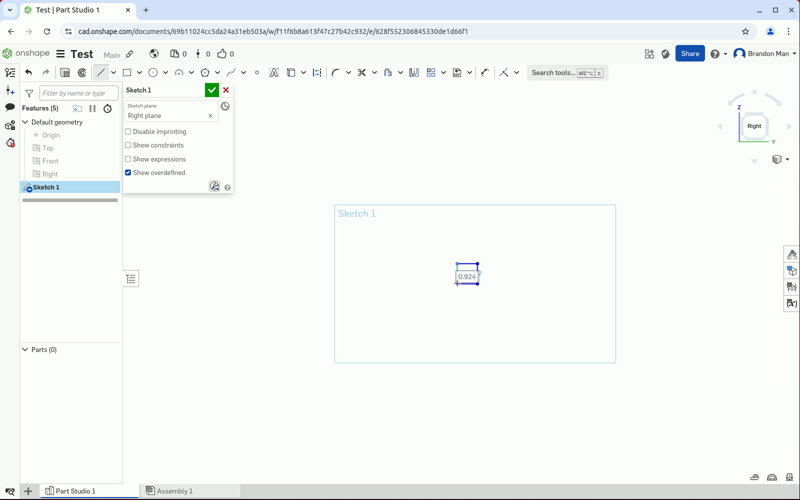
scroll(6)
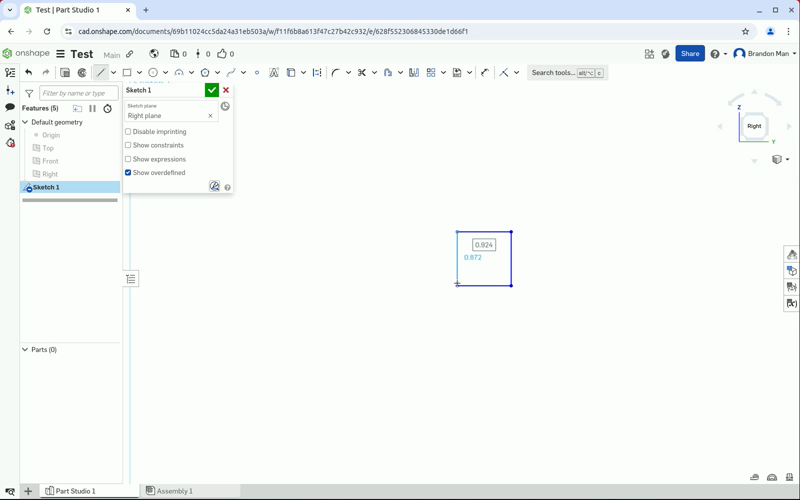
key_up(shift)
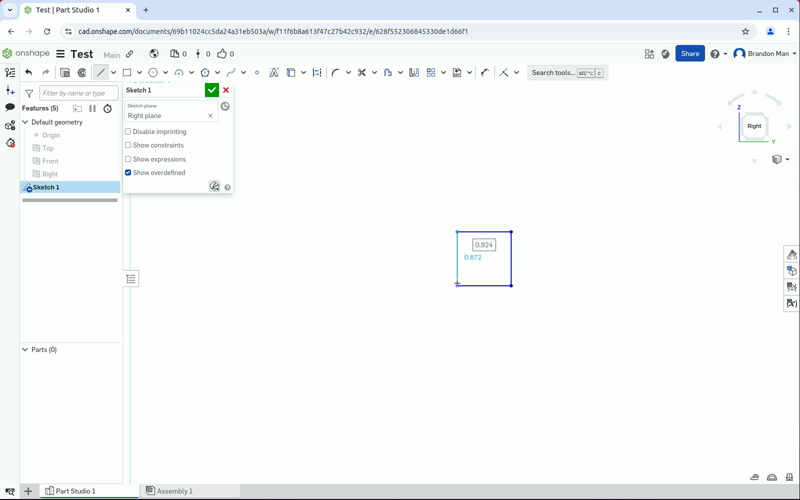
click(457, 282)
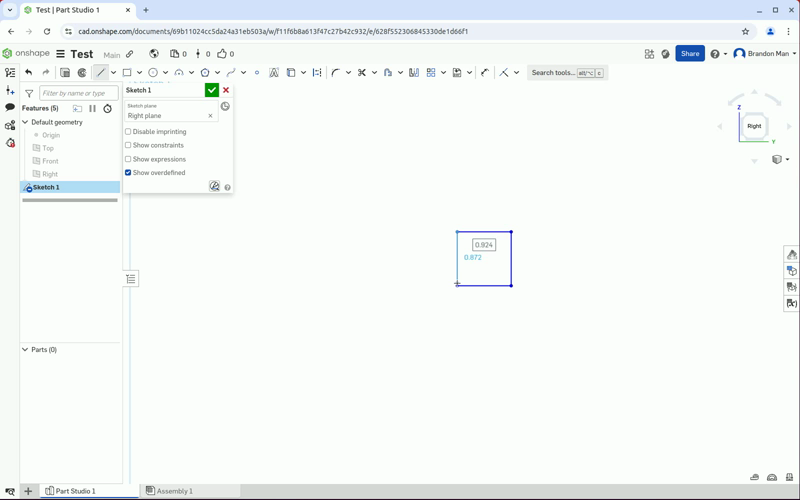
scroll(-6)
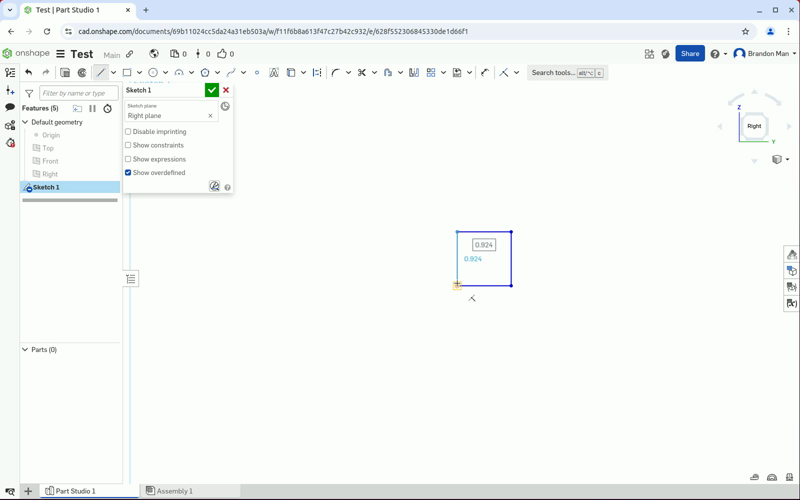
scroll(-6)
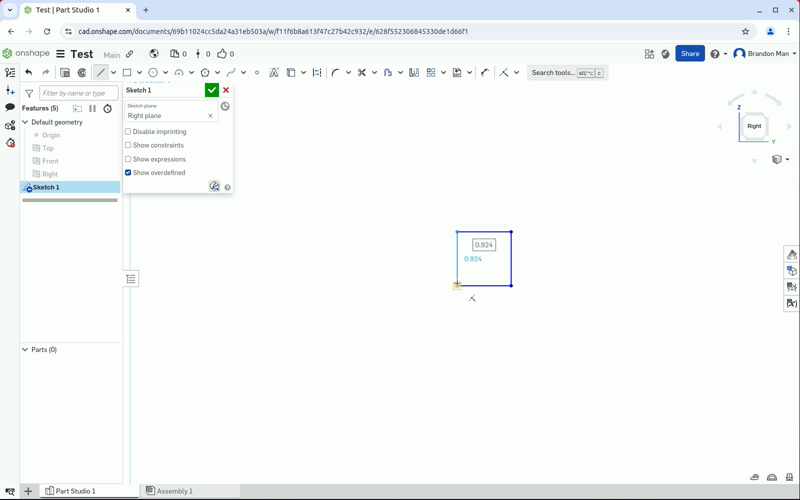
scroll(-6)
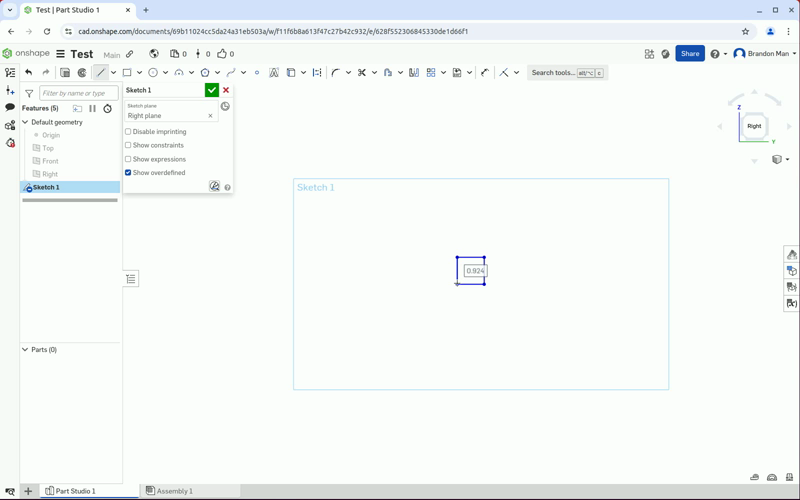
scroll(-6)
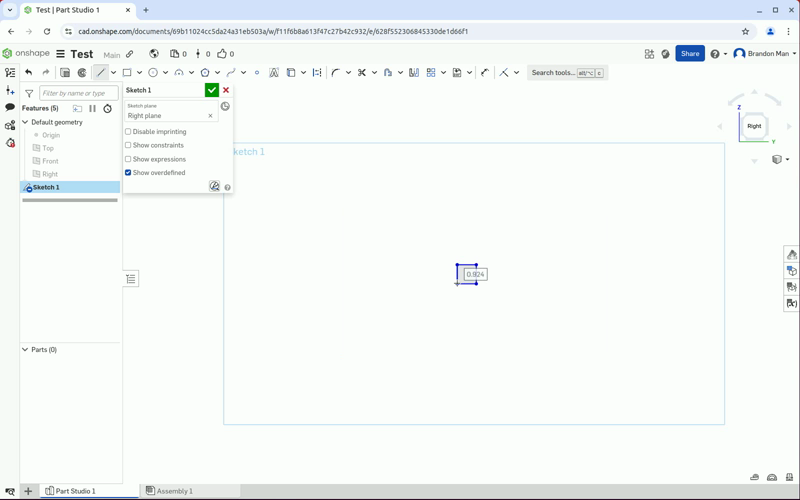
scroll(-6)
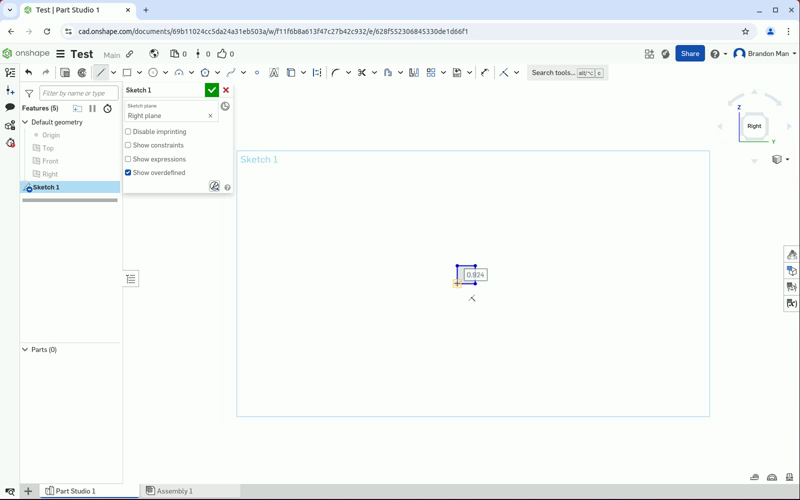
scroll(-6)
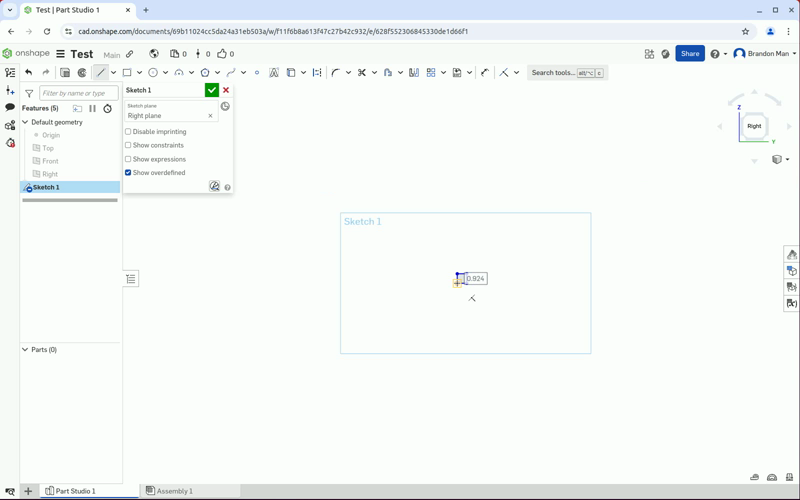
scroll(-6)
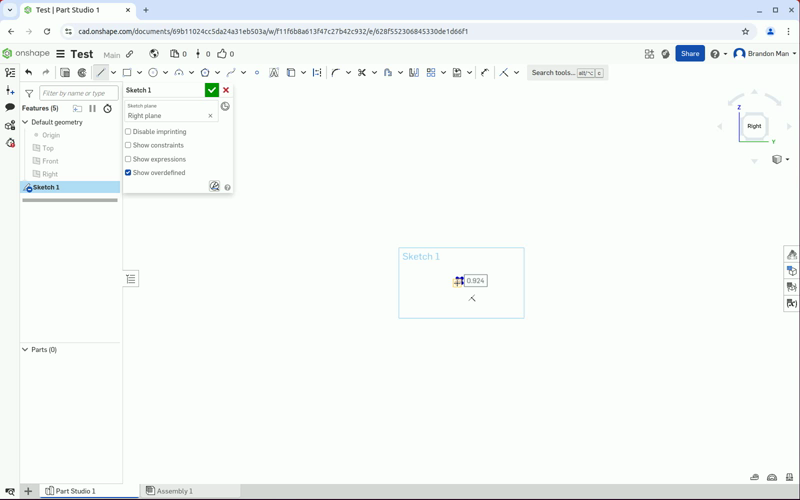
key(esc)
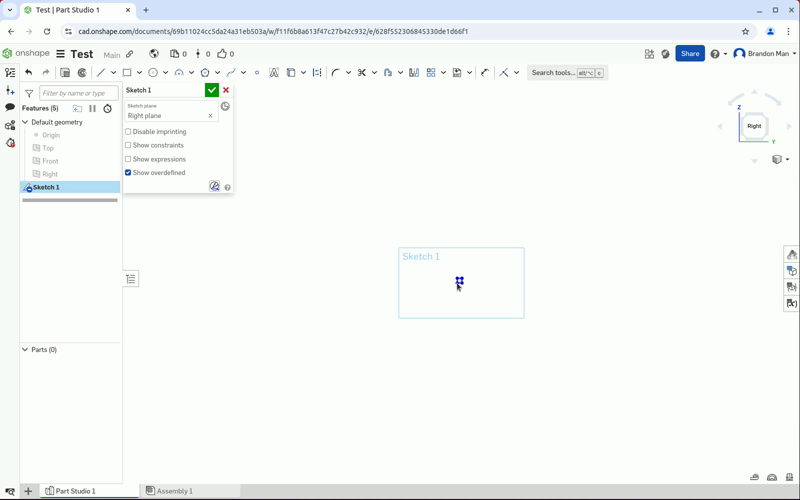
mouse_move(457, 281)
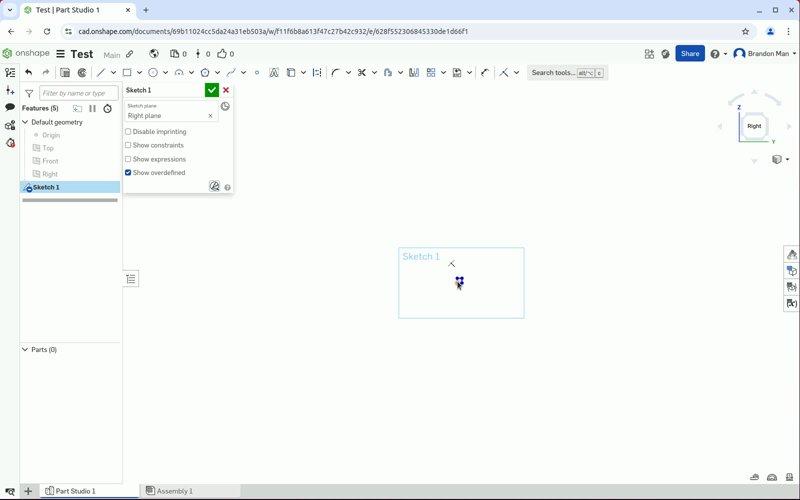
scroll(6)
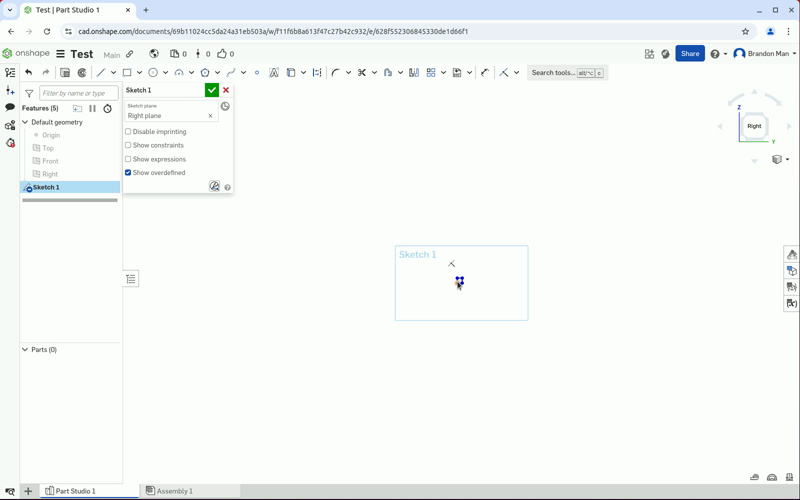
scroll(6)
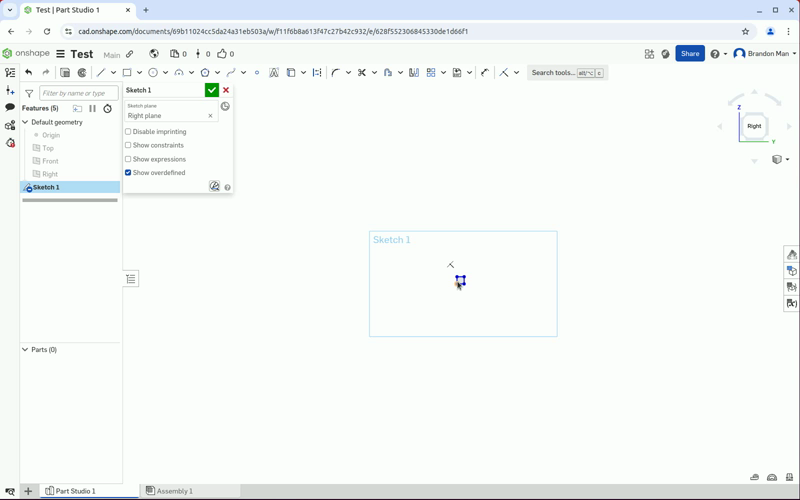
scroll(6)
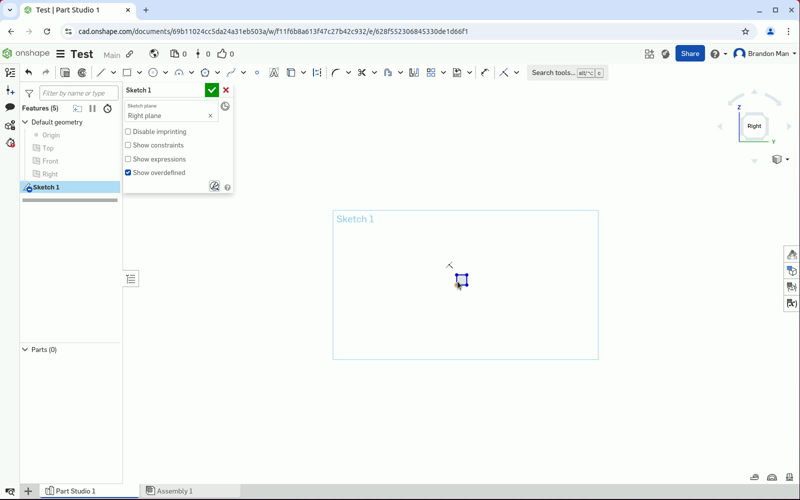
scroll(6)
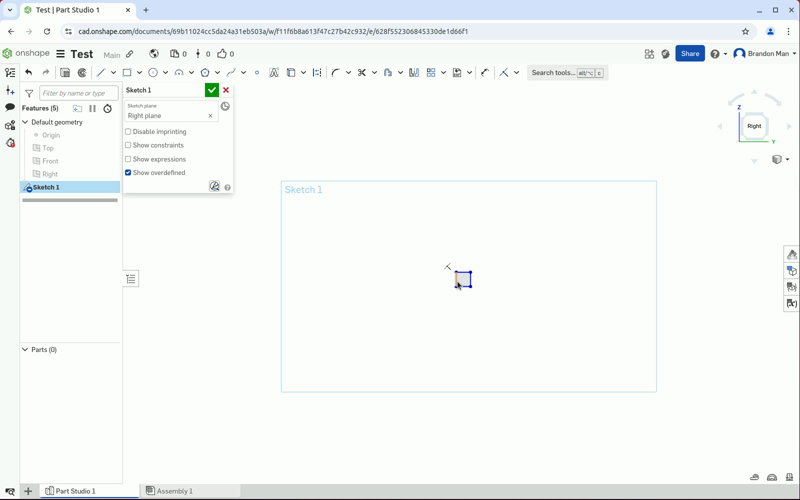
scroll(6)
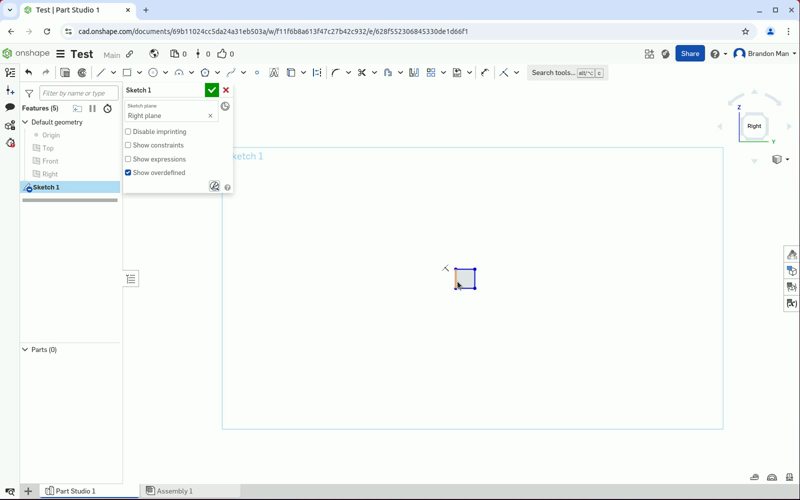
scroll(6)
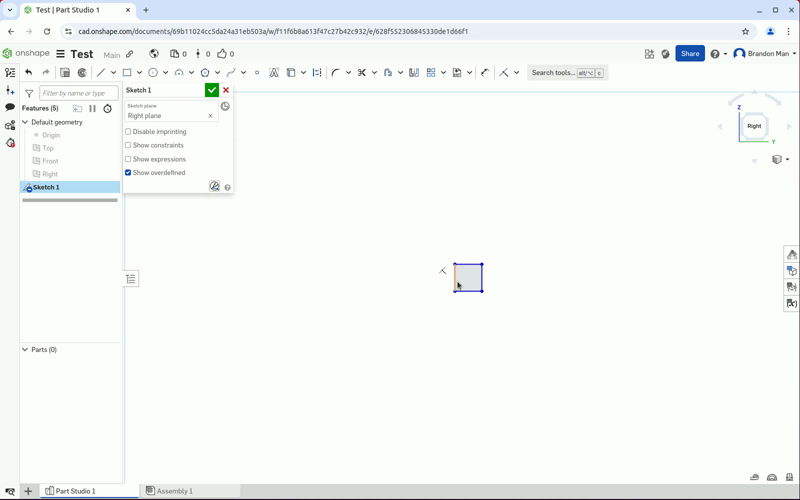
scroll(6)
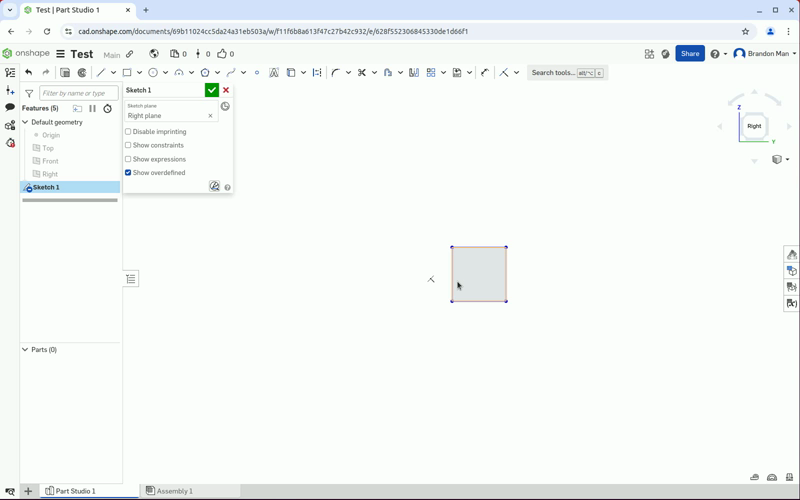
click(457, 281)
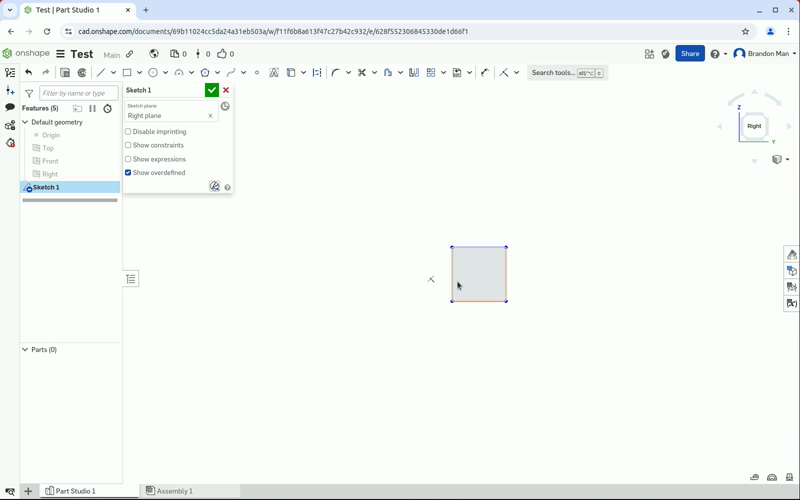
scroll(-6)
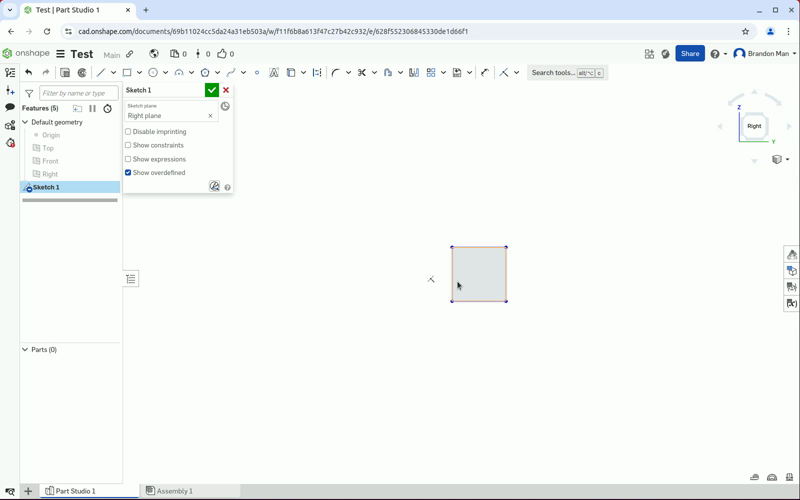
scroll(-6)
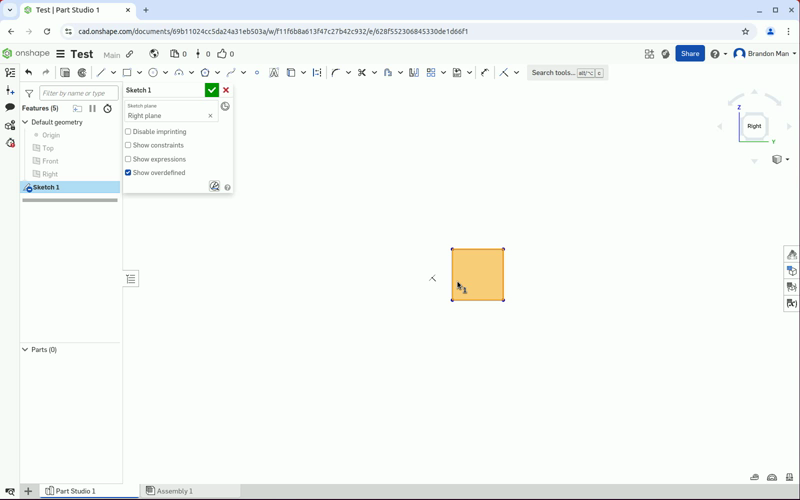
scroll(-6)
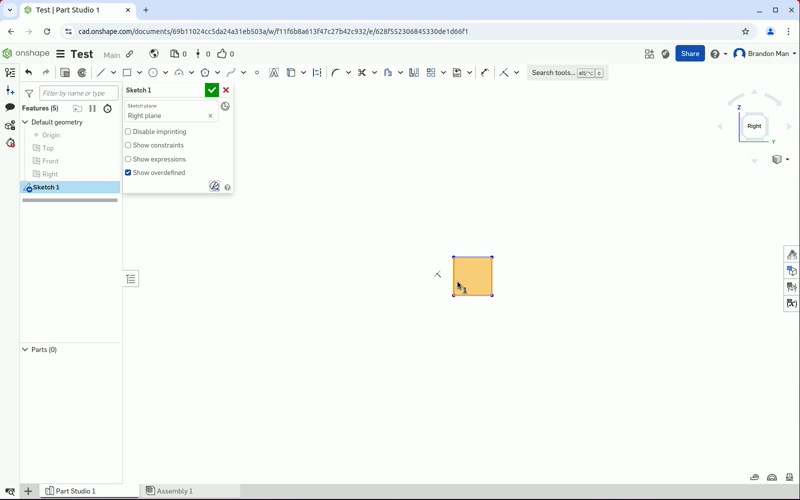
scroll(-6)
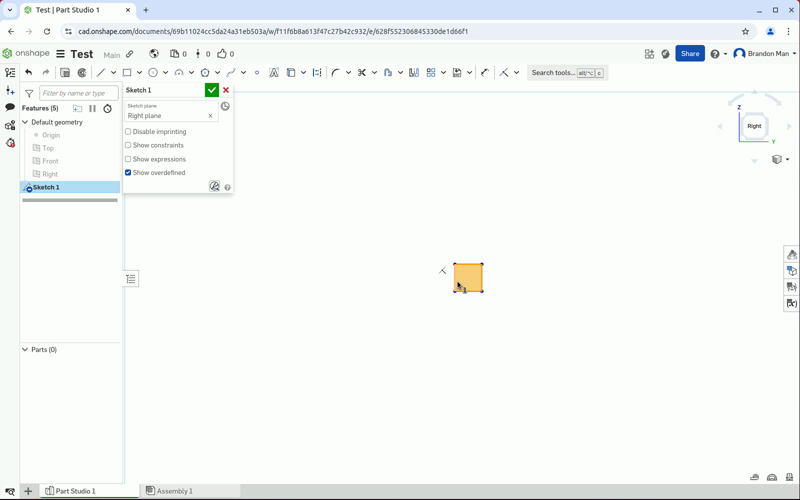
scroll(-6)
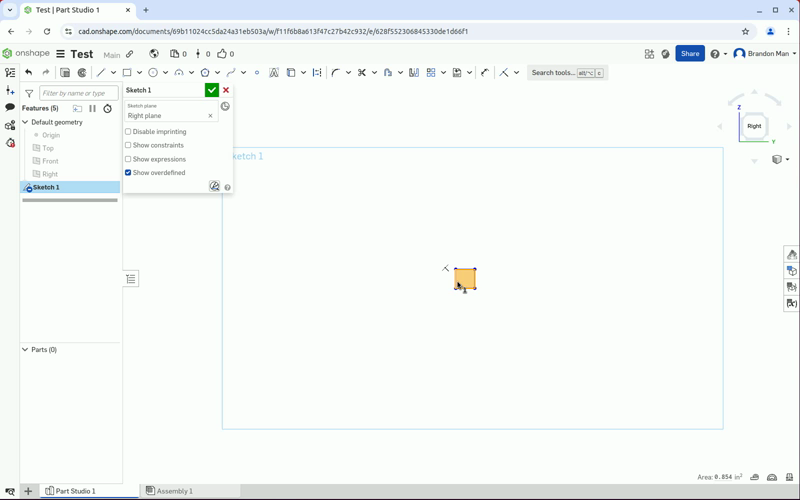
scroll(-6)
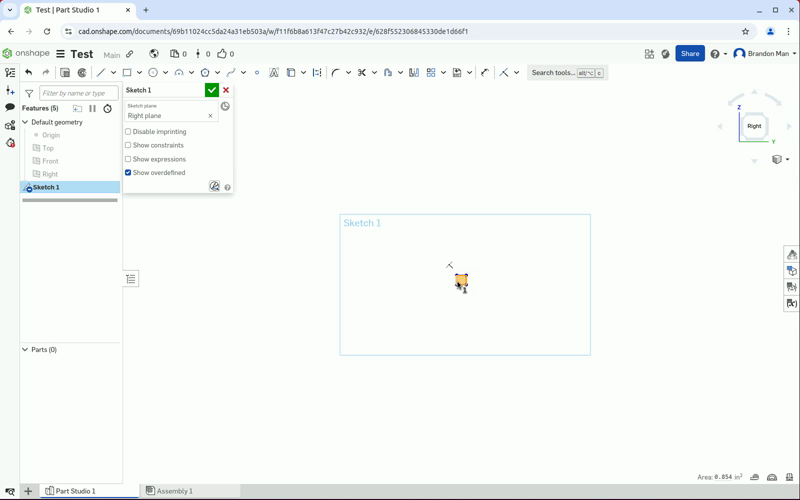
scroll(-6)
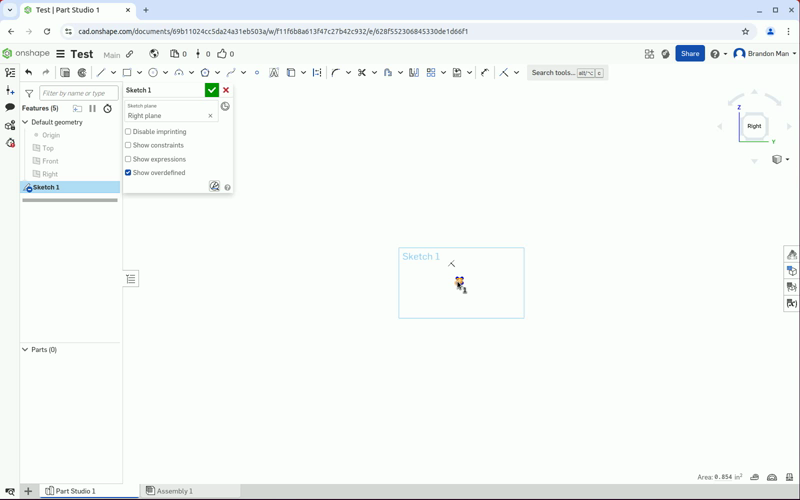
mouse_move(73, 352)
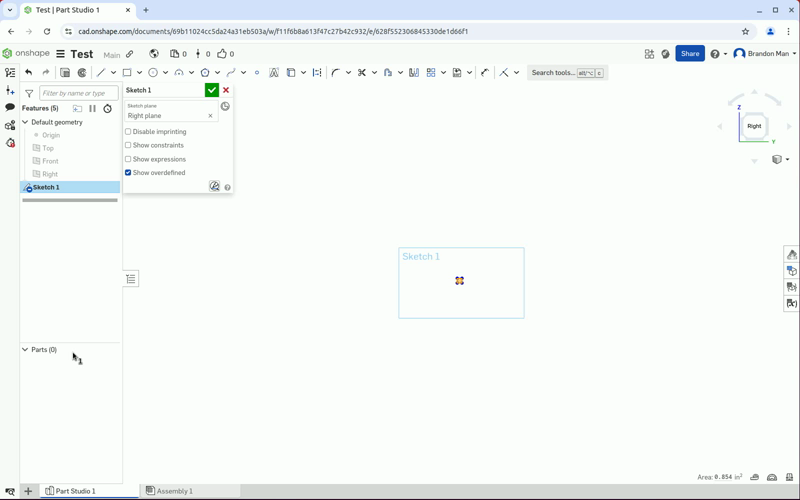
key(shift+y)
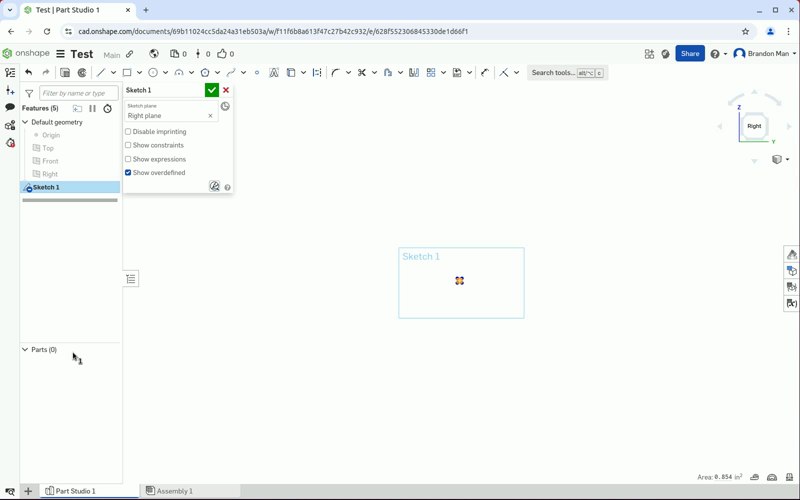
key(shift+e)
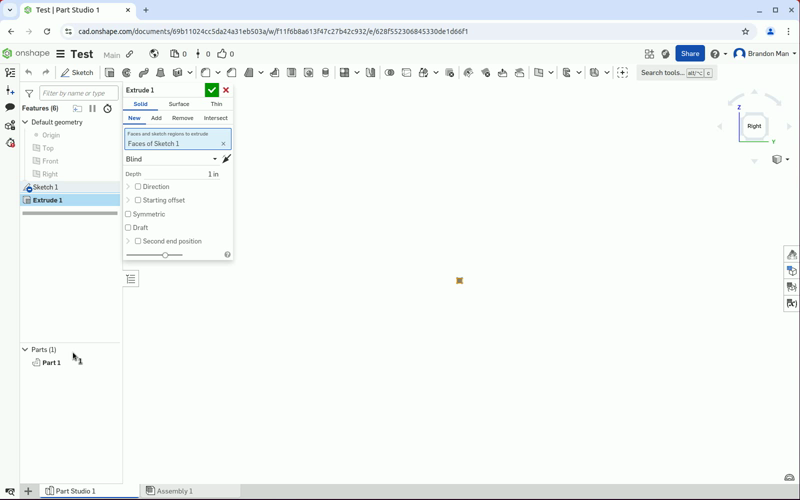
mouse_move(143, 106)
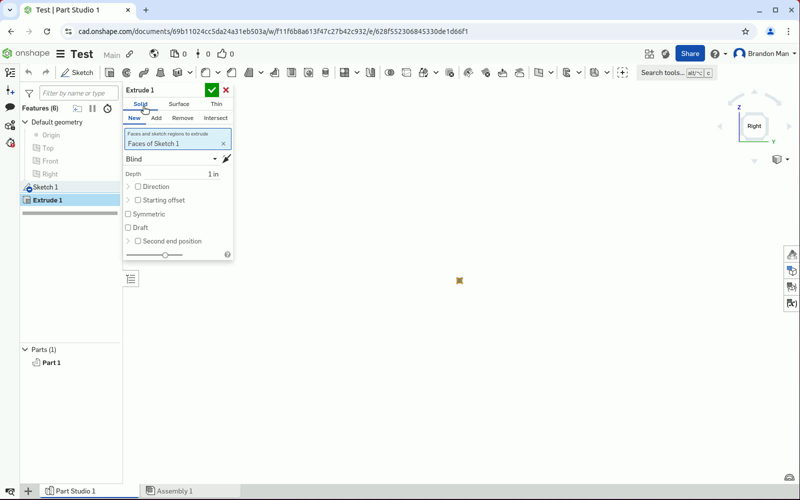
click(143, 106)
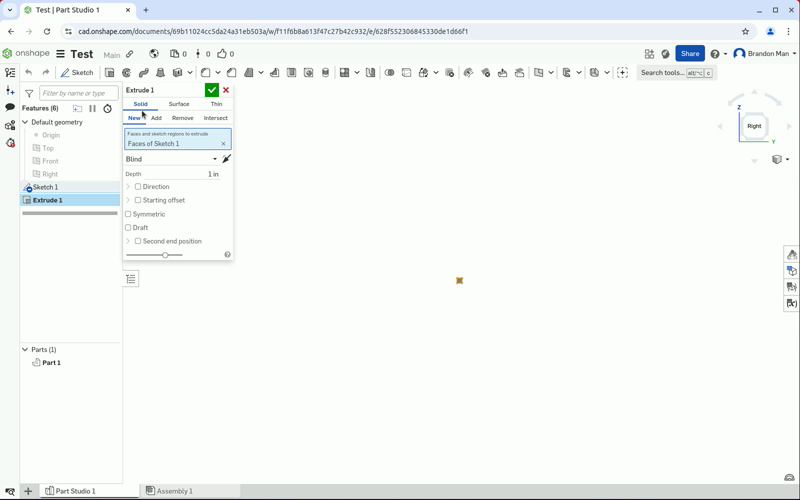
mouse_move(137, 120)
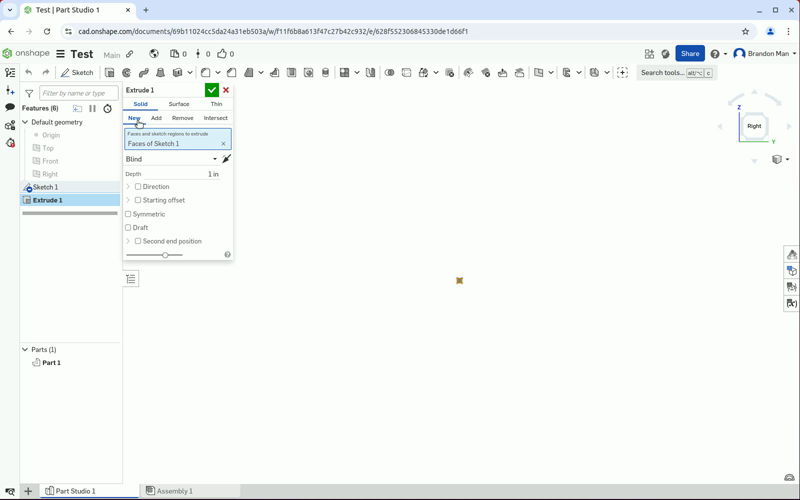
click(137, 120)
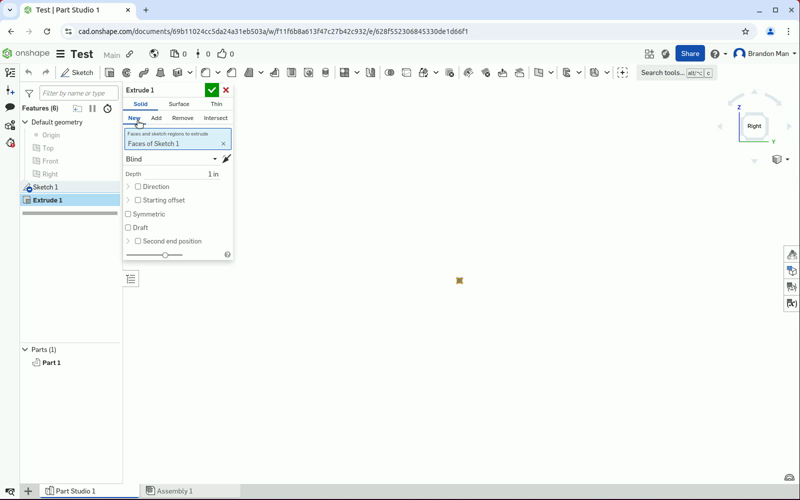
key(tab, 4)
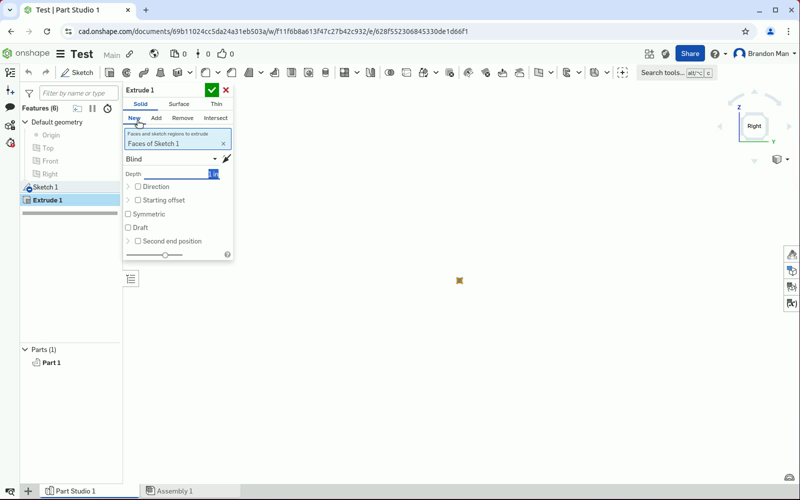
text(23.108)
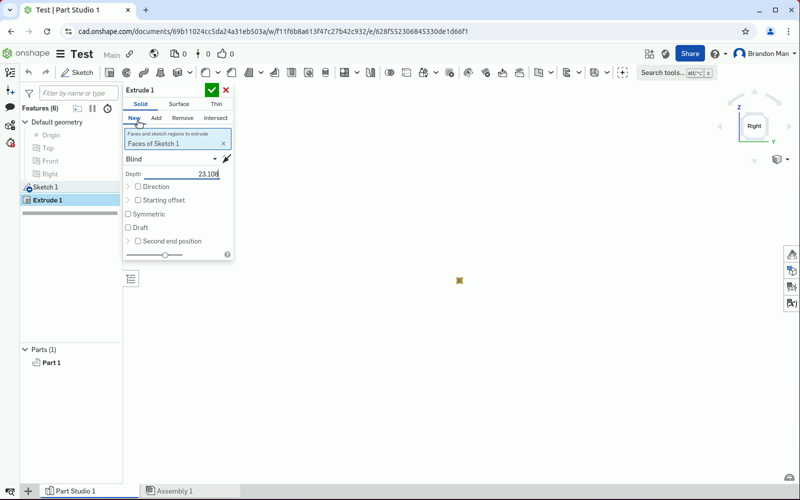
key(enter)
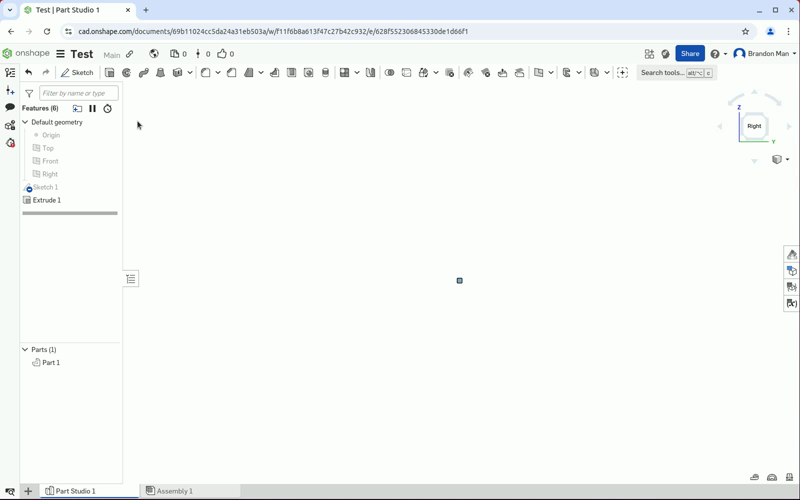
key(shift+h)
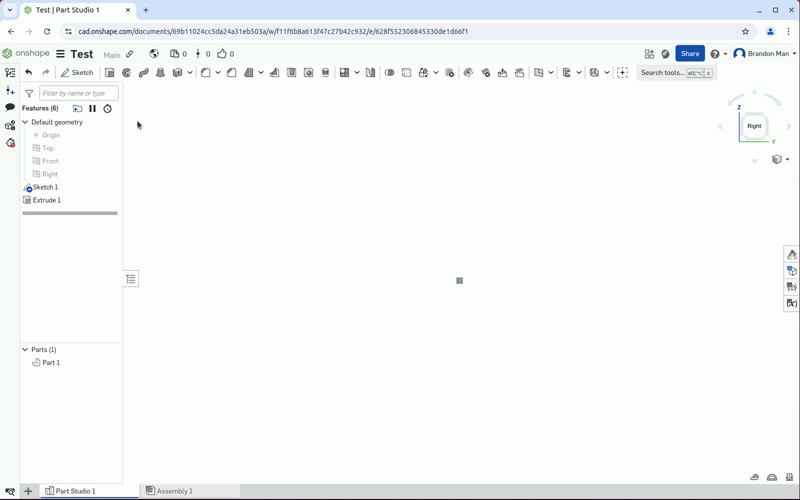
key(shift+h)
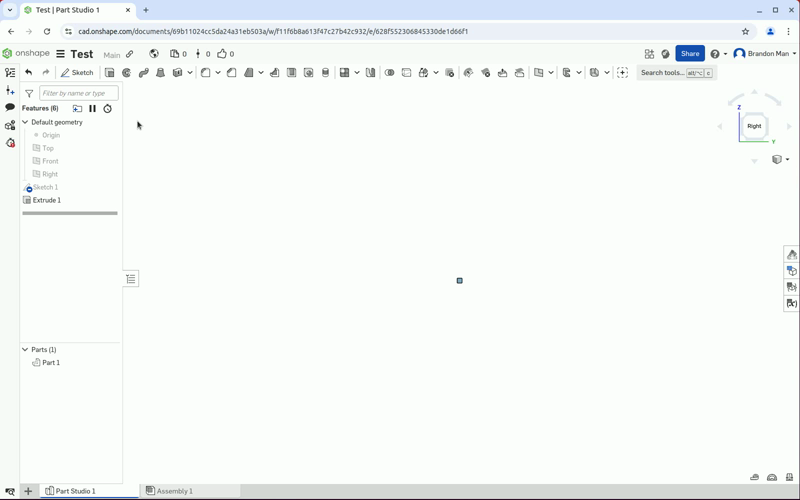
mouse_move(73, 189)
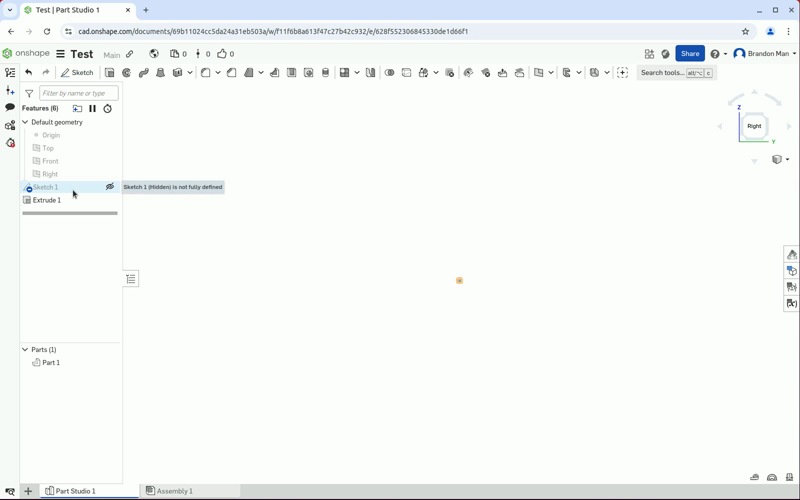
click(73, 189)
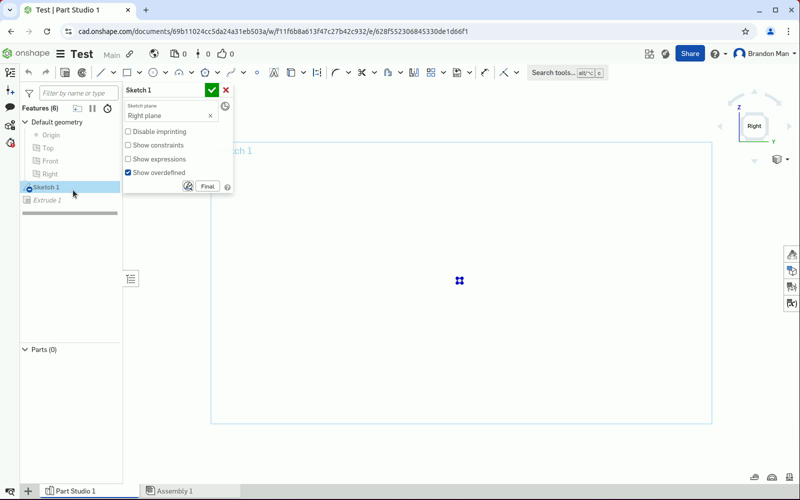
mouse_move(229, 92)
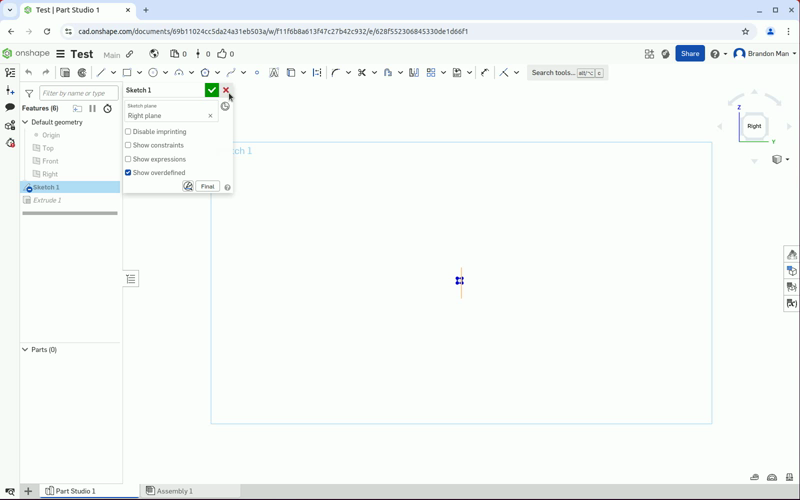
click(229, 92)
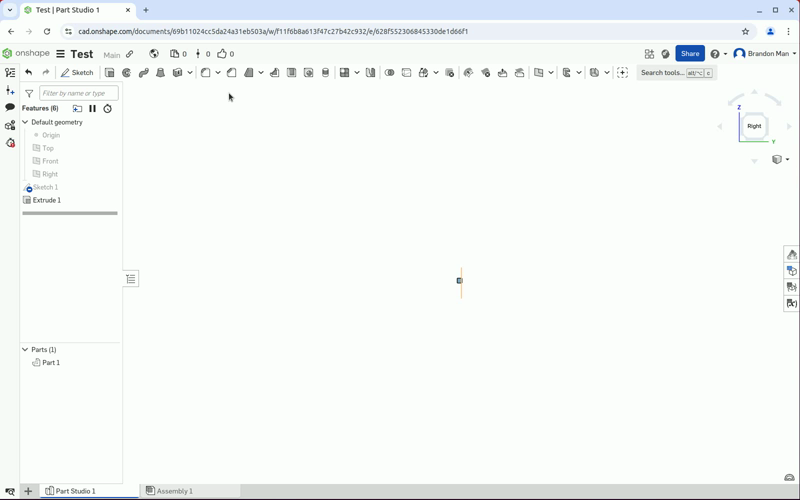
mouse_move(541, 75)
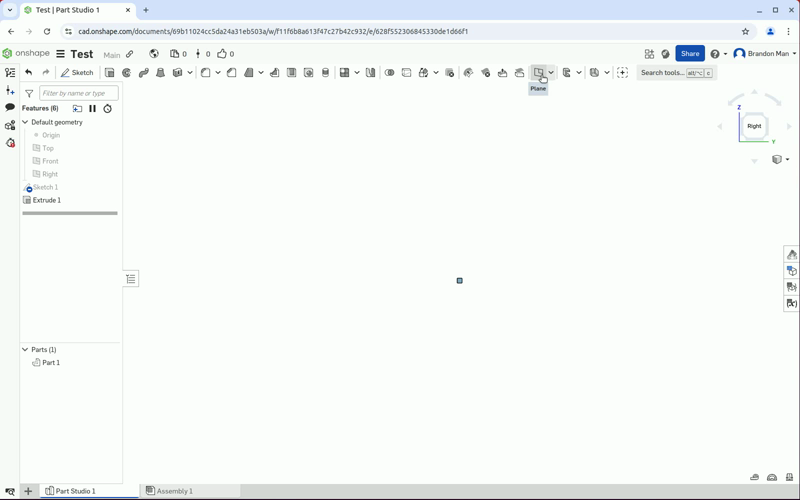
click(541, 75)
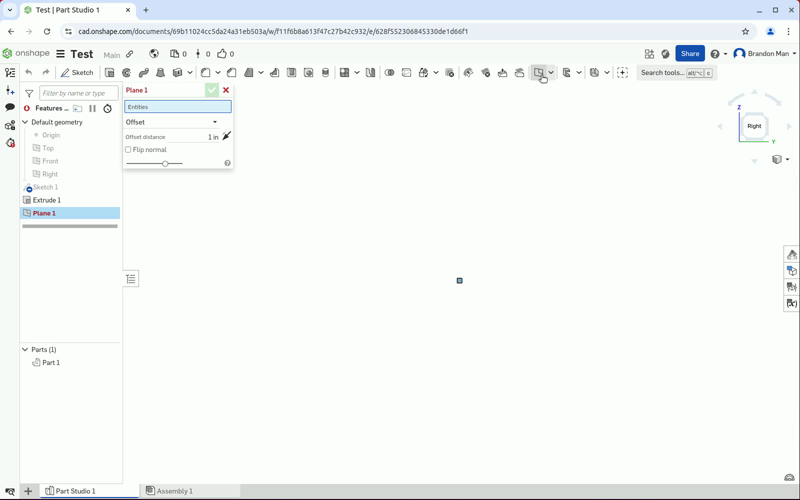
mouse_move(73, 176)
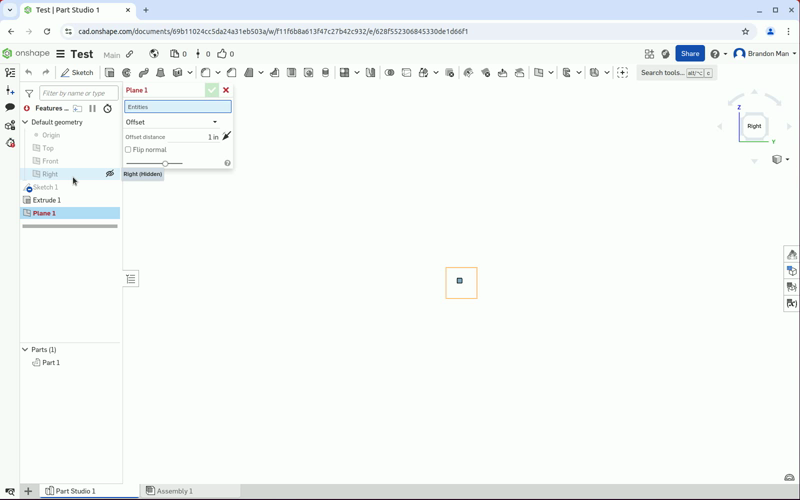
click(73, 176)
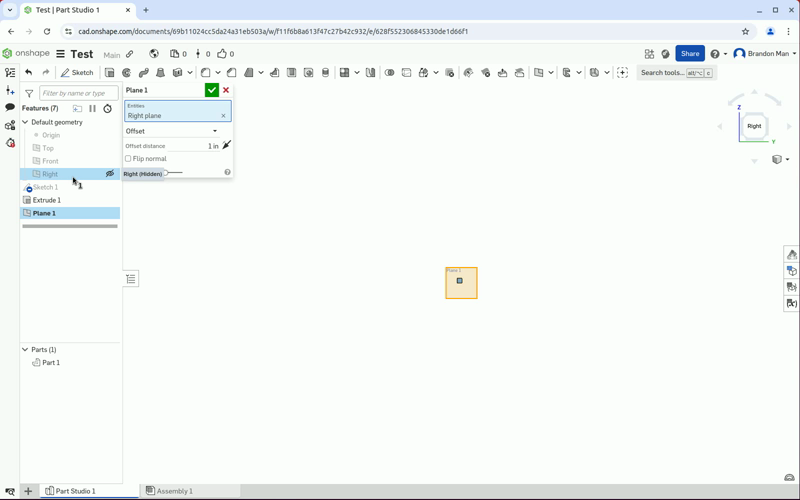
key(tab, 2)
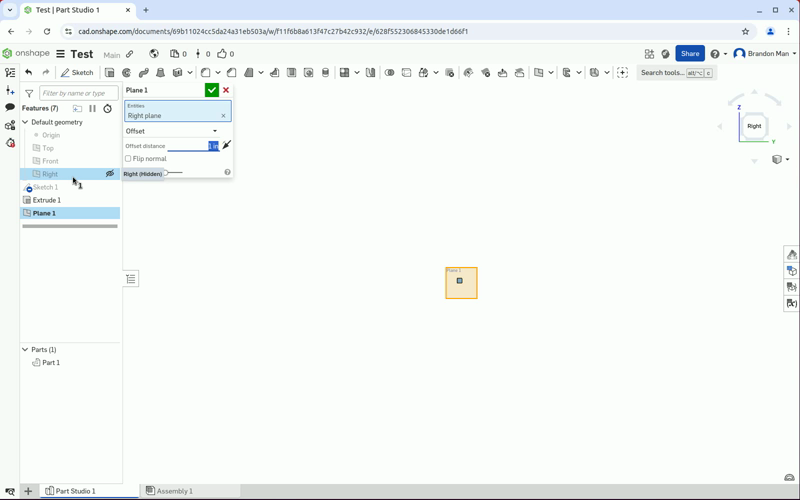
text(23.108)
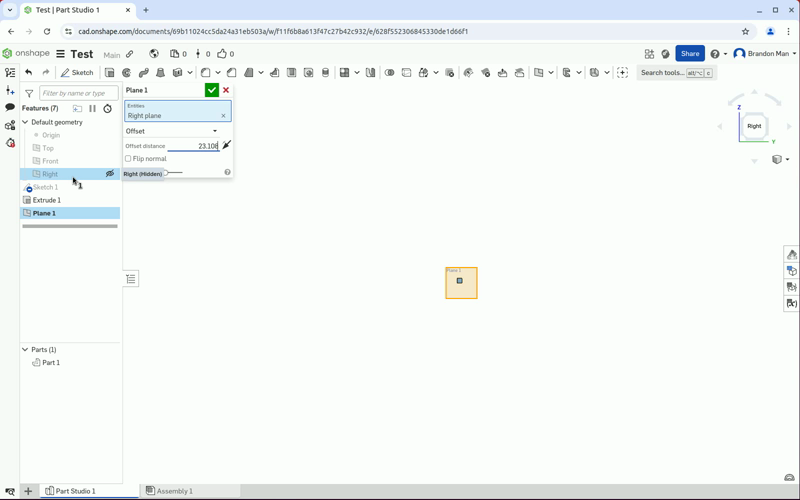
key(enter, 2)
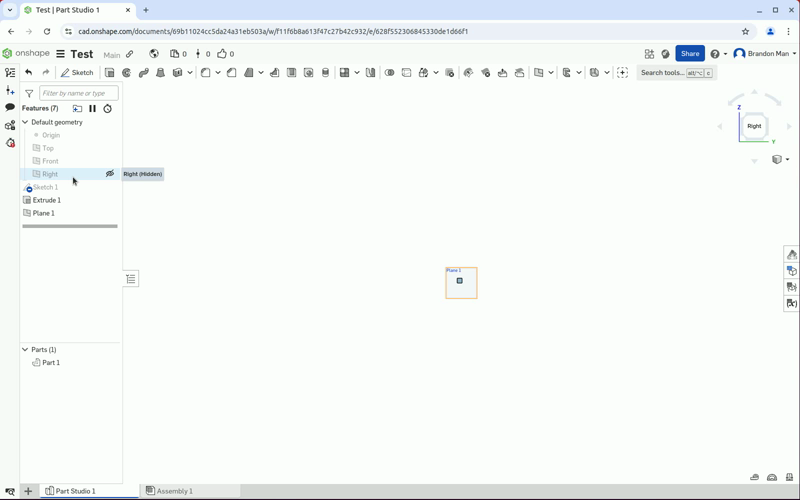
key(shift+s)
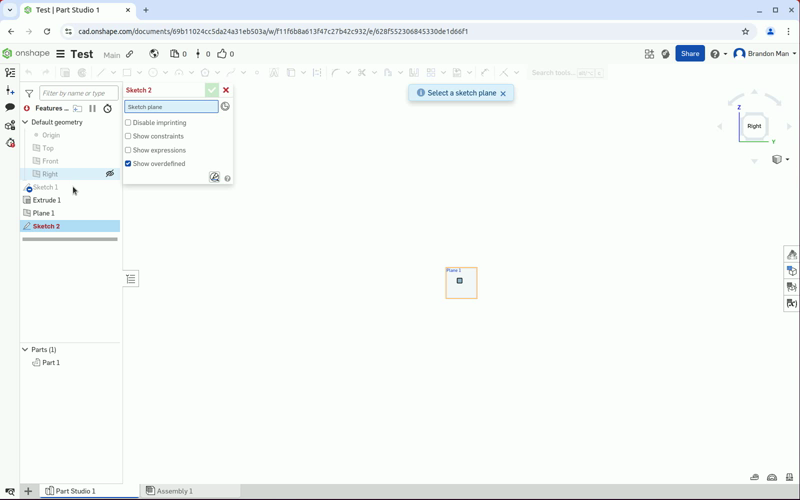
mouse_move(73, 215)
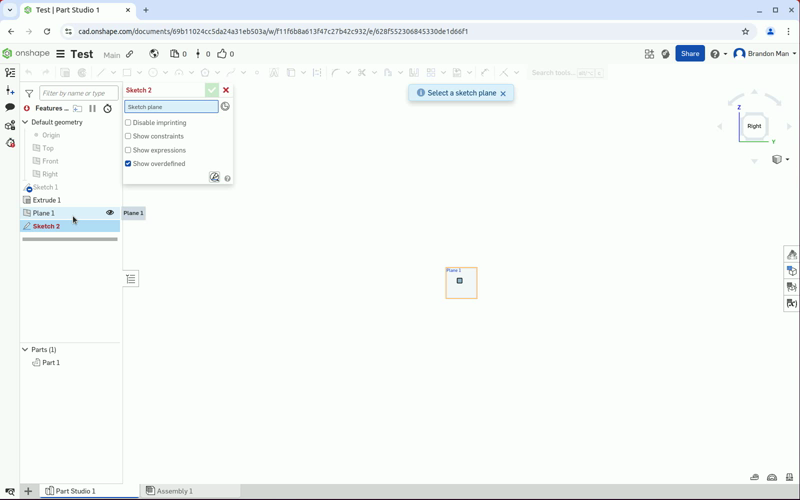
click(73, 215)
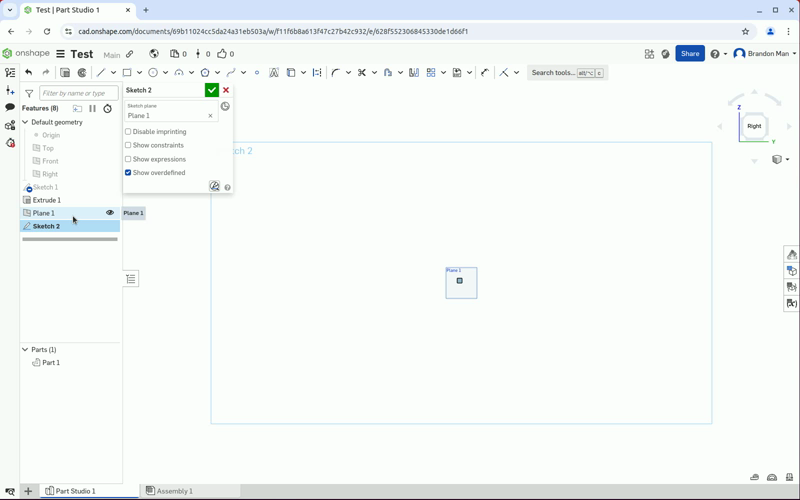
mouse_move(73, 352)
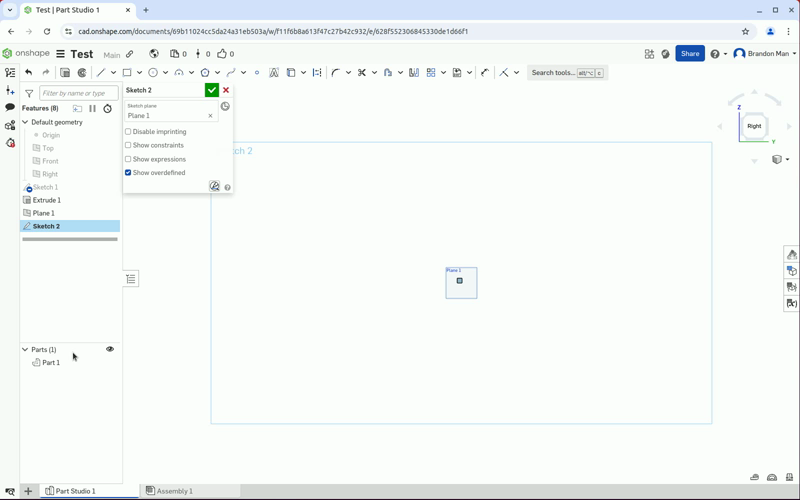
key(y)
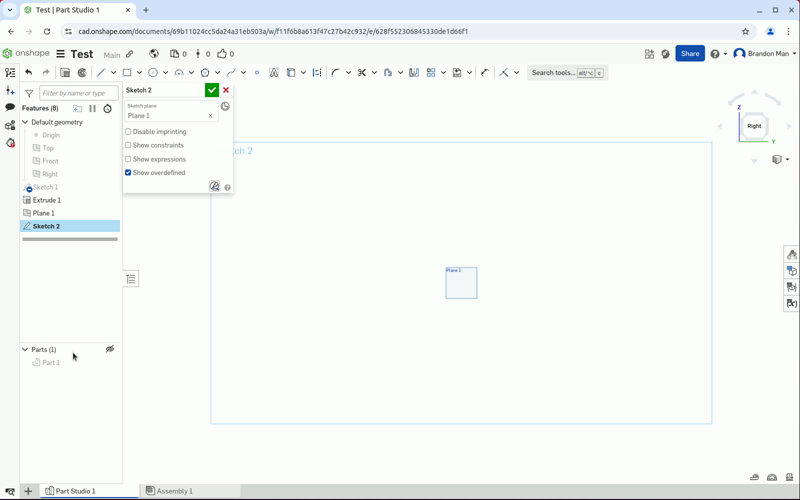
key(l)
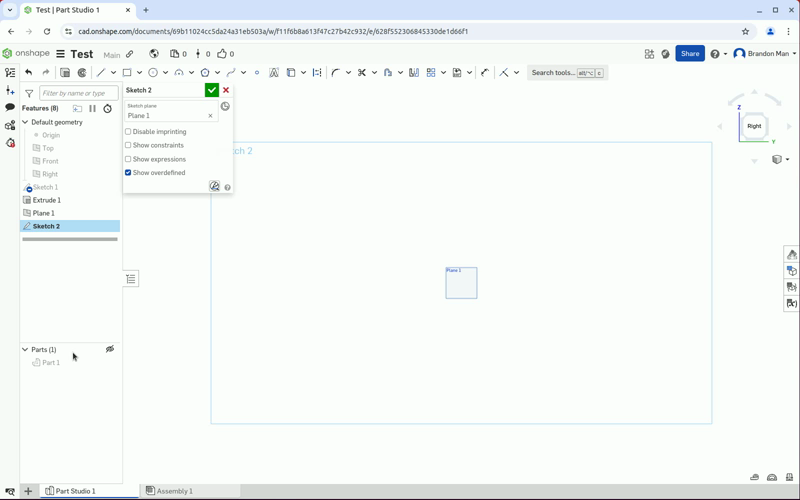
key_down(shift)
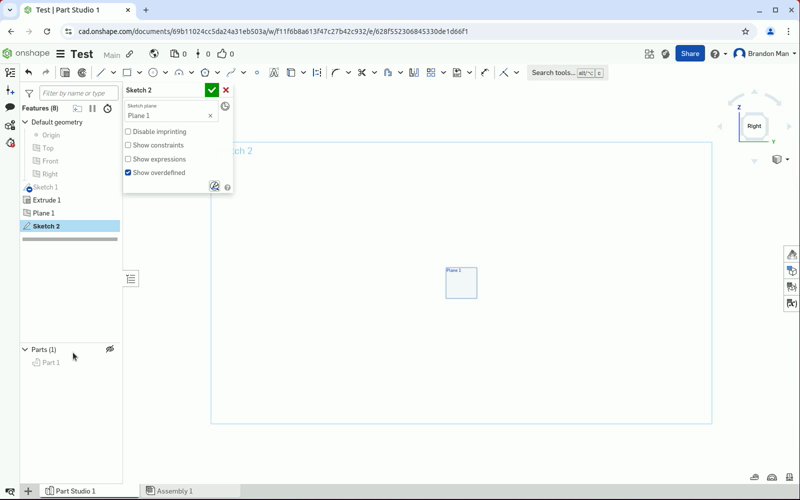
mouse_move(457, 282)
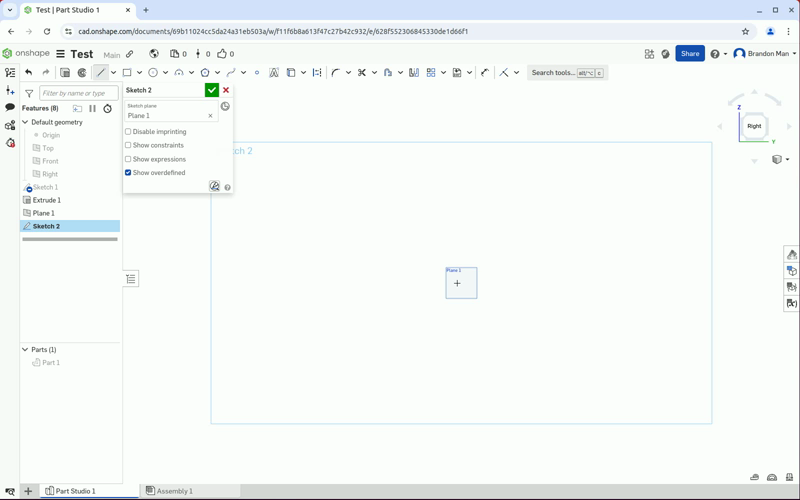
click(457, 282)
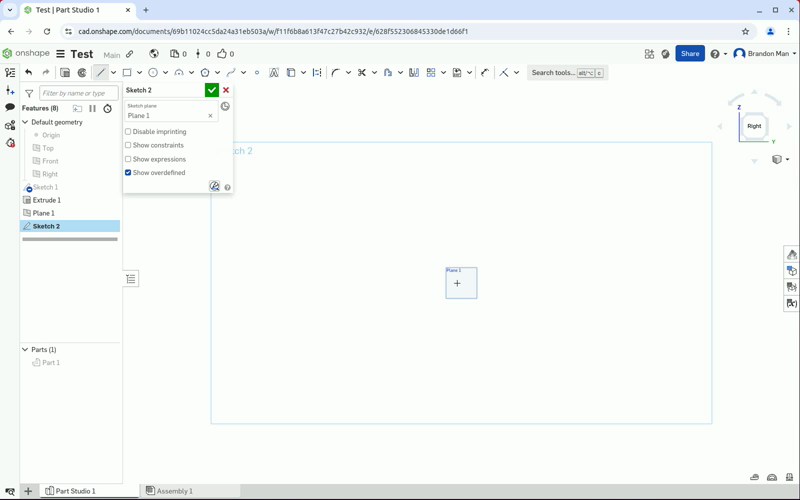
key_up(shift)
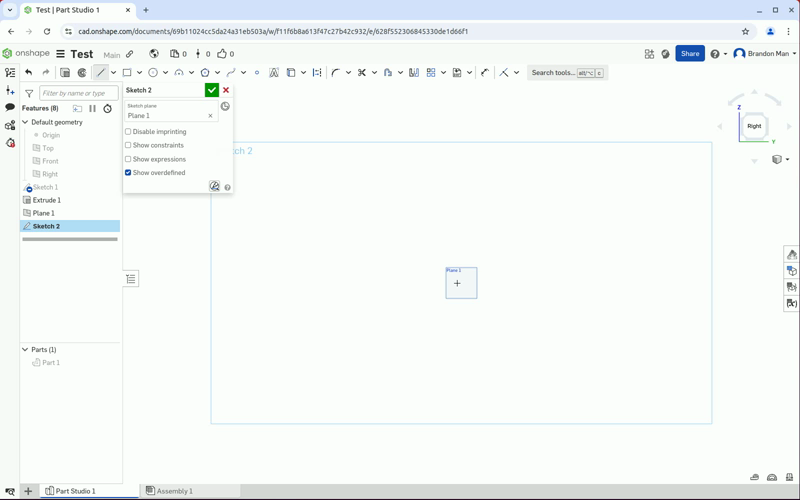
key_down(shift)
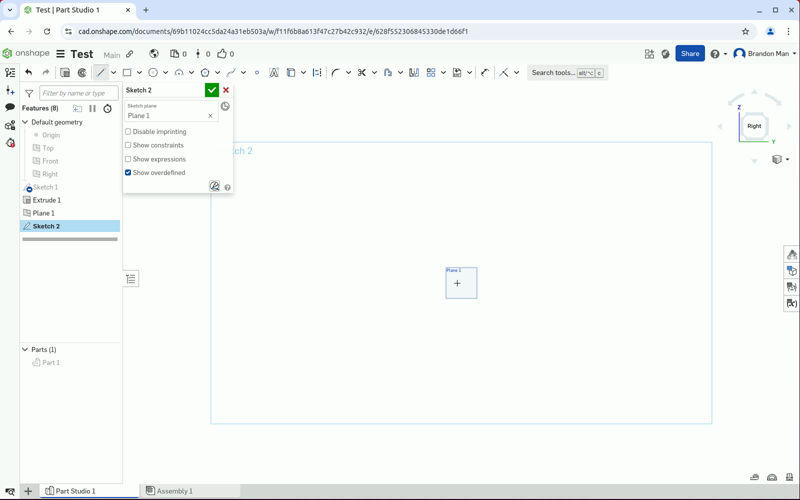
mouse_move(487, 282)
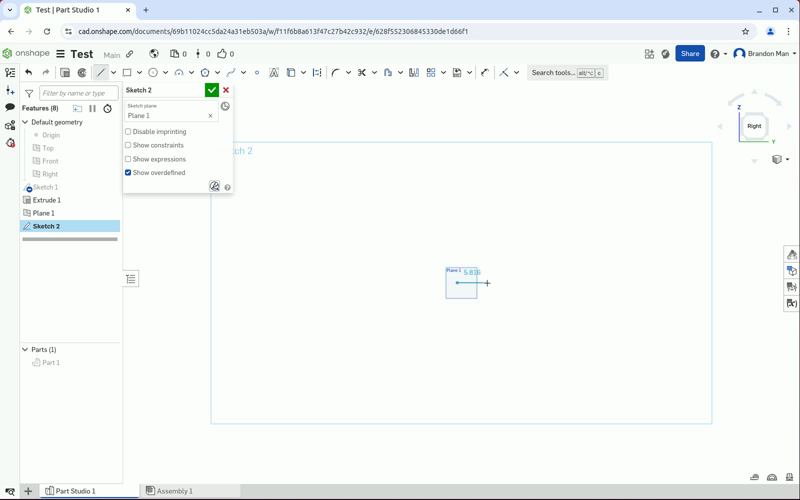
mouse_move(461, 282)
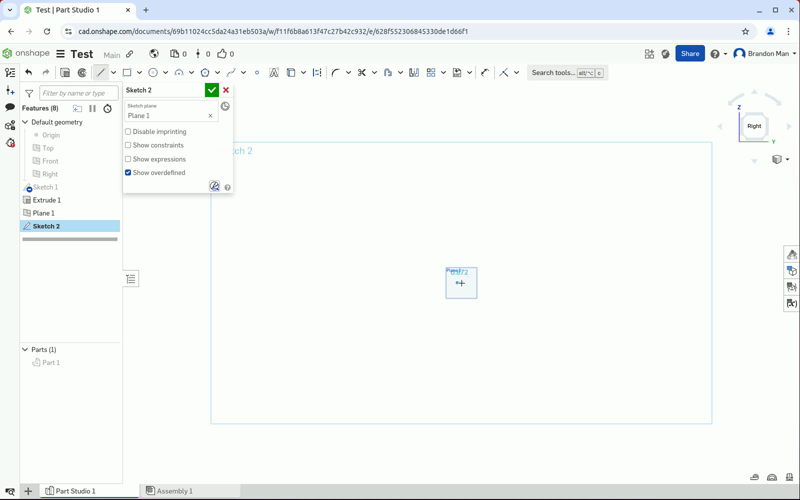
scroll(6)
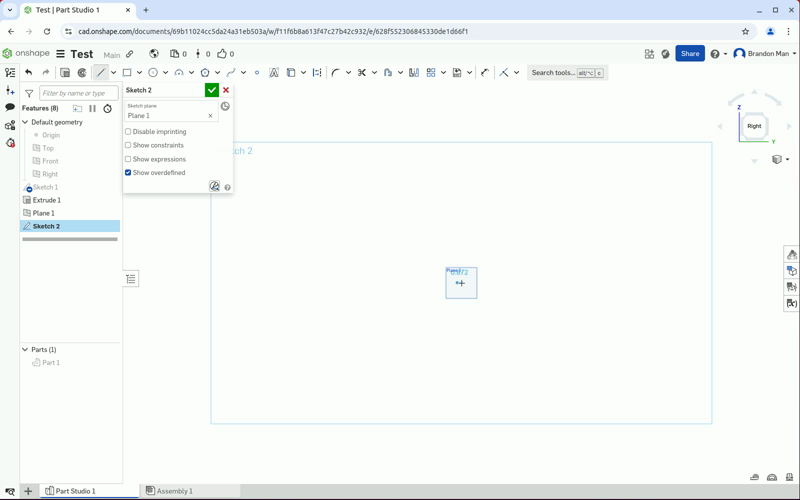
scroll(6)
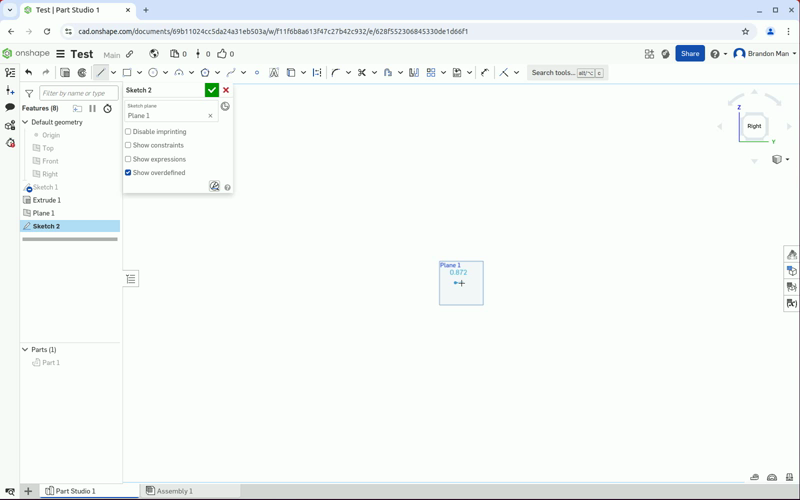
scroll(6)
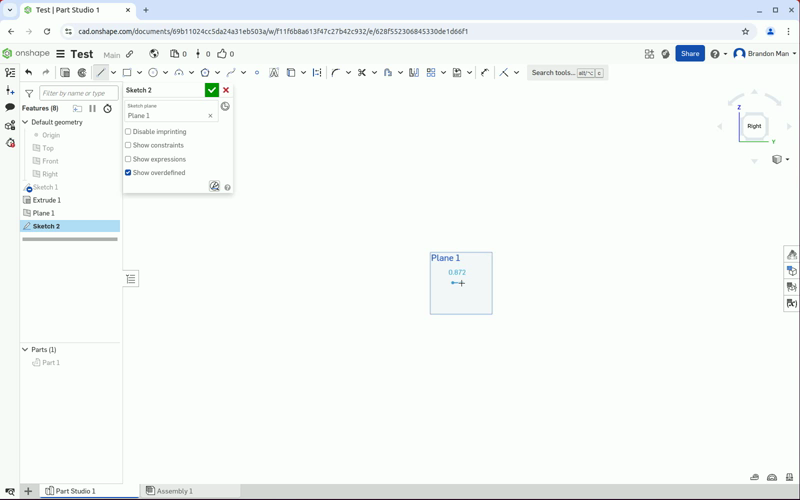
scroll(6)
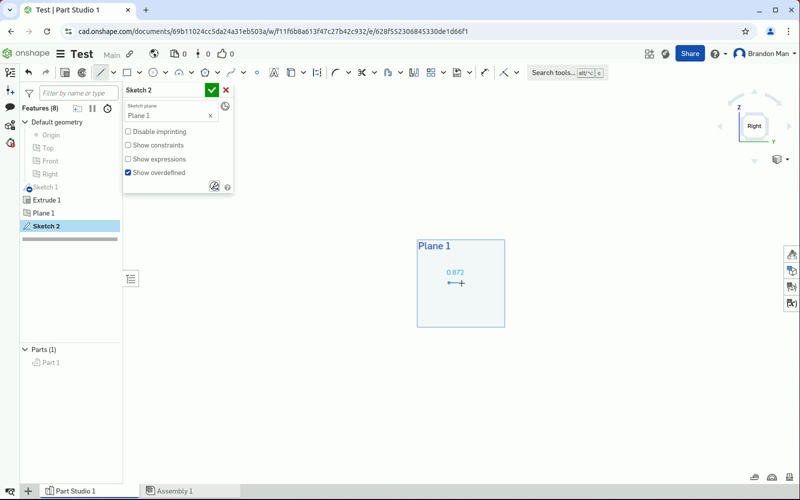
scroll(6)
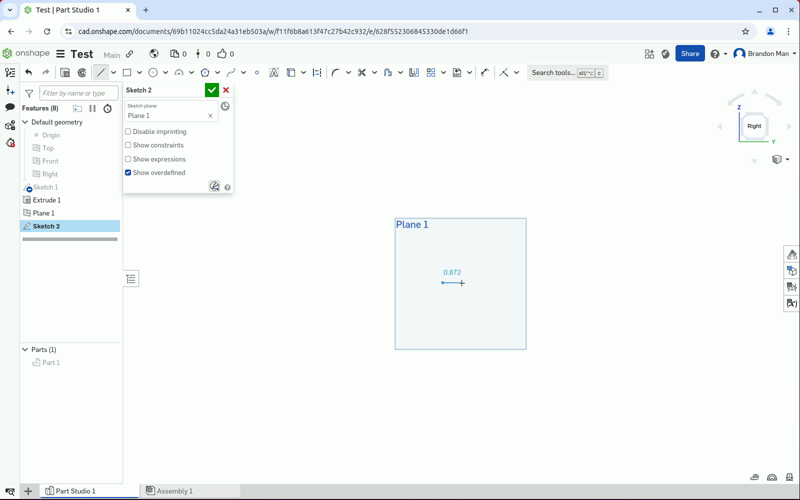
scroll(6)
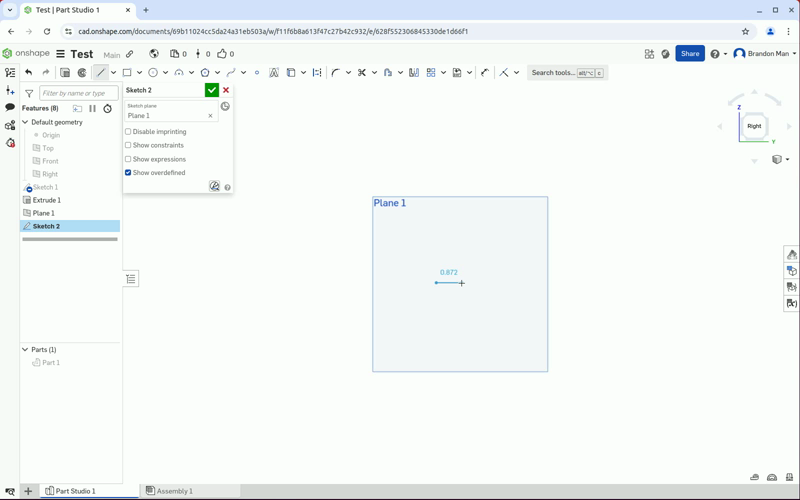
scroll(6)
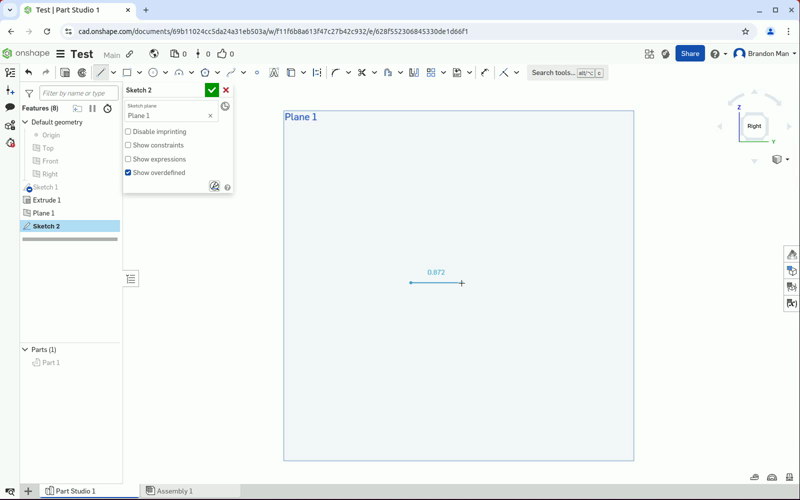
click(461, 282)
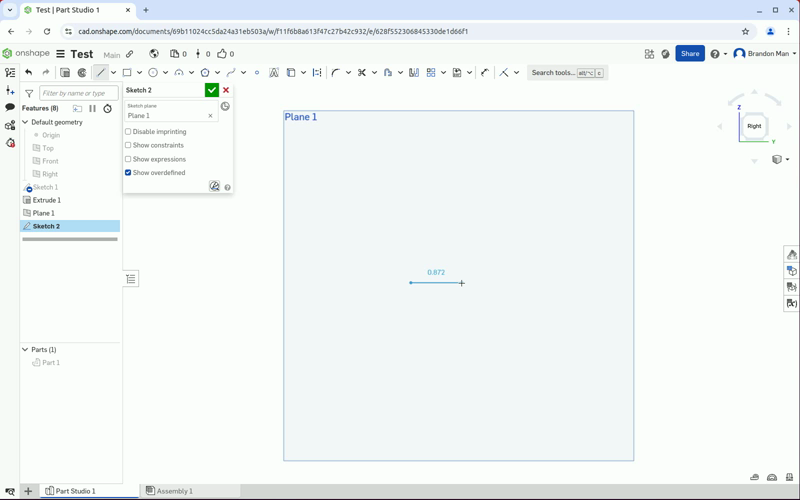
scroll(-6)
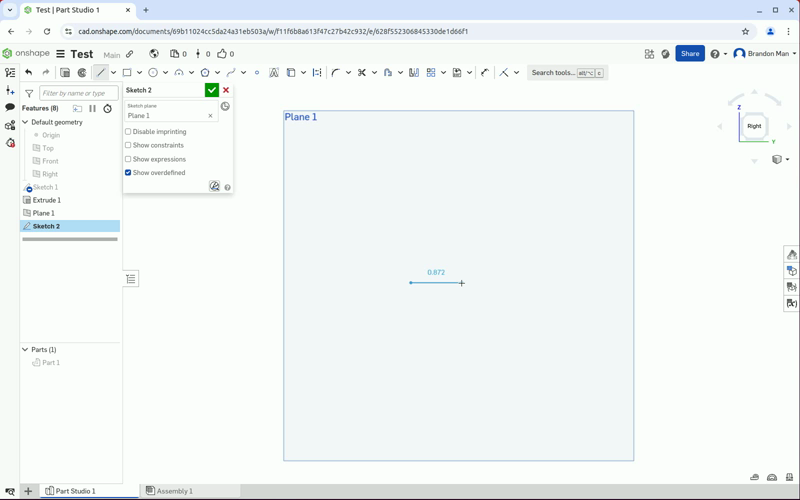
scroll(-6)
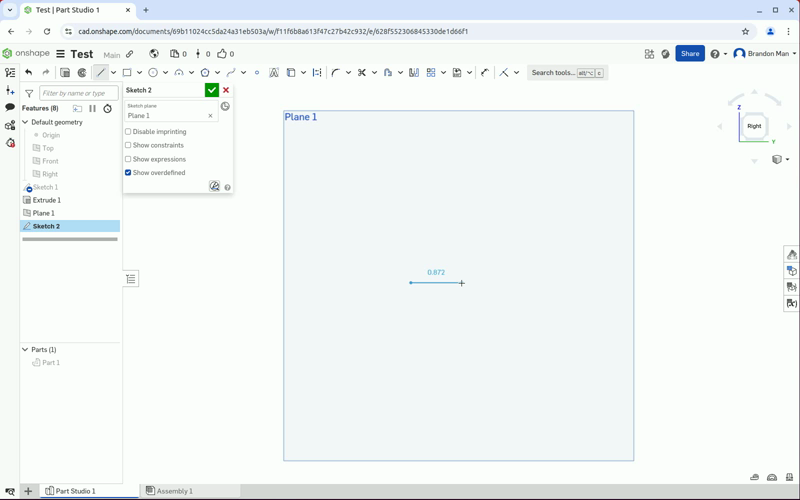
scroll(-6)
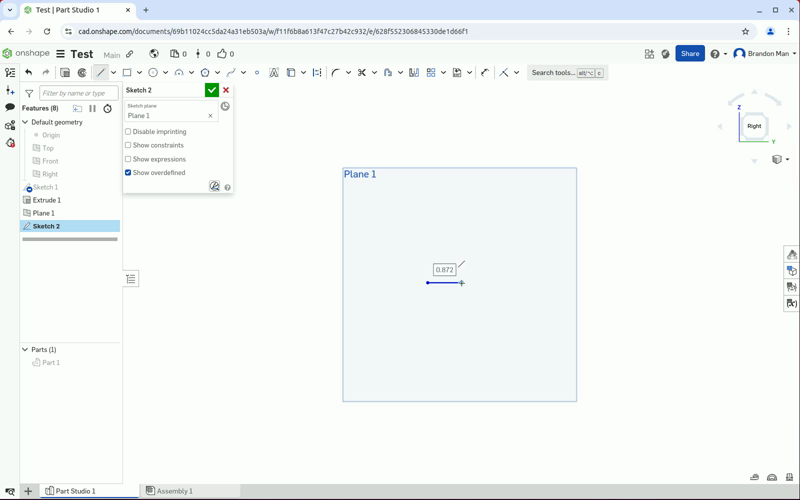
scroll(-6)
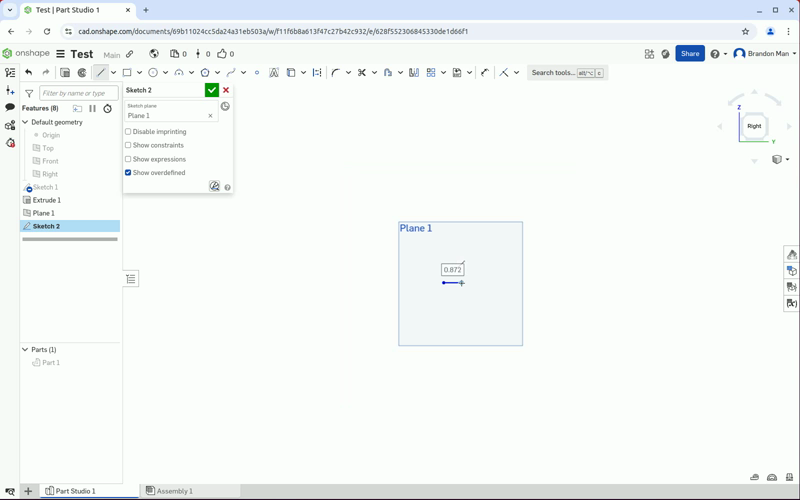
scroll(-6)
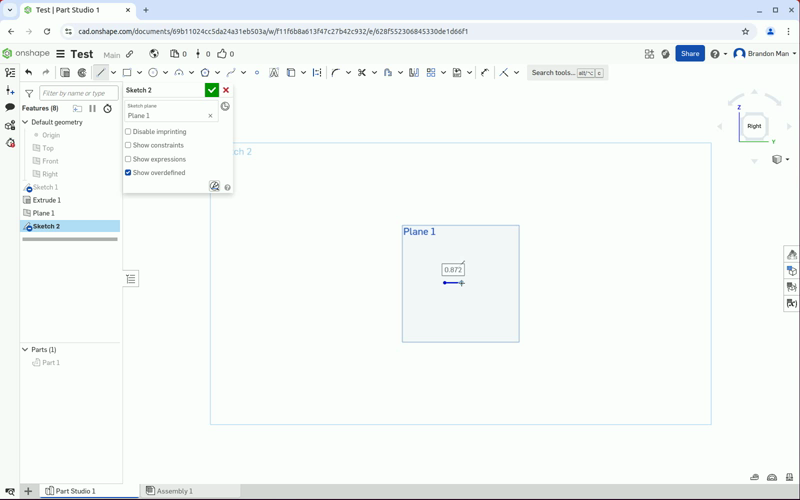
scroll(-6)
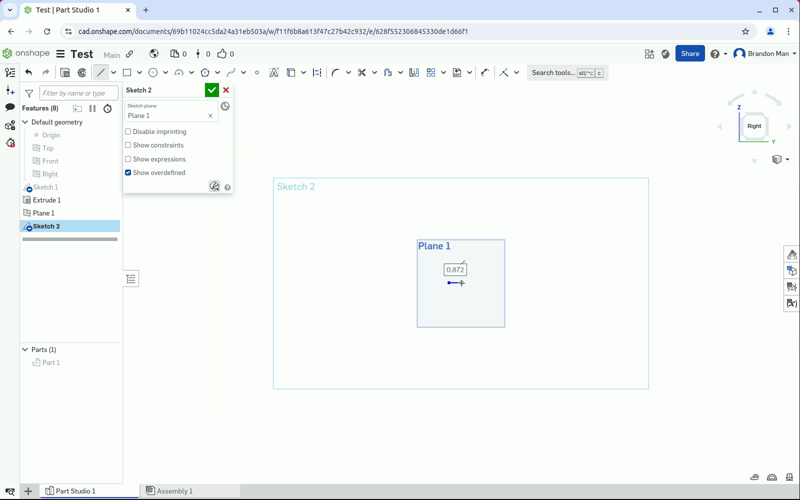
scroll(-6)
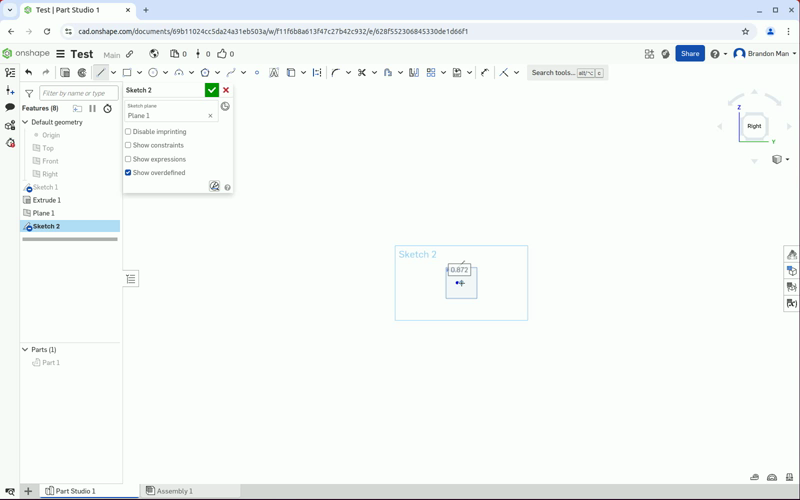
key_up(shift)
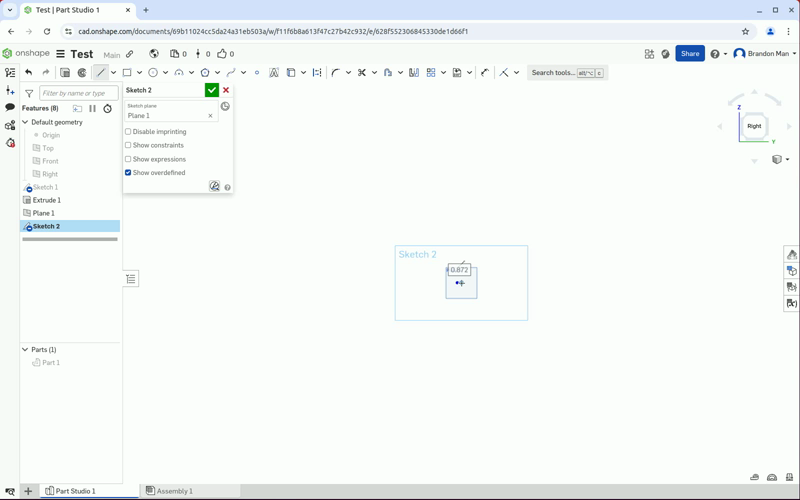
key_down(shift)
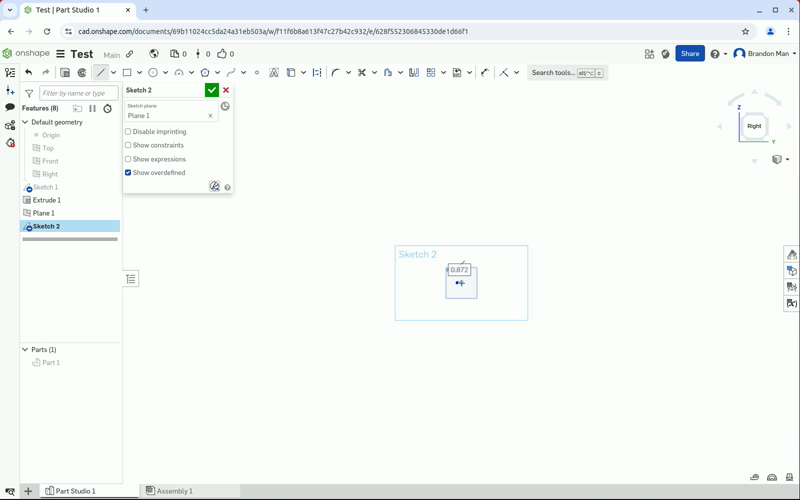
mouse_move(492, 282)
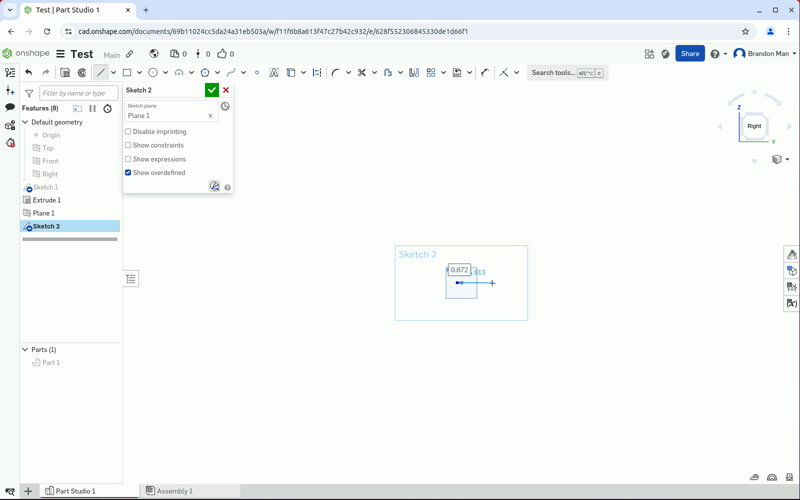
mouse_move(461, 278)
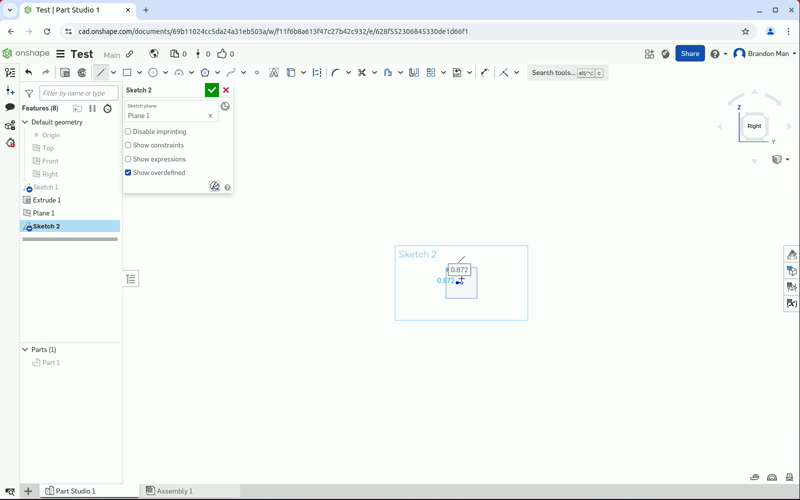
scroll(6)
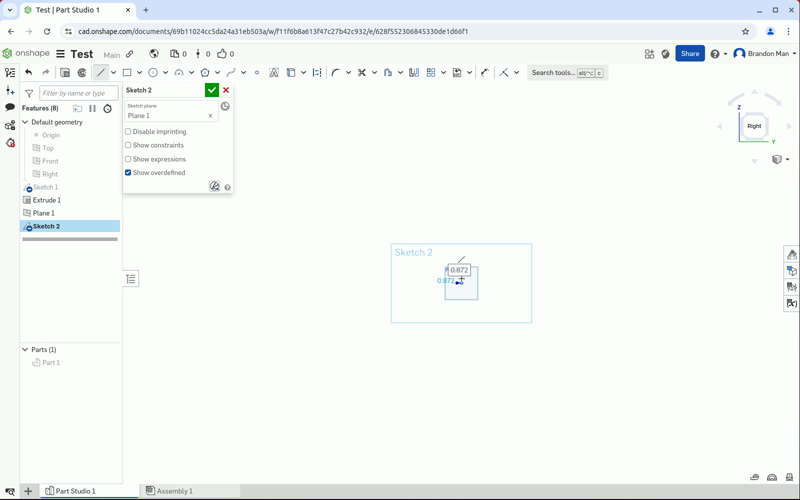
scroll(6)
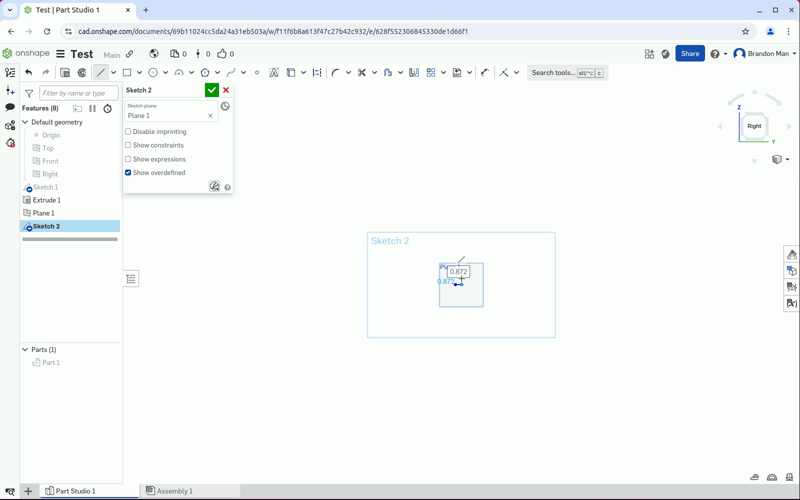
scroll(6)
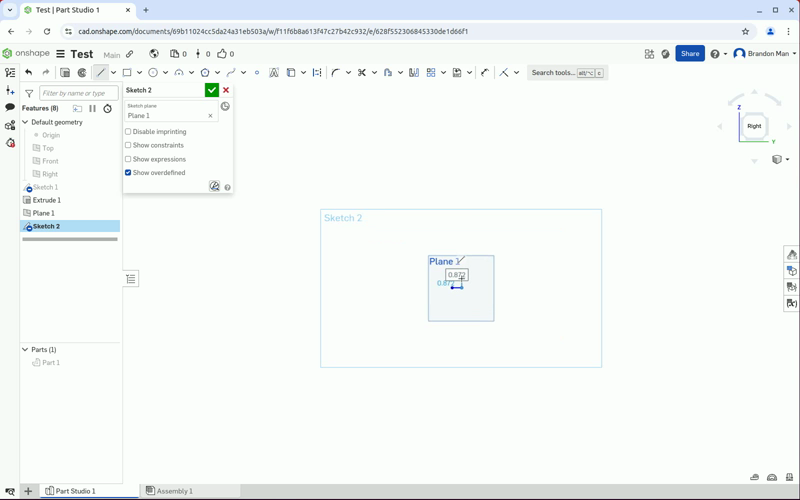
scroll(6)
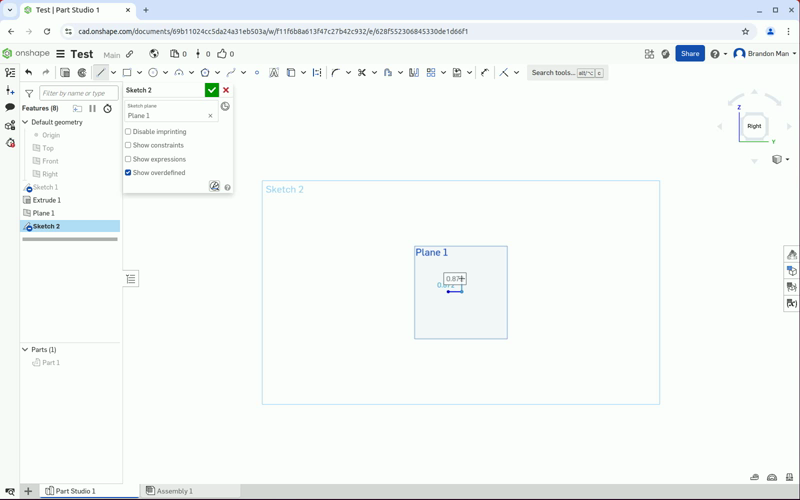
scroll(6)
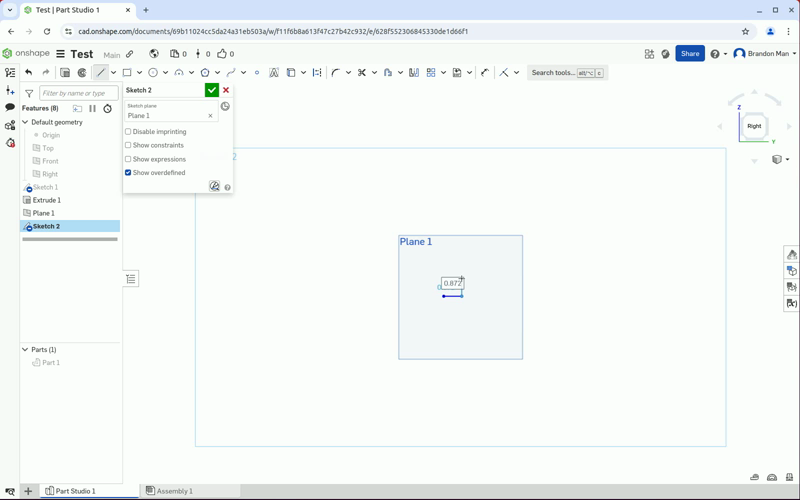
scroll(6)
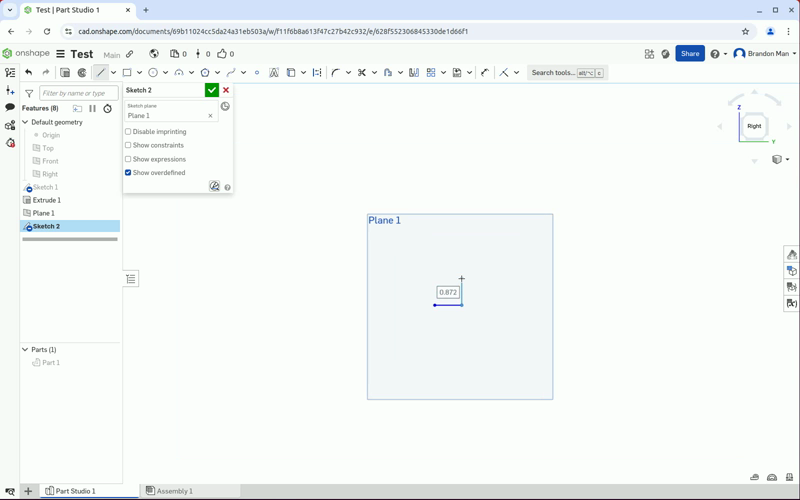
scroll(6)
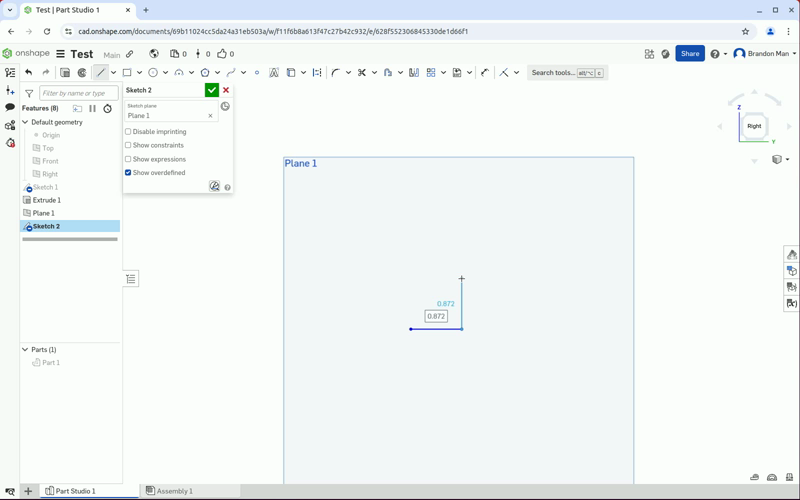
click(461, 278)
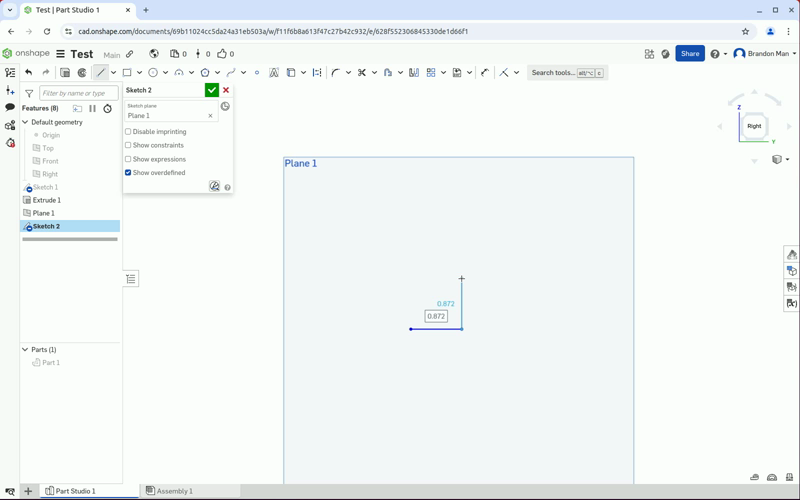
scroll(-6)
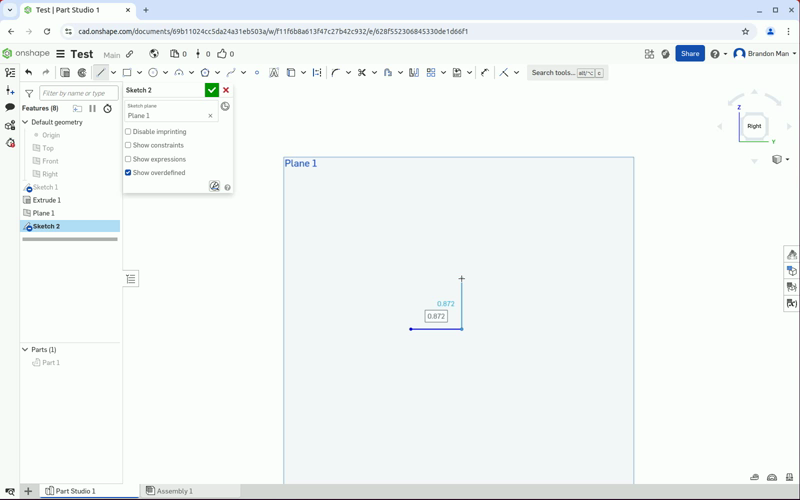
scroll(-6)
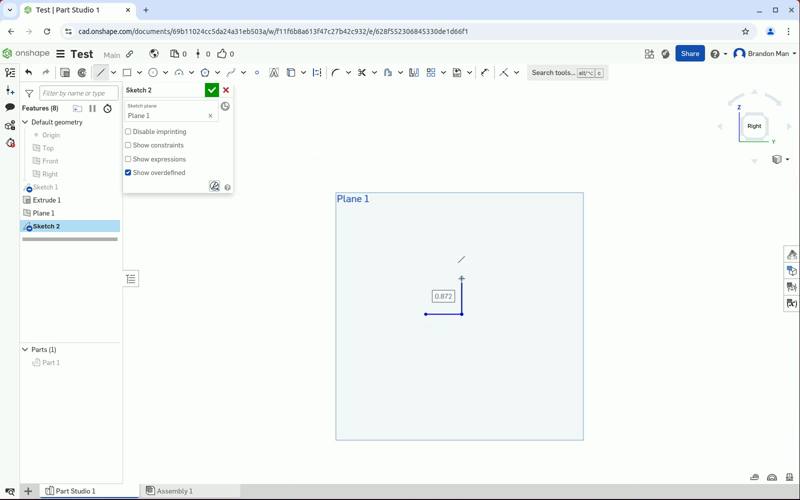
scroll(-6)
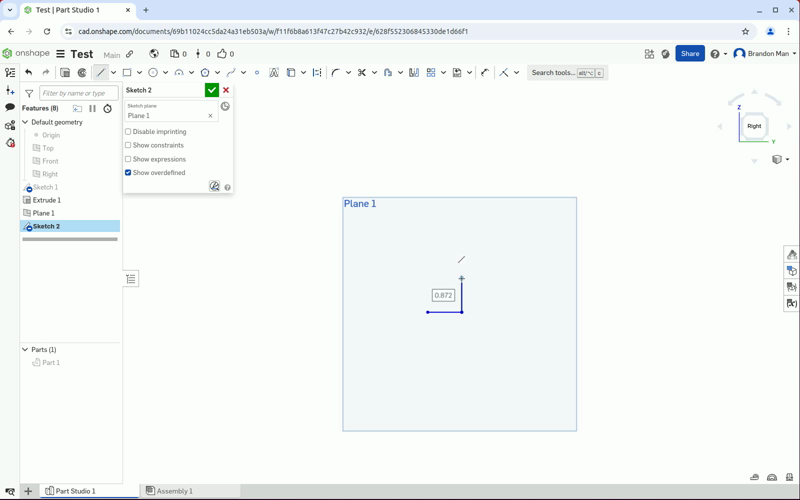
scroll(-6)
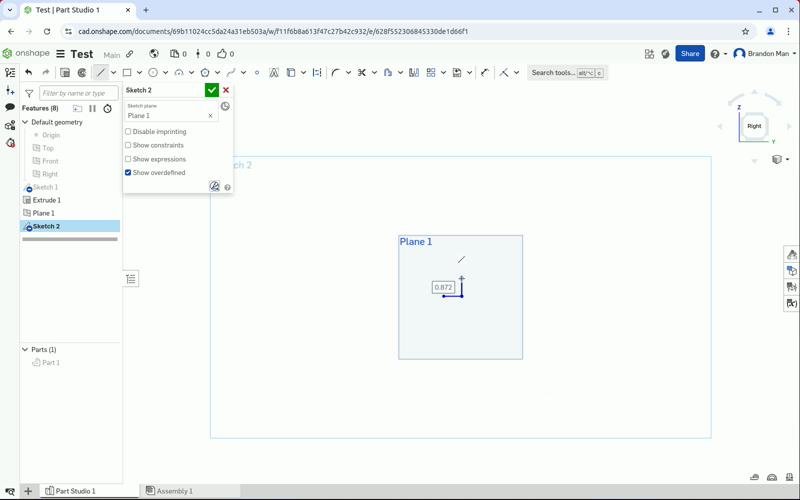
scroll(-6)
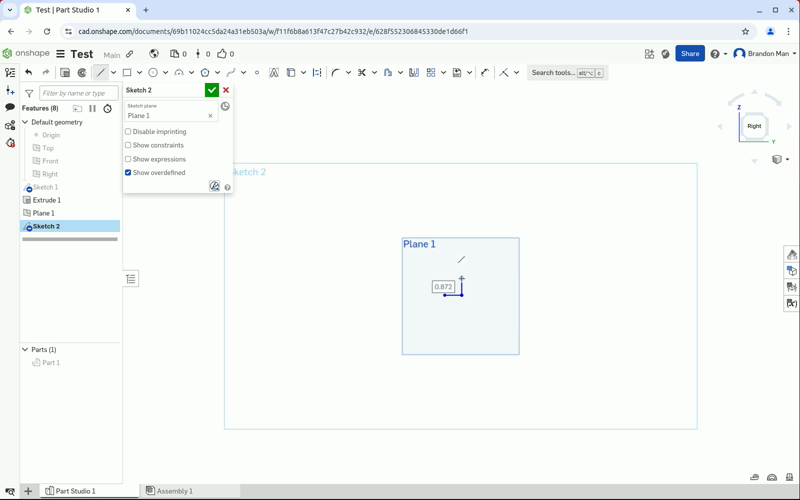
scroll(-6)
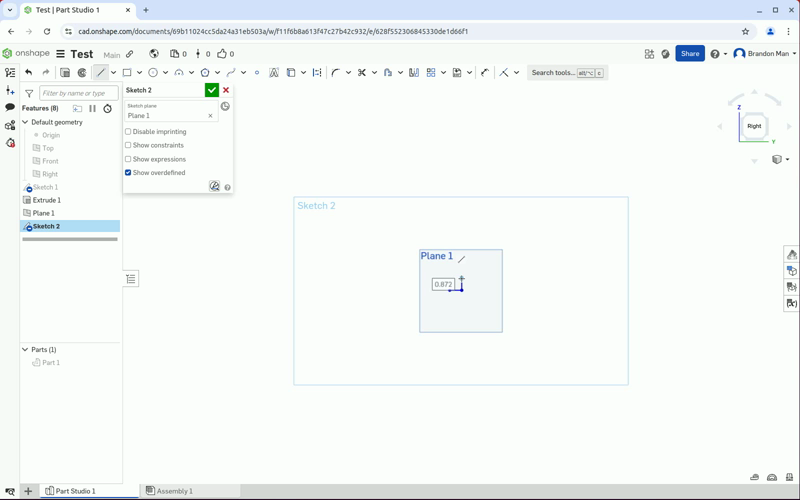
scroll(-6)
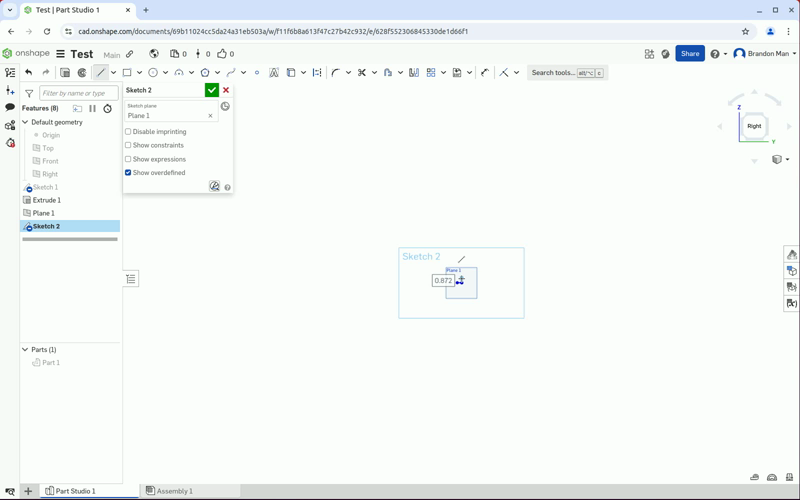
key_up(shift)
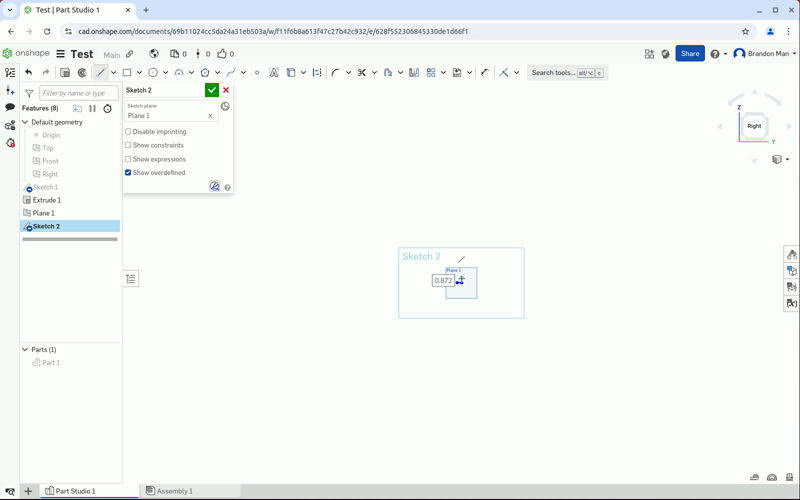
key_down(shift)
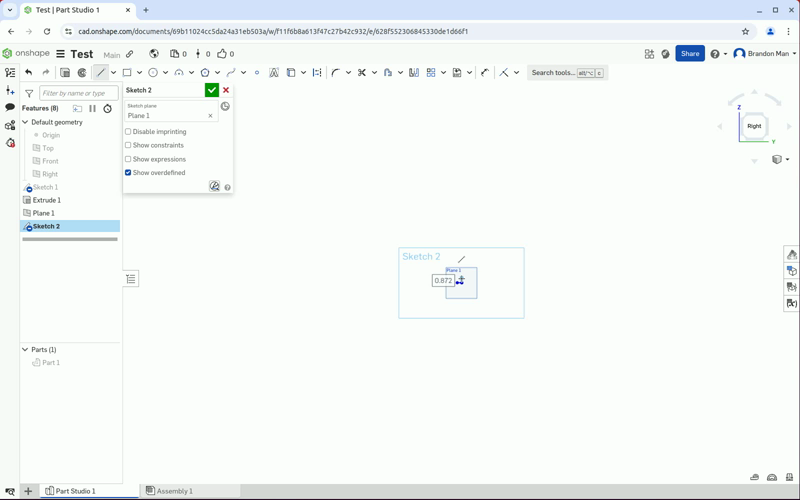
mouse_move(492, 278)
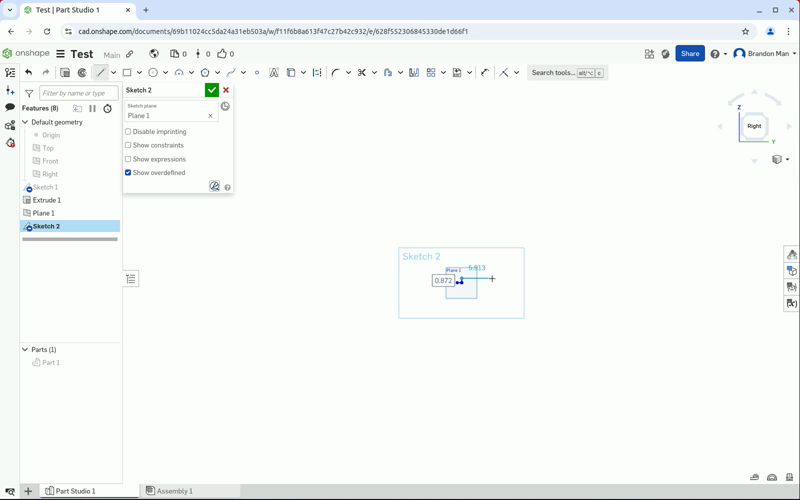
mouse_move(457, 278)
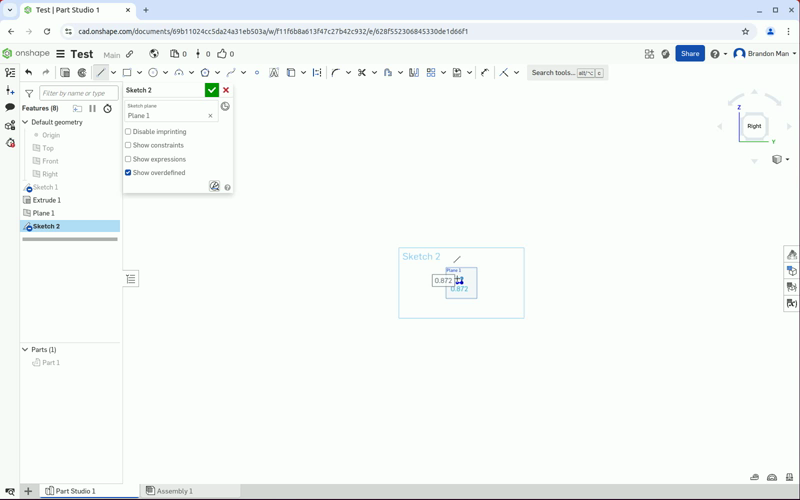
scroll(6)
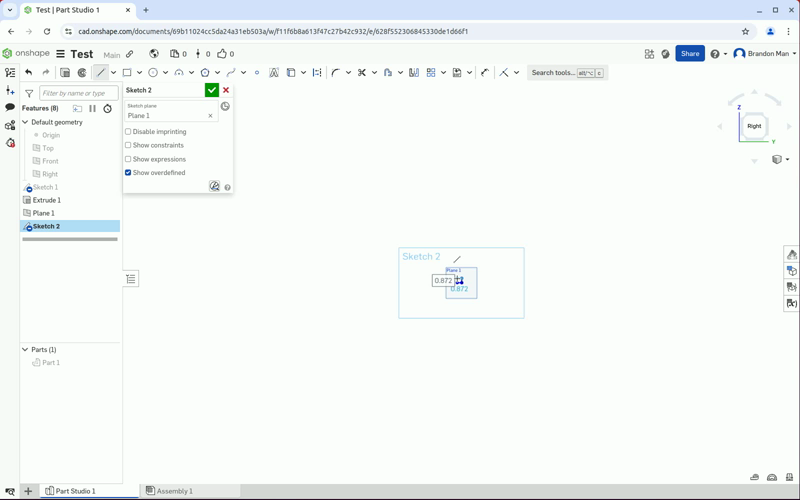
scroll(6)
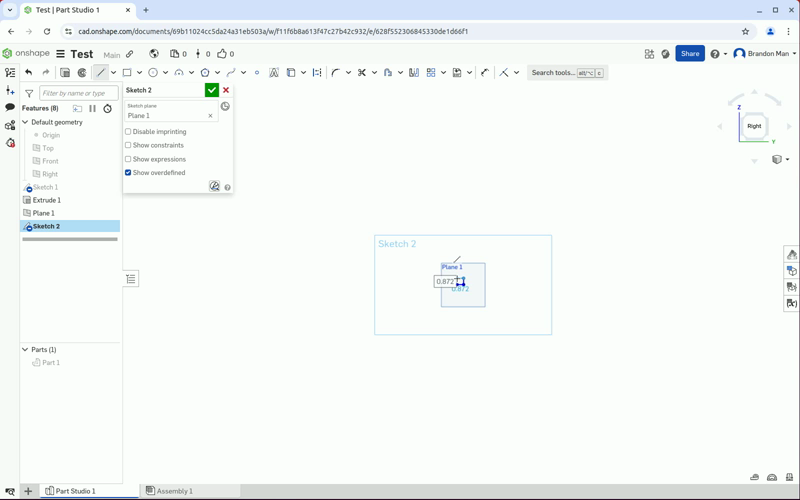
scroll(6)
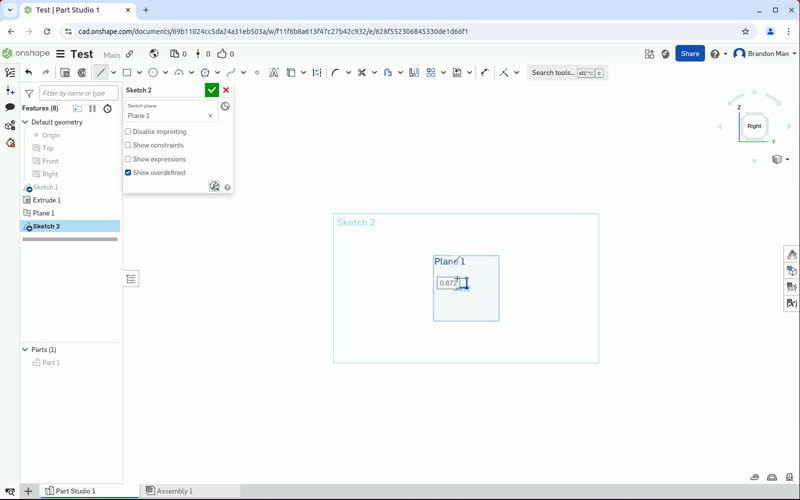
scroll(6)
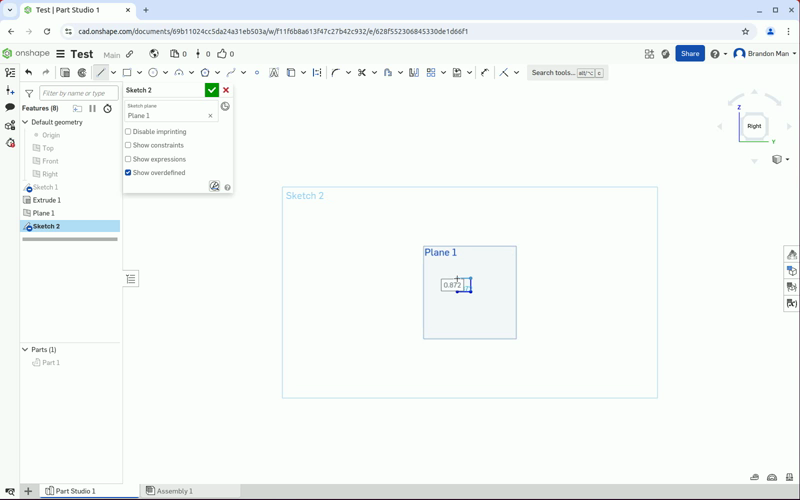
scroll(6)
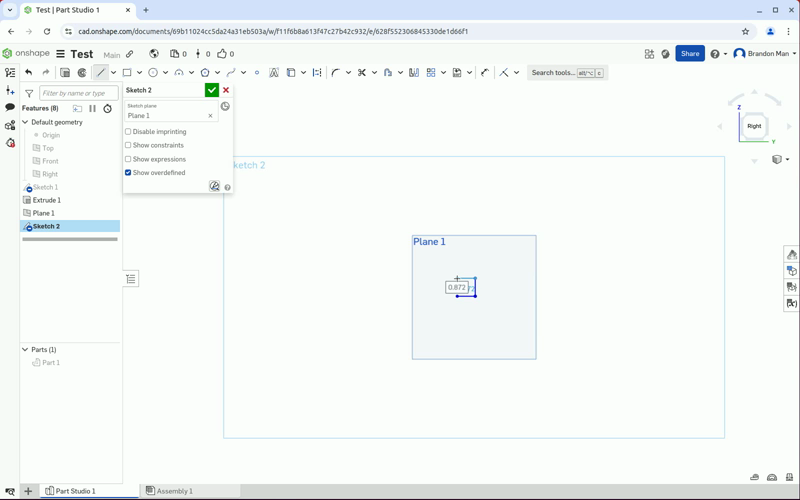
scroll(6)
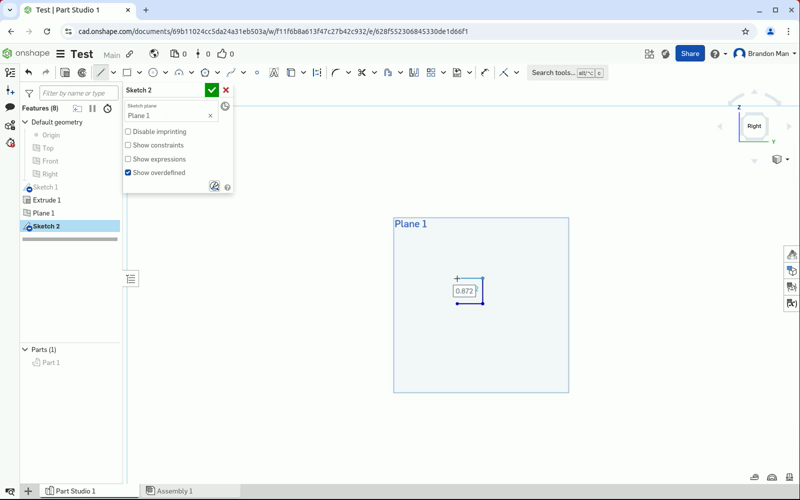
scroll(6)
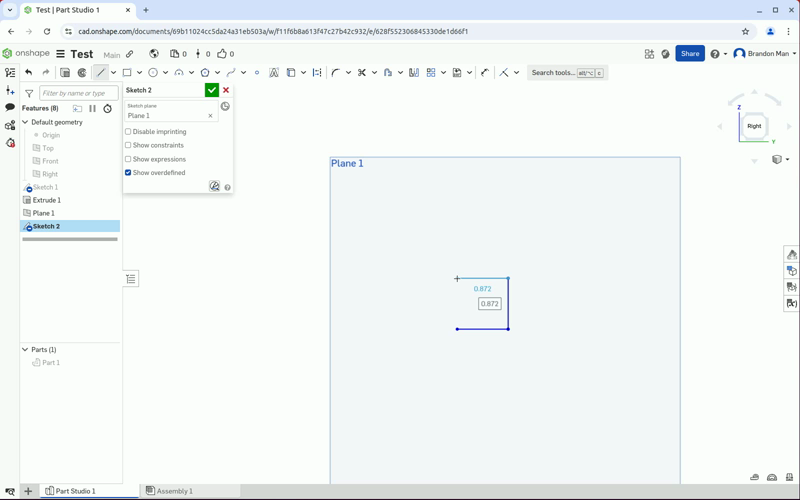
click(457, 278)
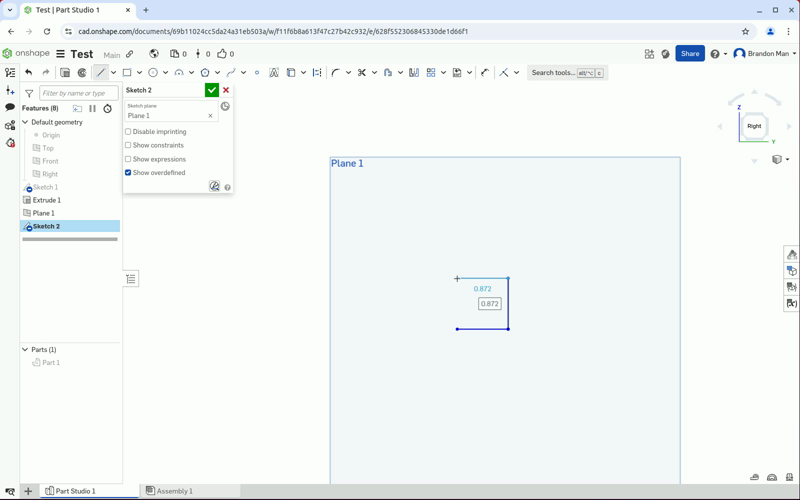
scroll(-6)
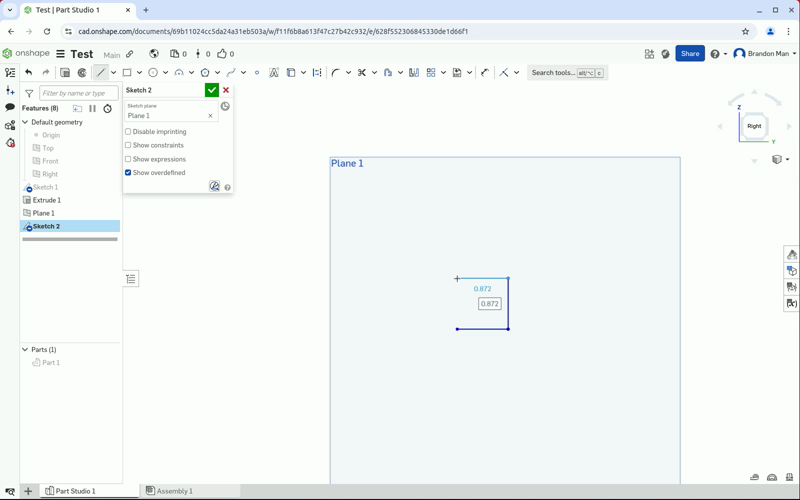
scroll(-6)
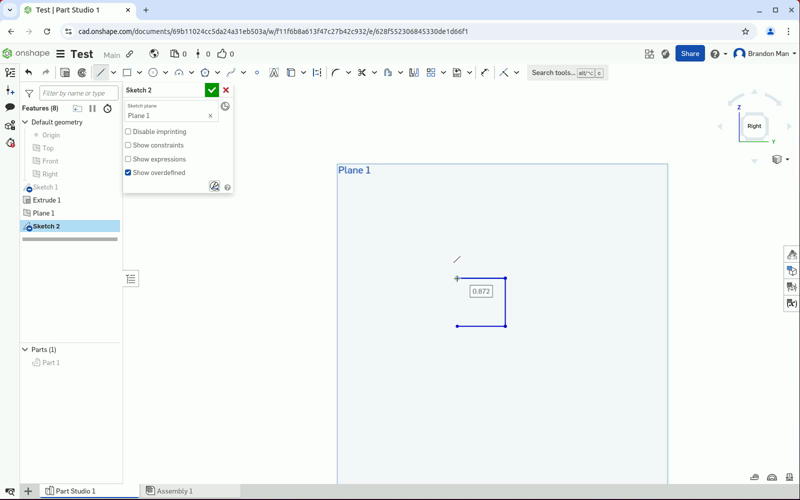
scroll(-6)
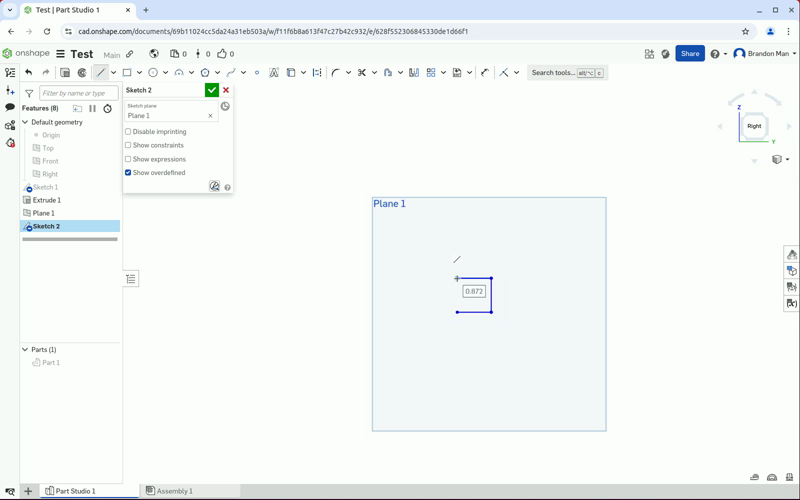
scroll(-6)
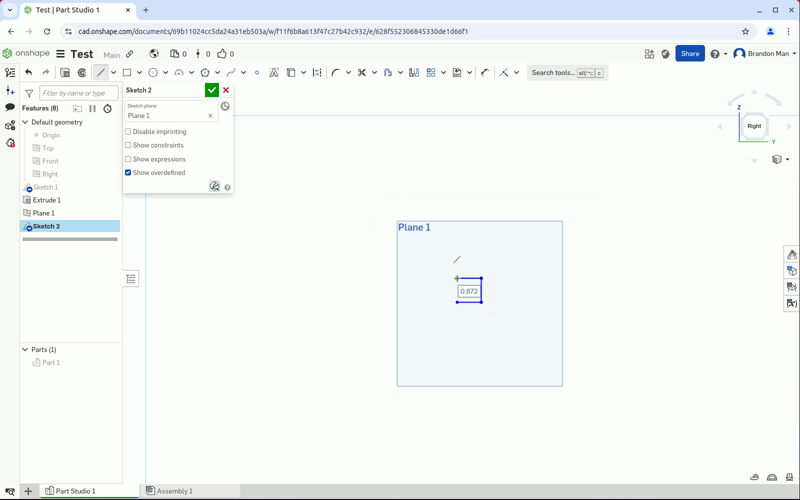
scroll(-6)
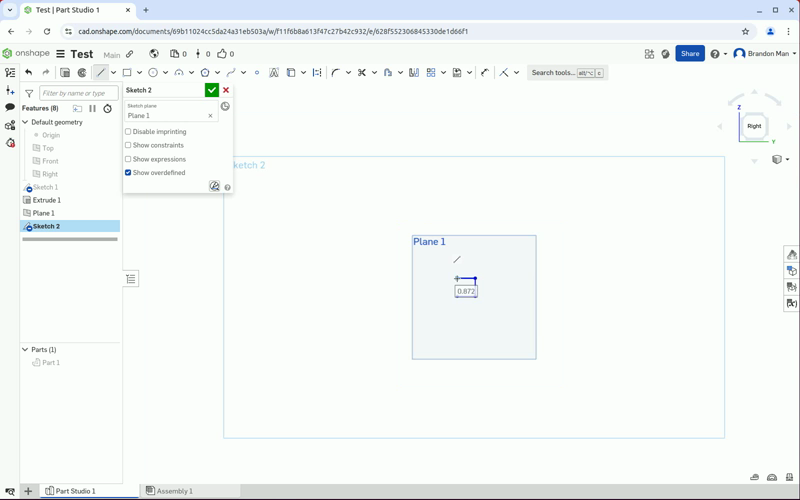
scroll(-6)
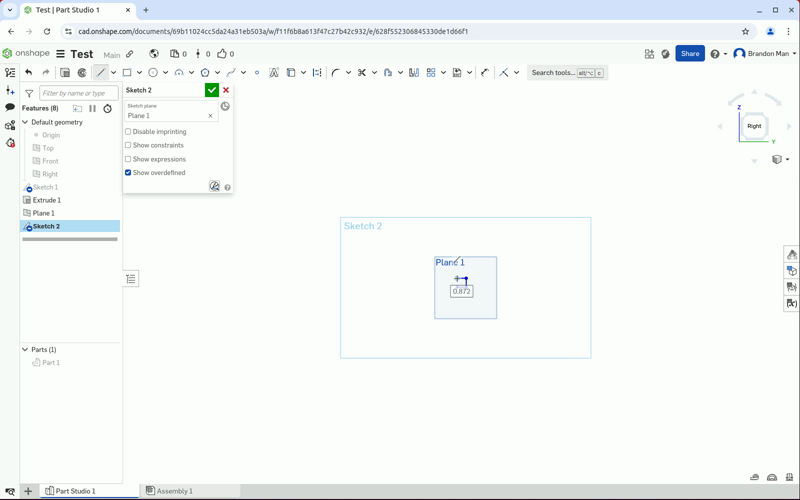
scroll(-6)
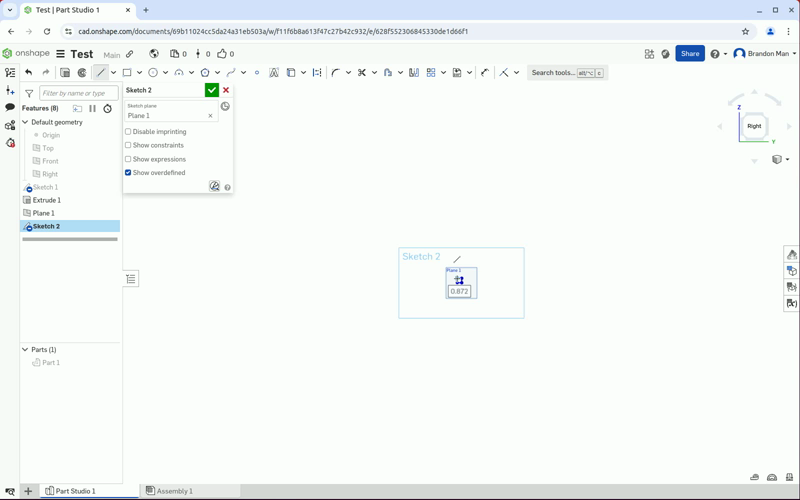
key_up(shift)
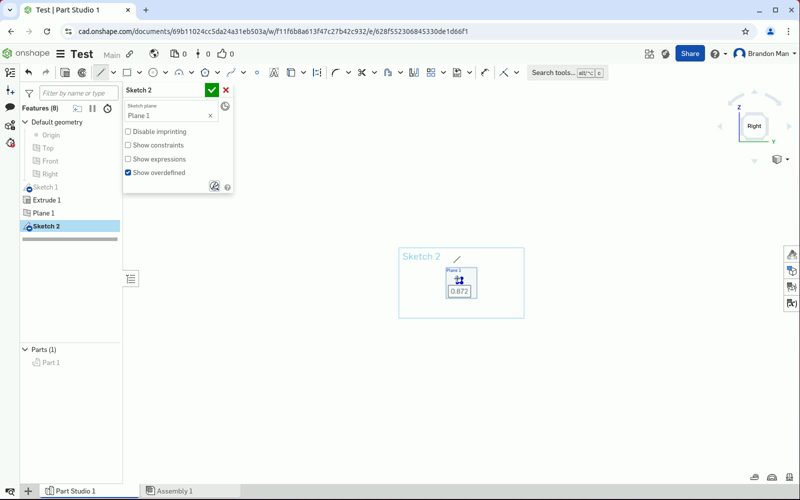
mouse_move(487, 278)
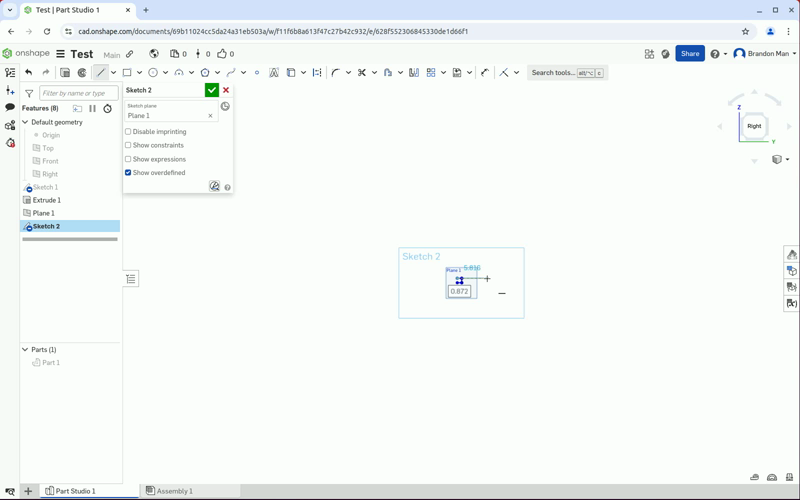
key_down(shift)
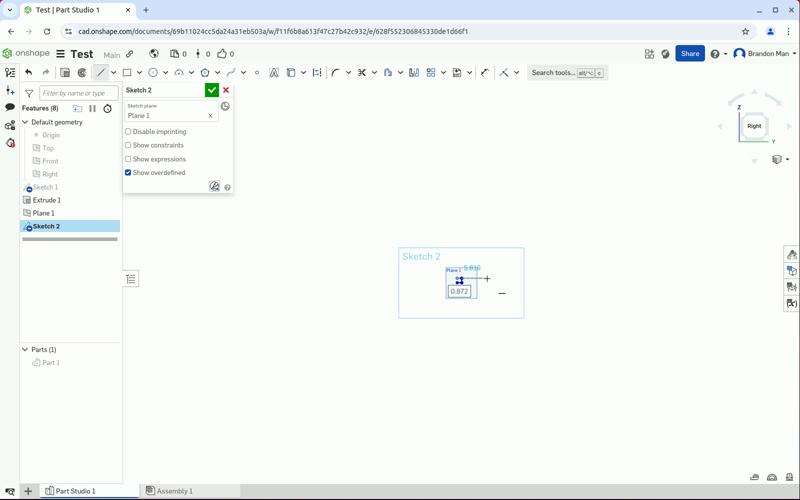
mouse_move(457, 282)
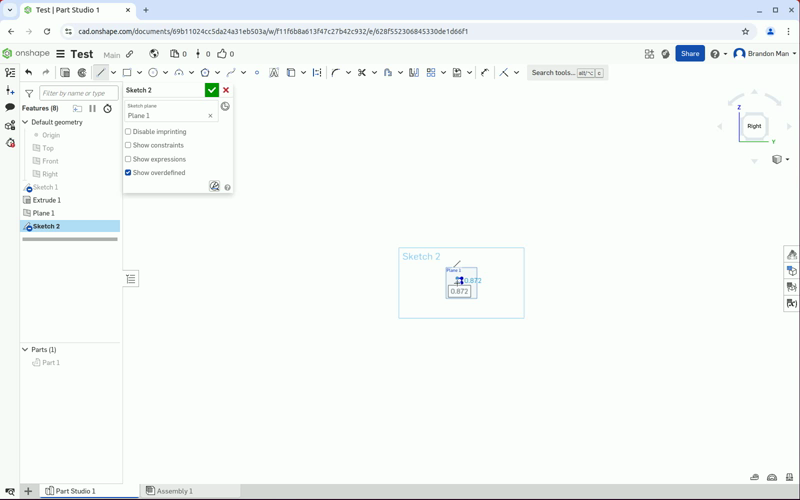
scroll(6)
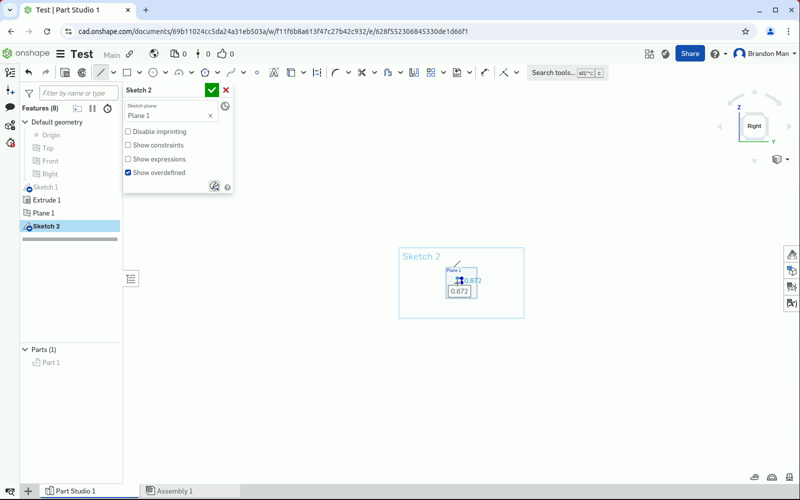
scroll(6)
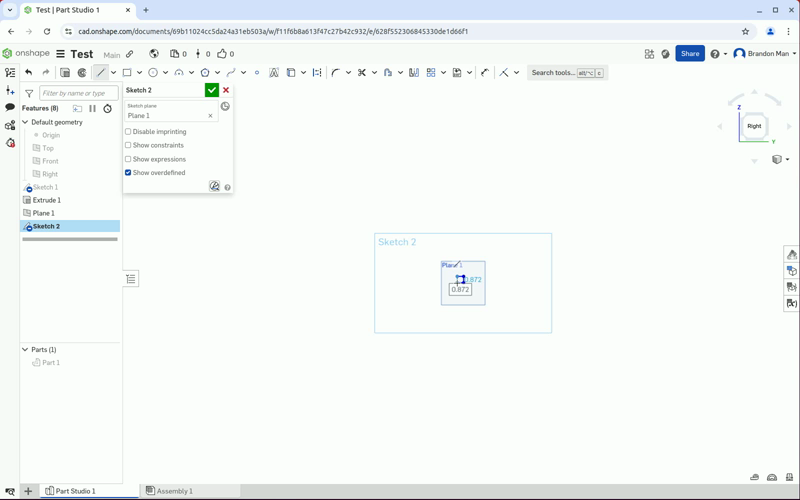
scroll(6)
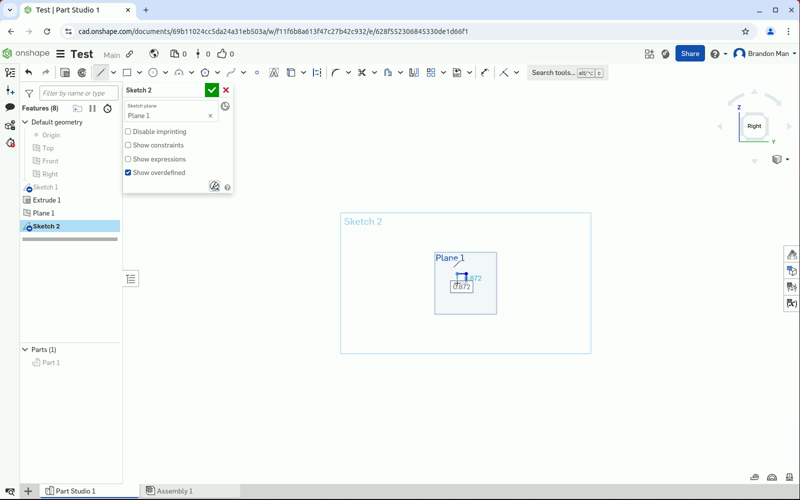
scroll(6)
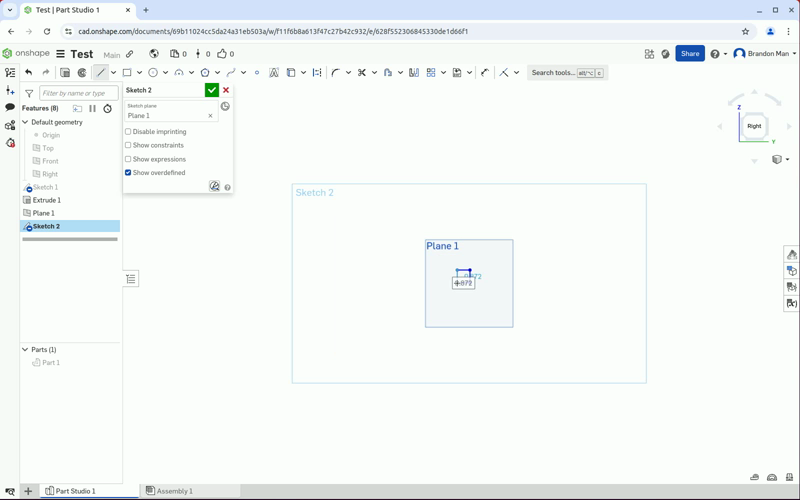
scroll(6)
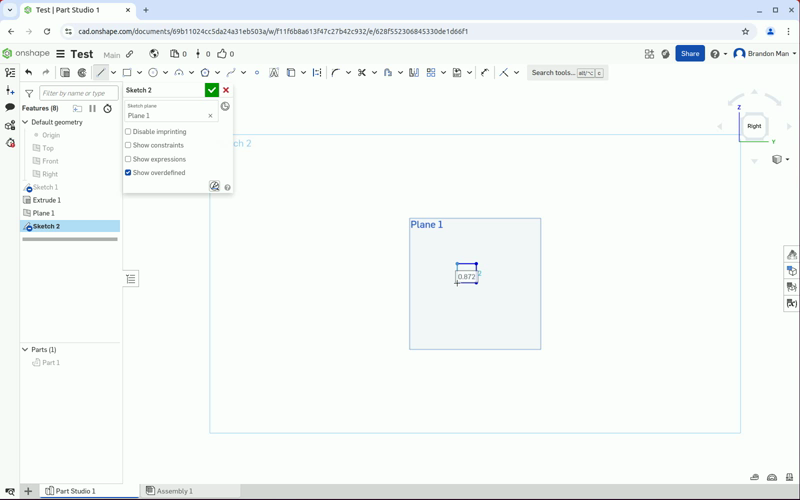
scroll(6)
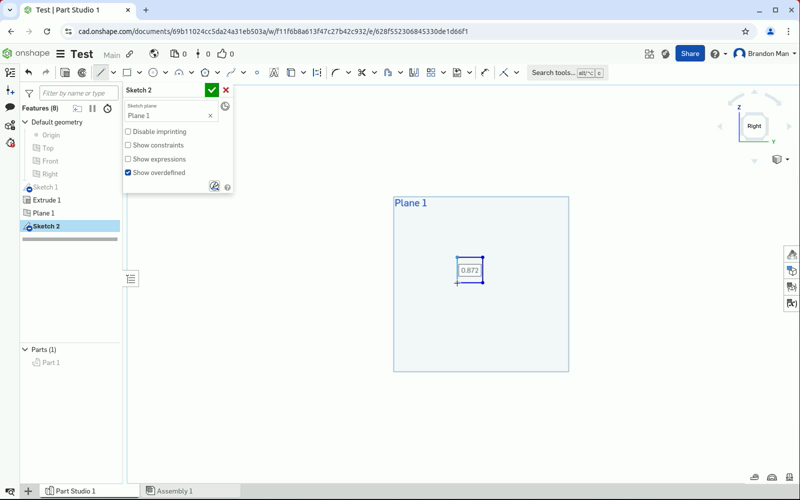
scroll(6)
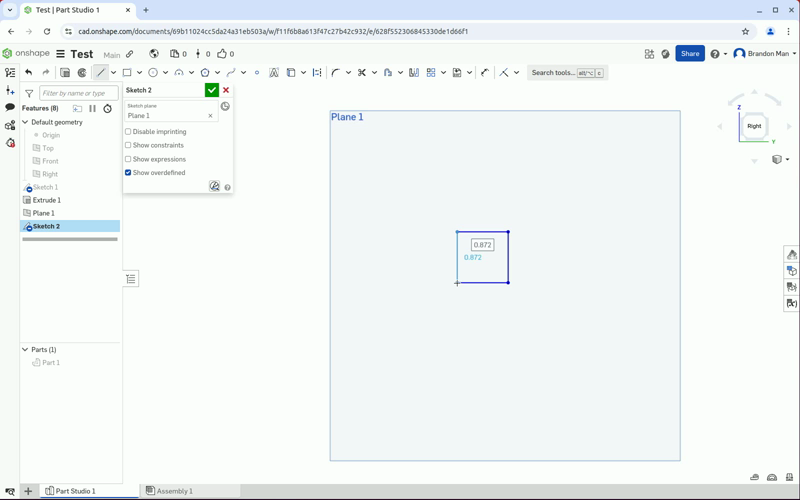
key_up(shift)
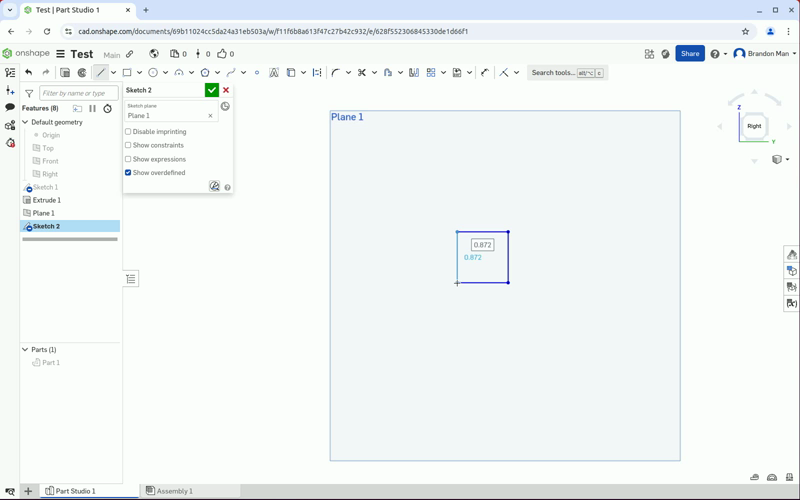
click(457, 282)
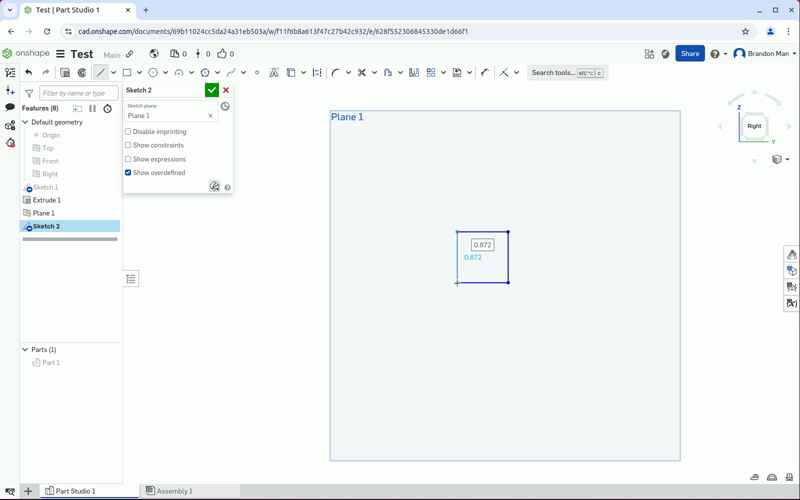
scroll(-6)
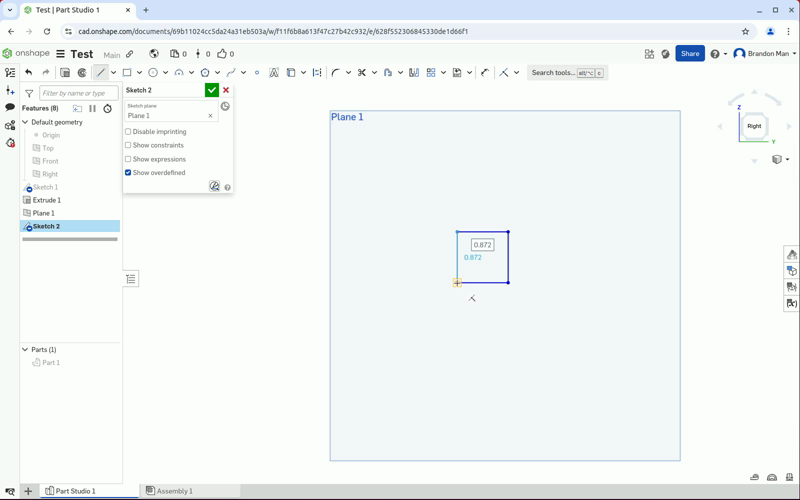
scroll(-6)
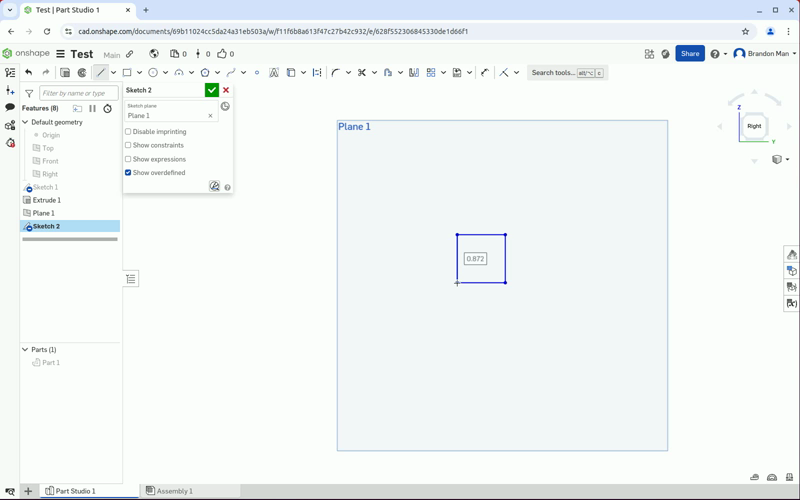
scroll(-6)
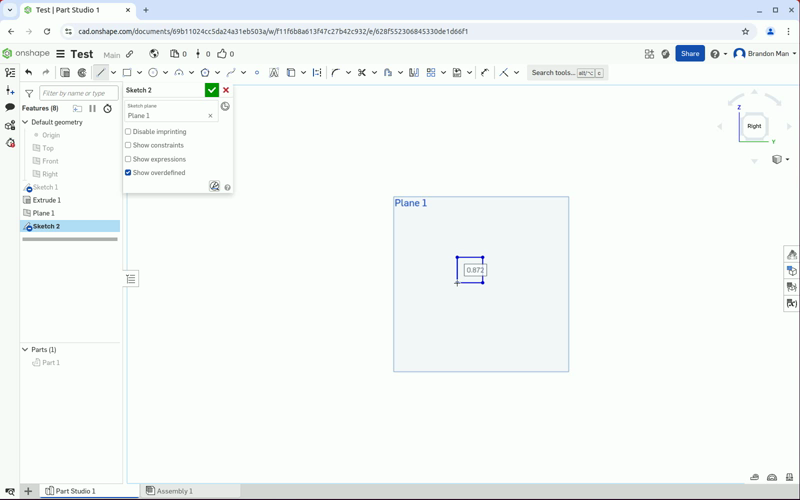
scroll(-6)
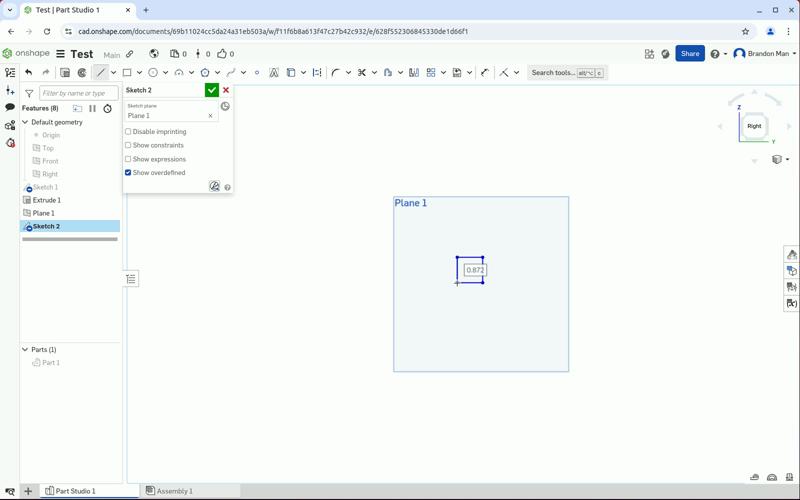
scroll(-6)
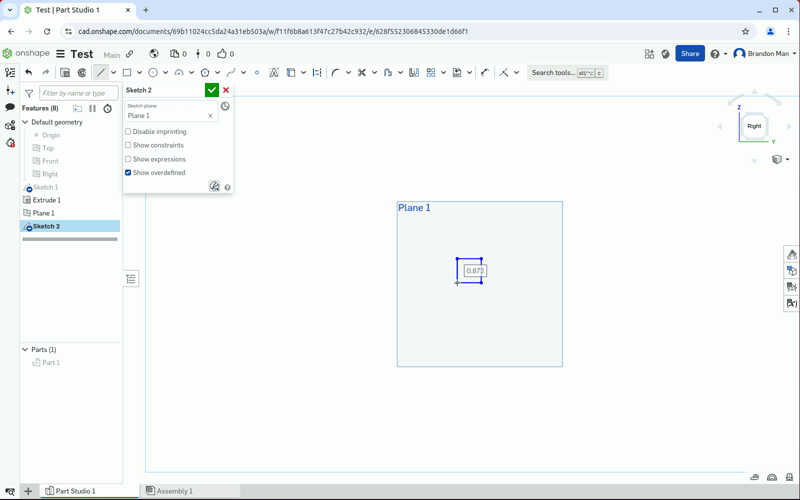
scroll(-6)
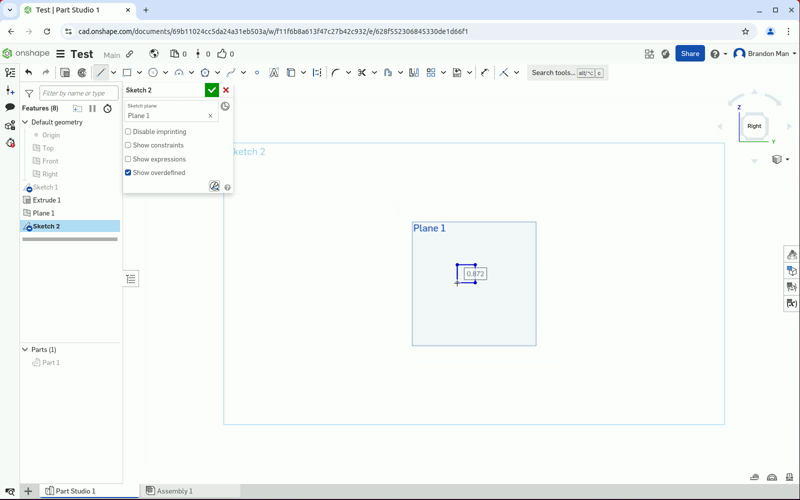
scroll(-6)
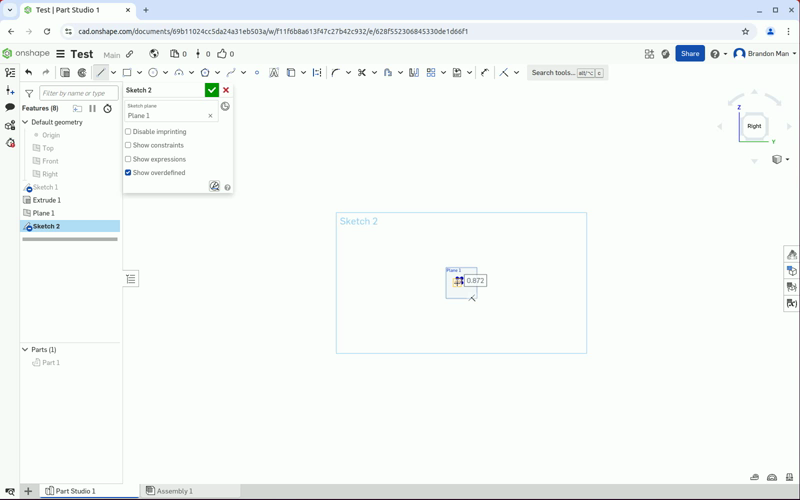
key(esc)
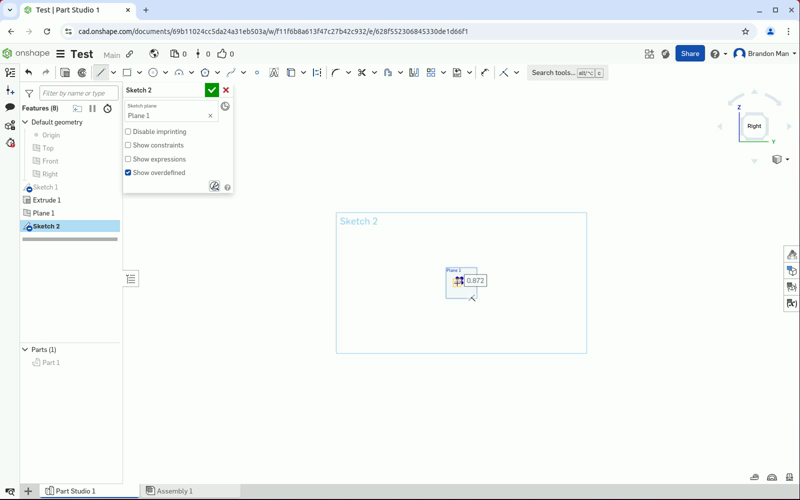
mouse_move(460, 279)
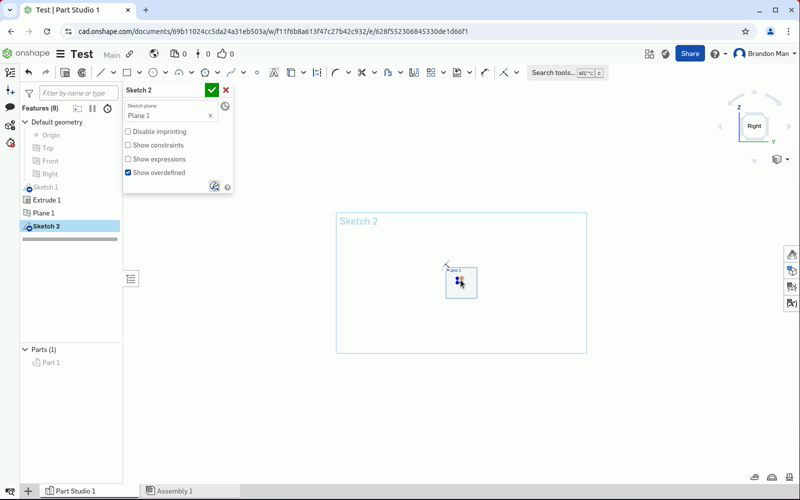
scroll(6)
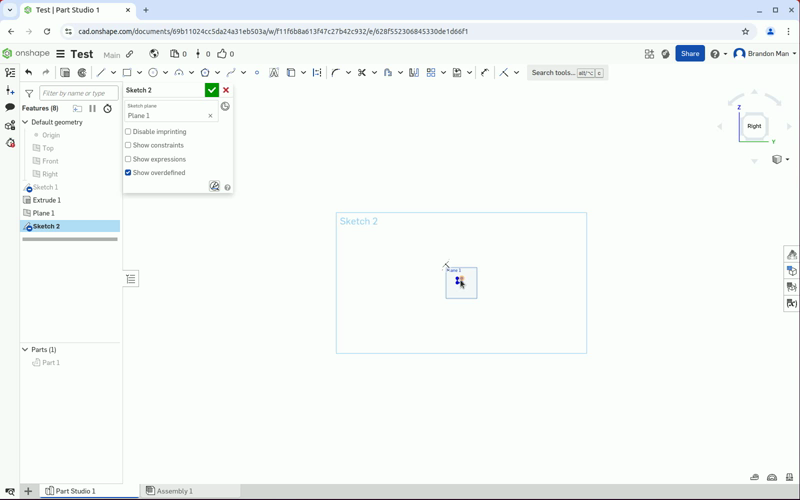
scroll(6)
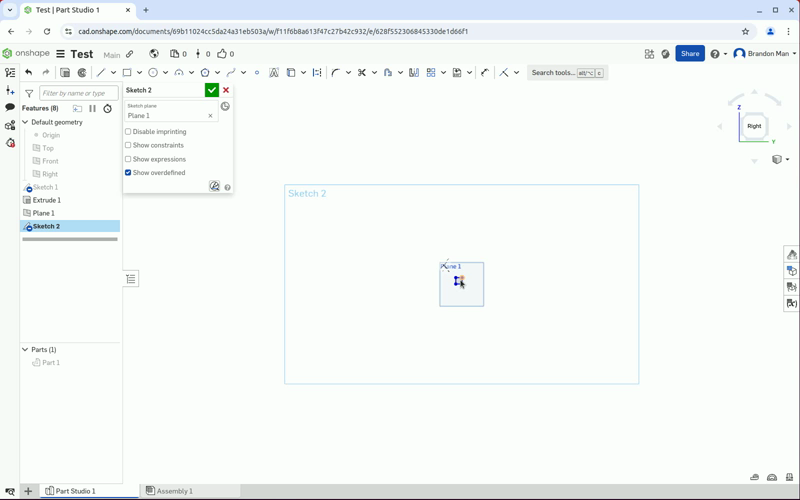
scroll(6)
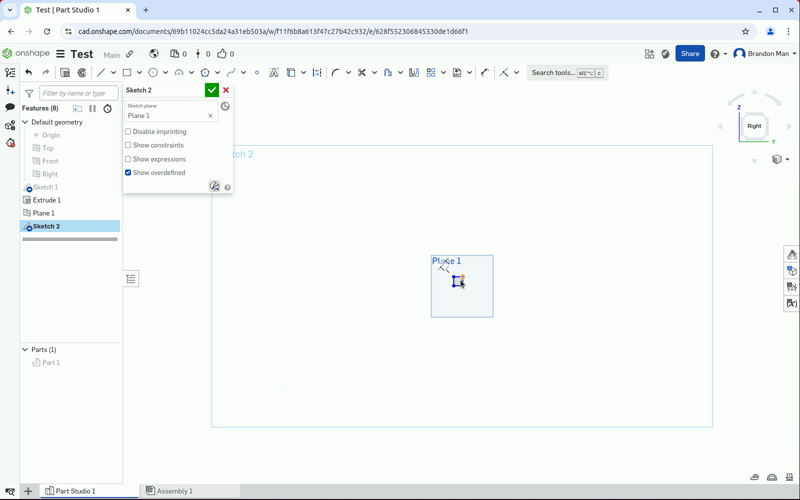
scroll(6)
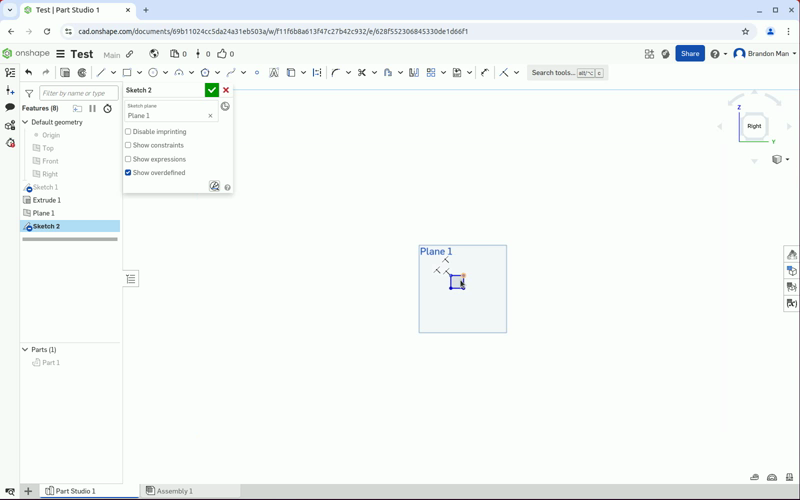
scroll(6)
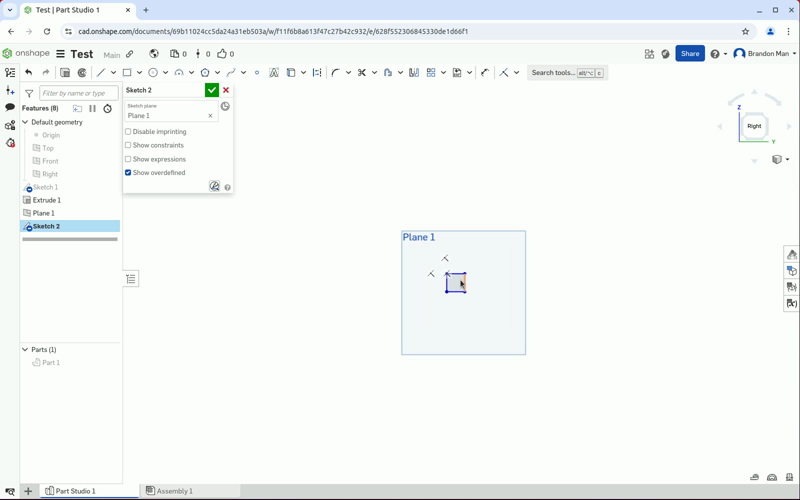
scroll(6)
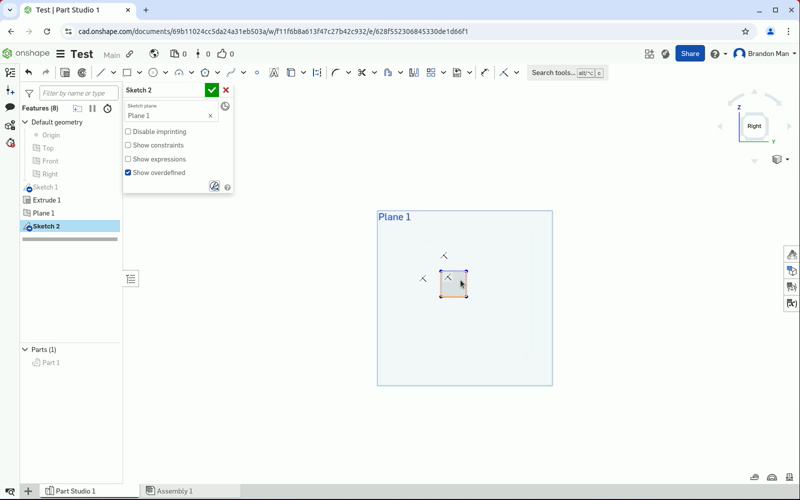
scroll(6)
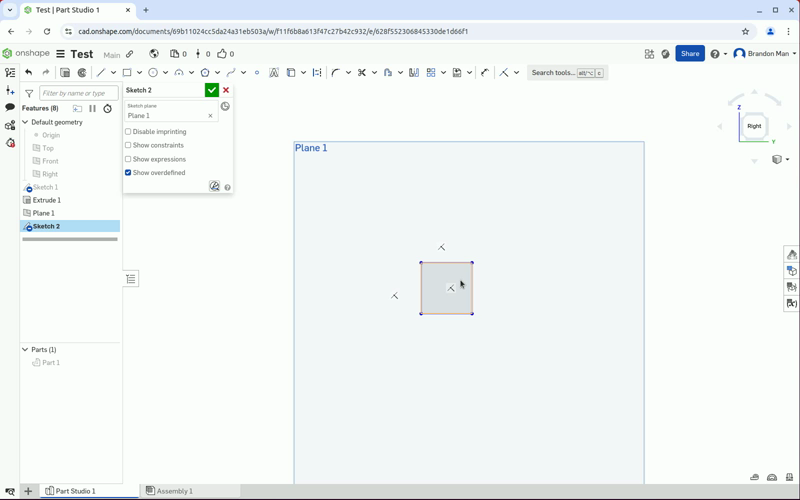
click(460, 279)
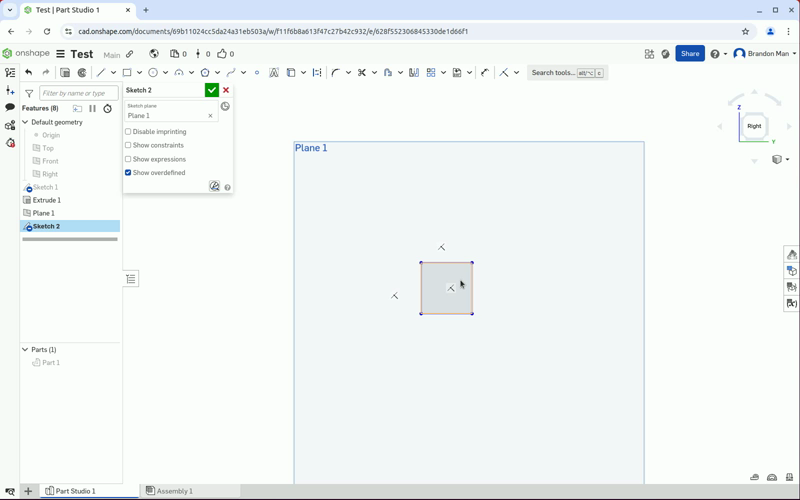
scroll(-6)
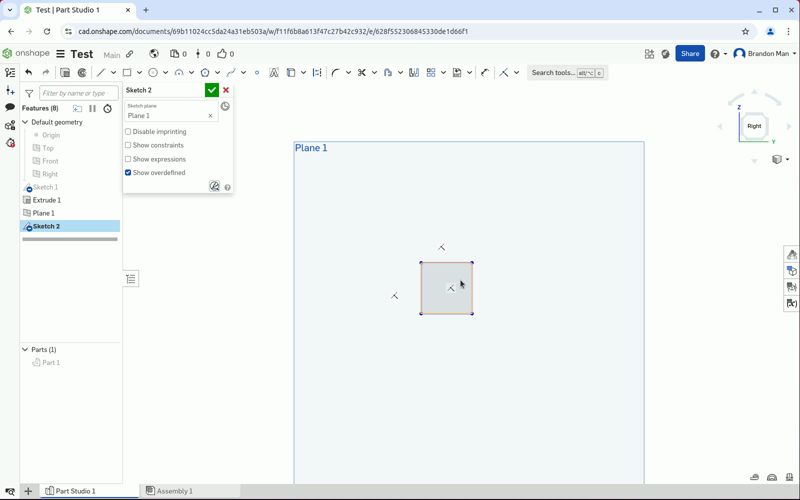
scroll(-6)
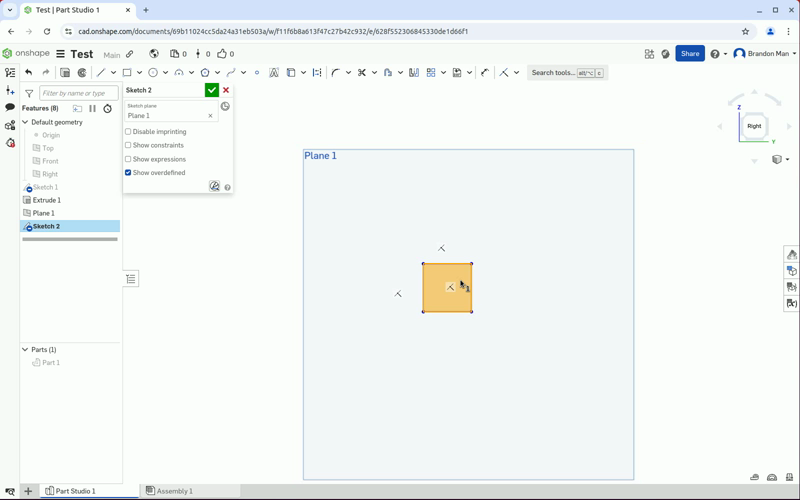
scroll(-6)
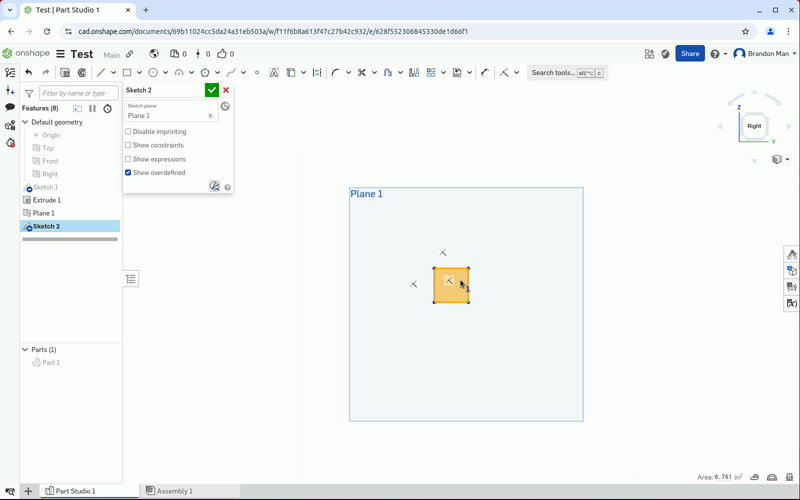
scroll(-6)
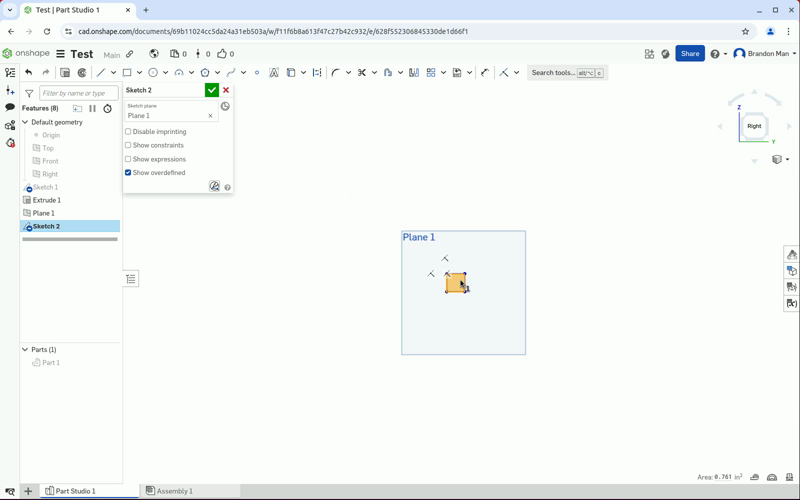
scroll(-6)
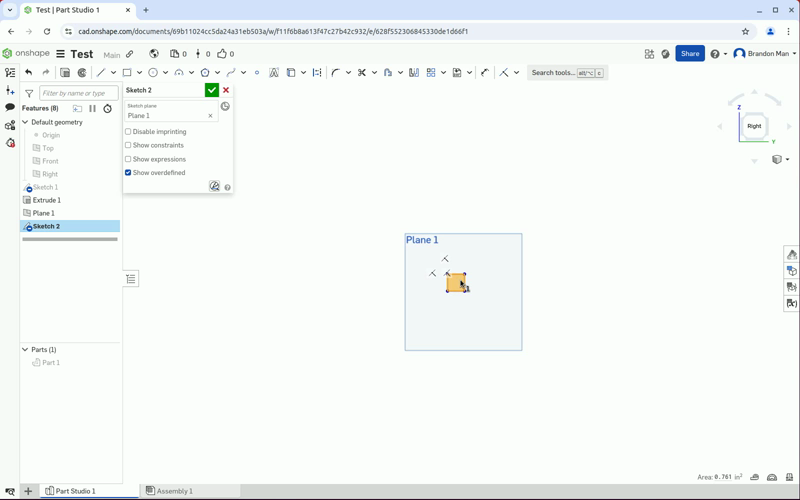
scroll(-6)
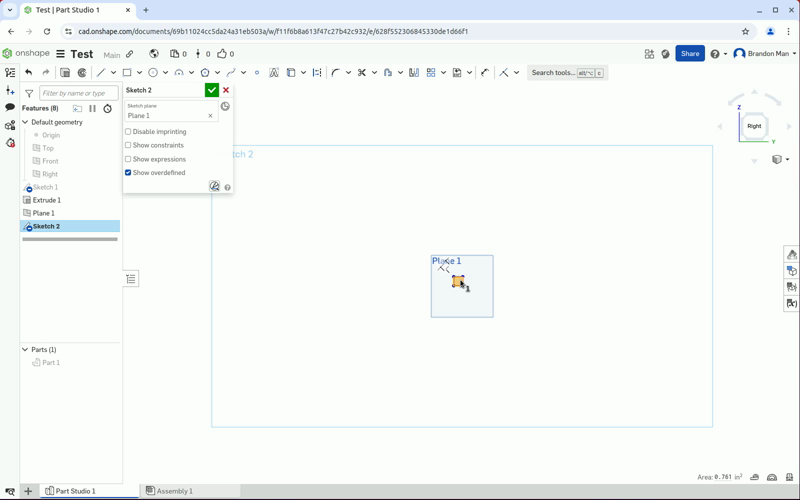
scroll(-6)
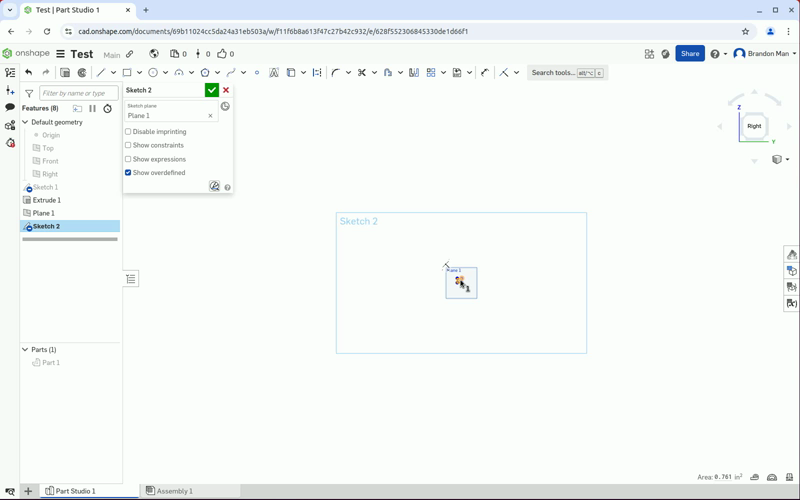
mouse_move(73, 352)
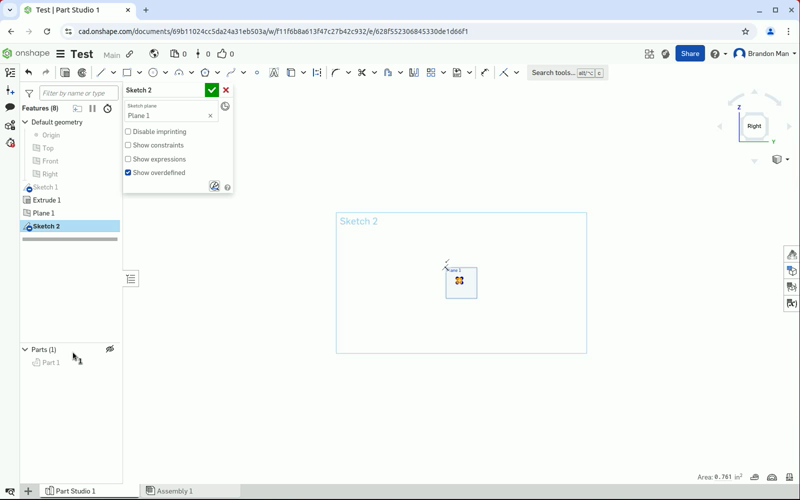
key(shift+y)
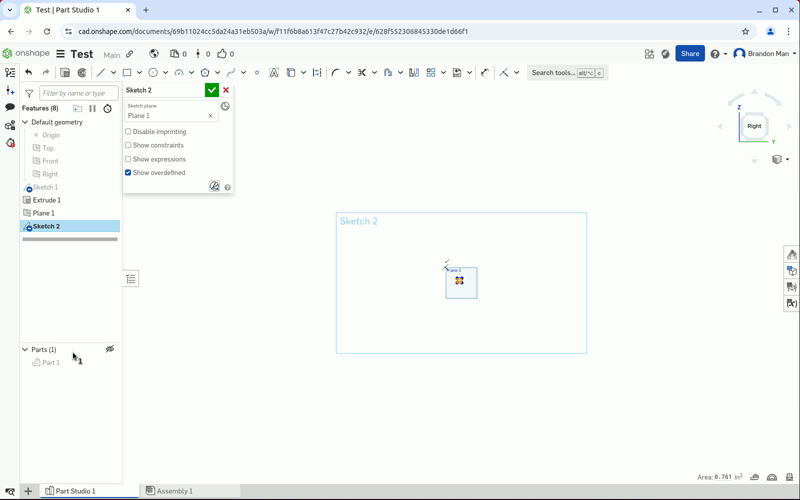
key(shift+e)
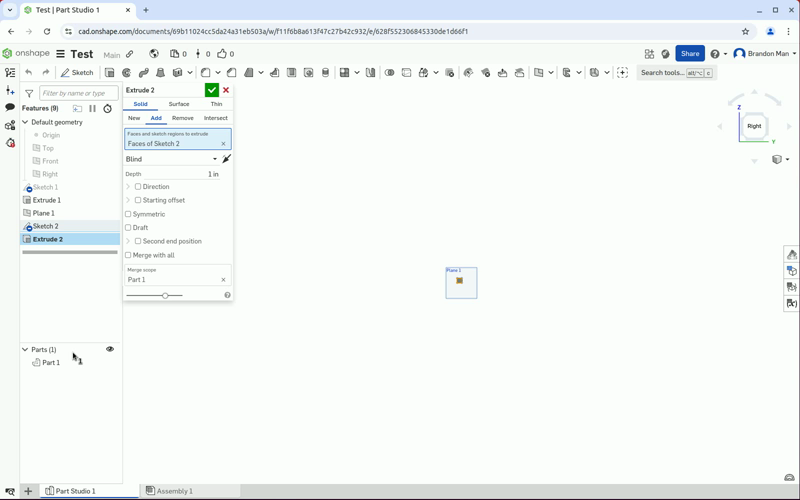
mouse_move(143, 106)
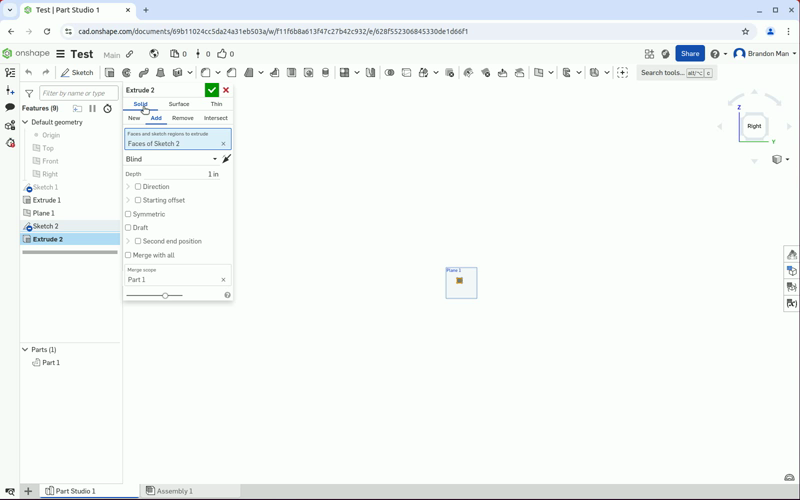
click(143, 106)
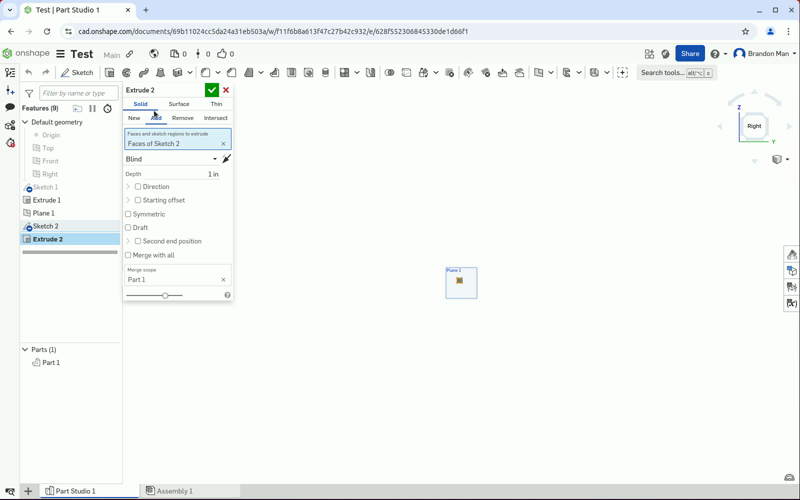
mouse_move(186, 120)
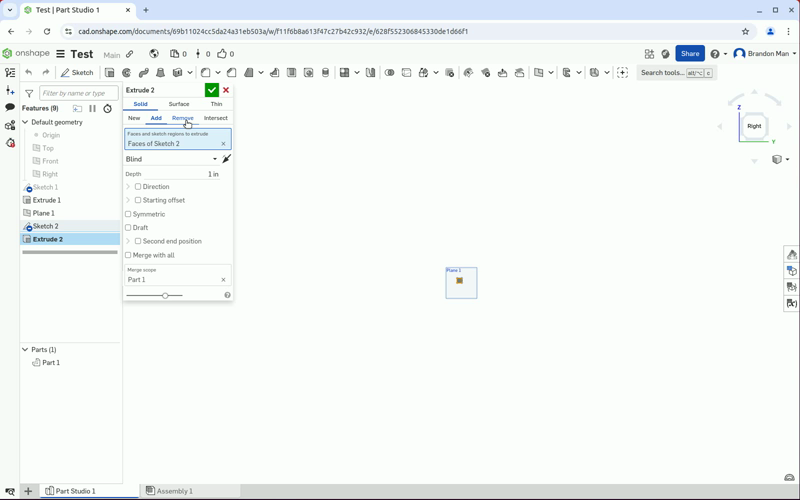
click(186, 120)
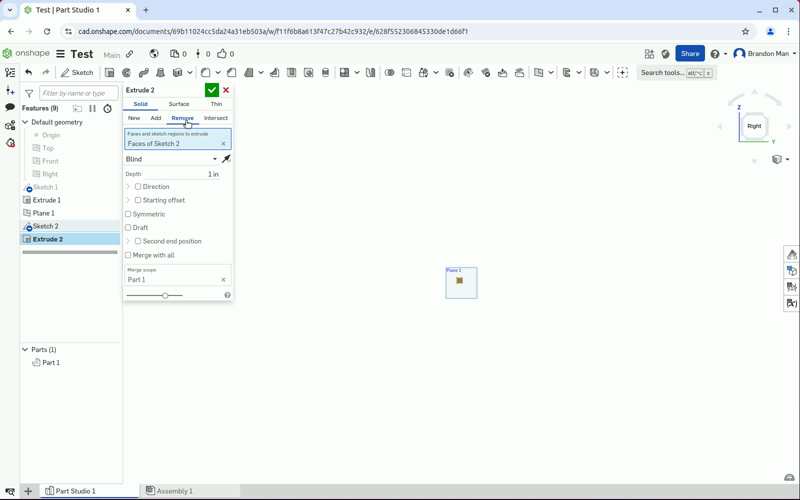
key(tab, 4)
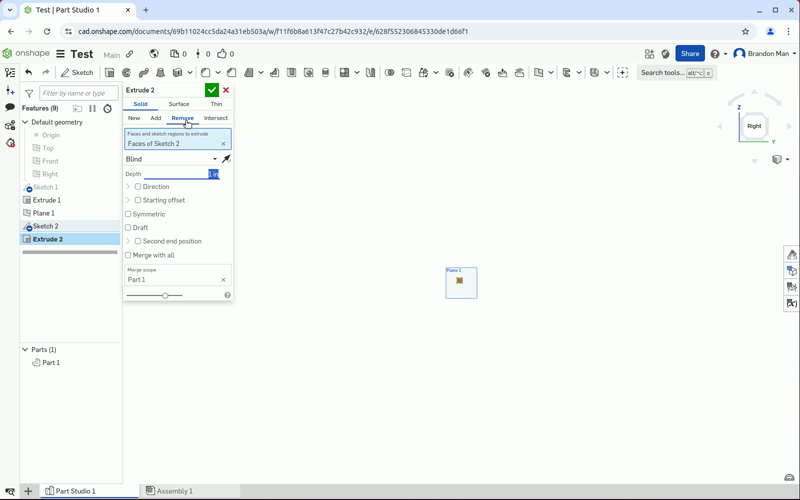
text(23.108)
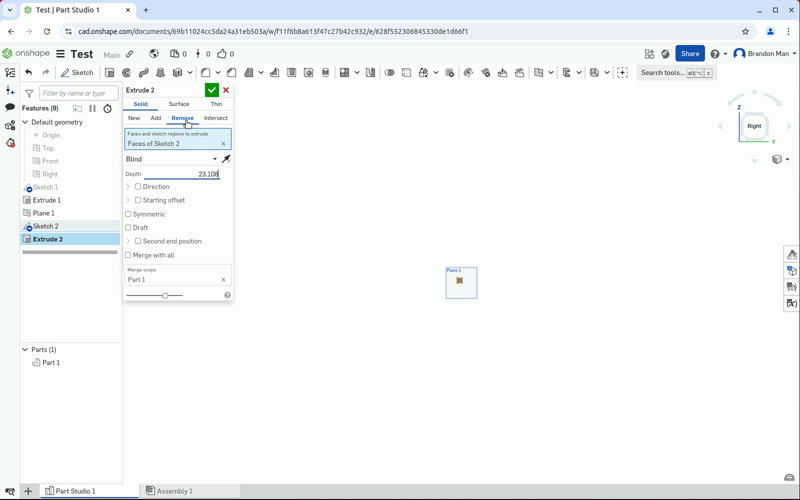
key(tab, 6)
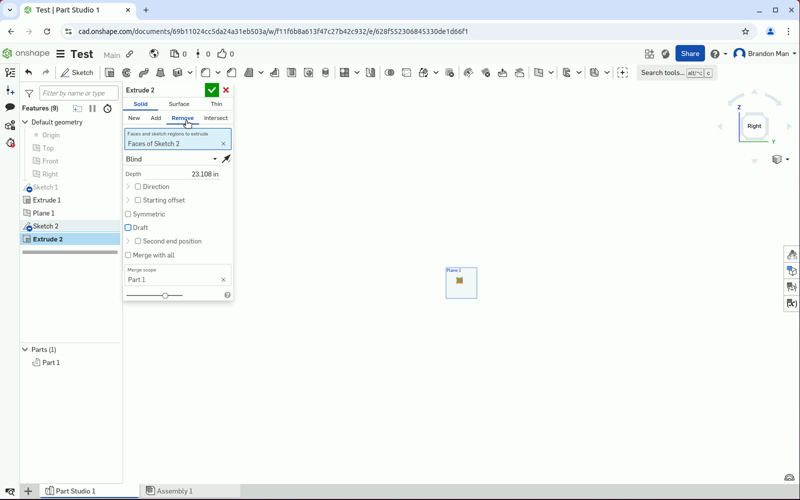
key(space)
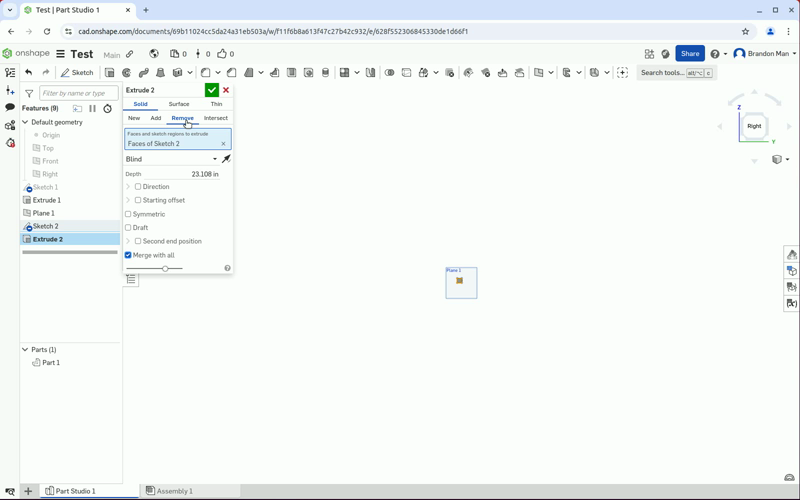
key(enter)
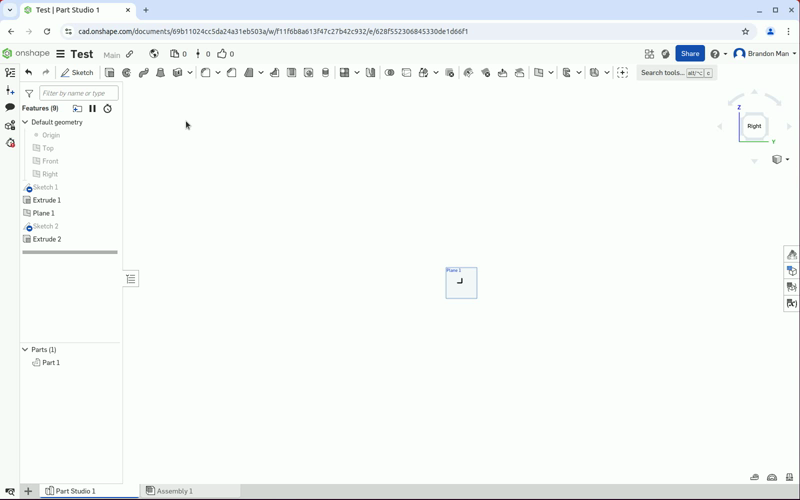
key(shift+h)
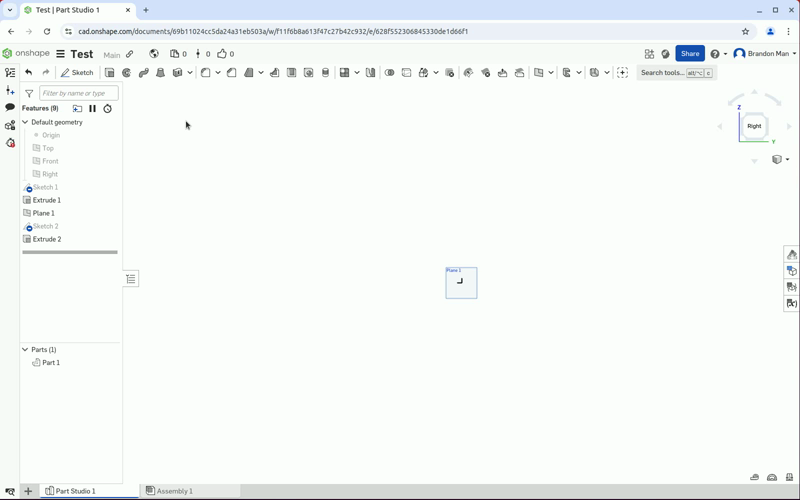
key(shift+h)
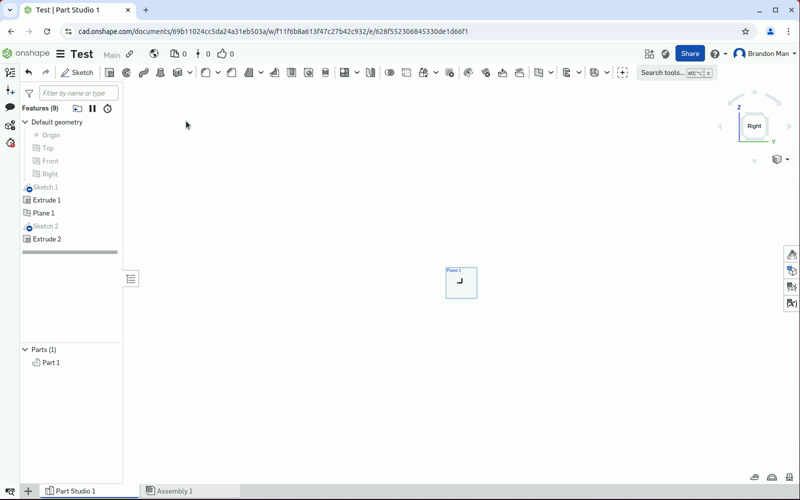
key(shift+7)
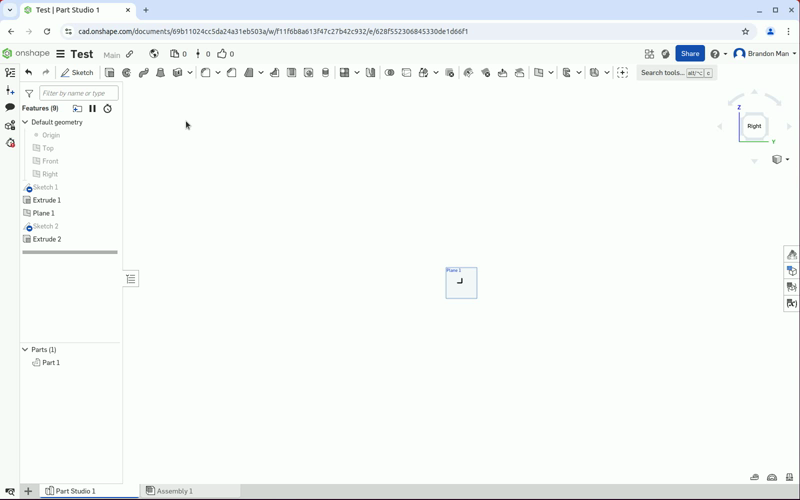
key(right, 2)
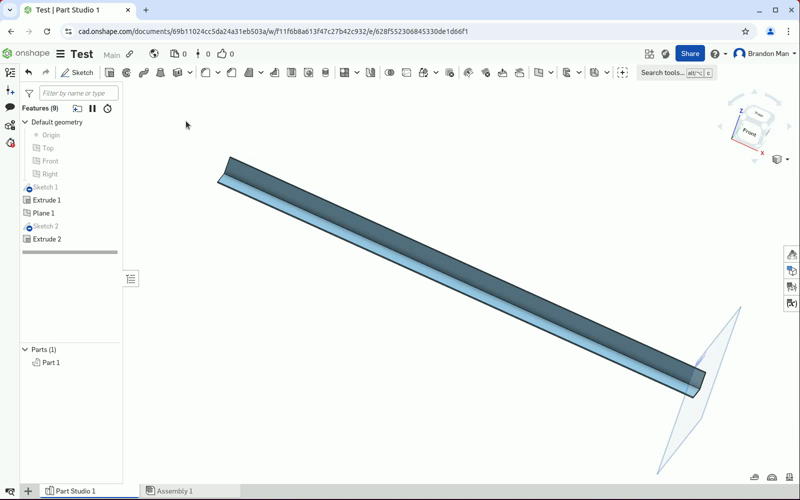
key(down, 2)
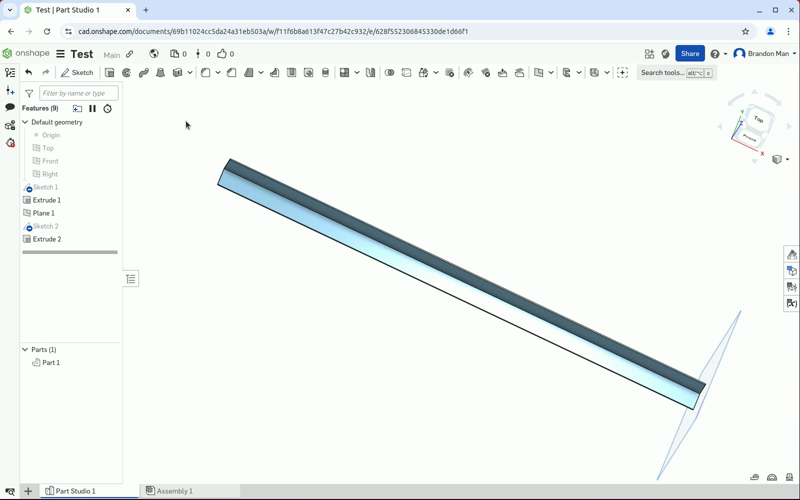
key(up, 2)
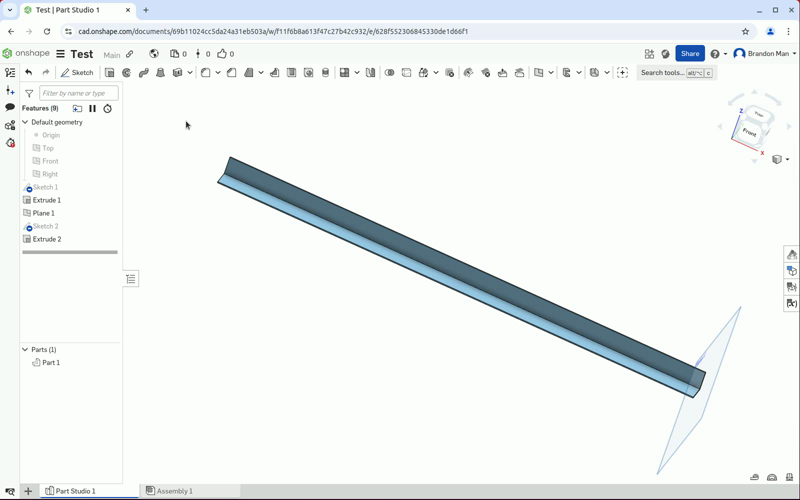
key(left, 2)
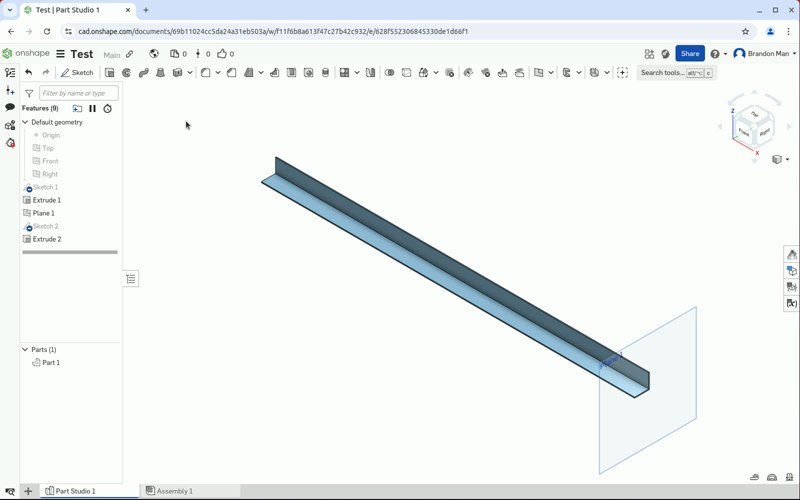
mouse_move(73, 189)
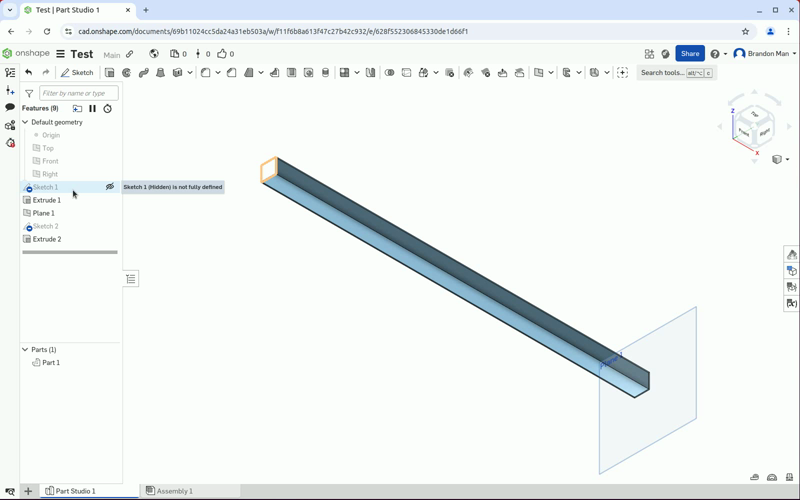
click(73, 189)